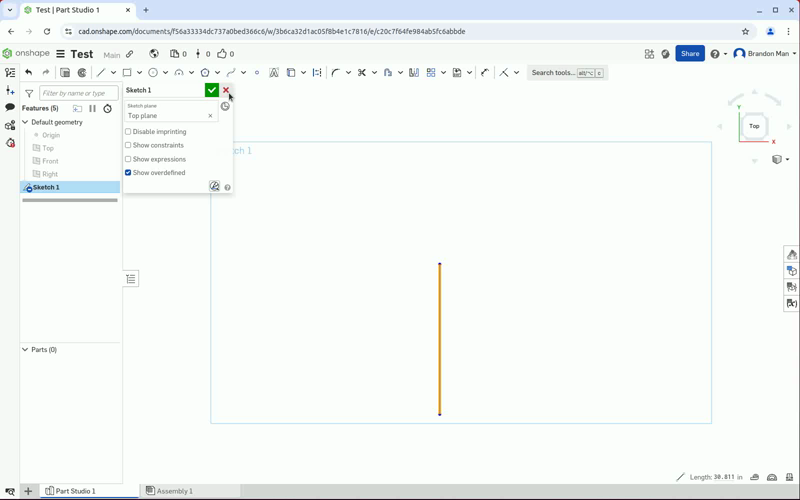
key(shift+h)
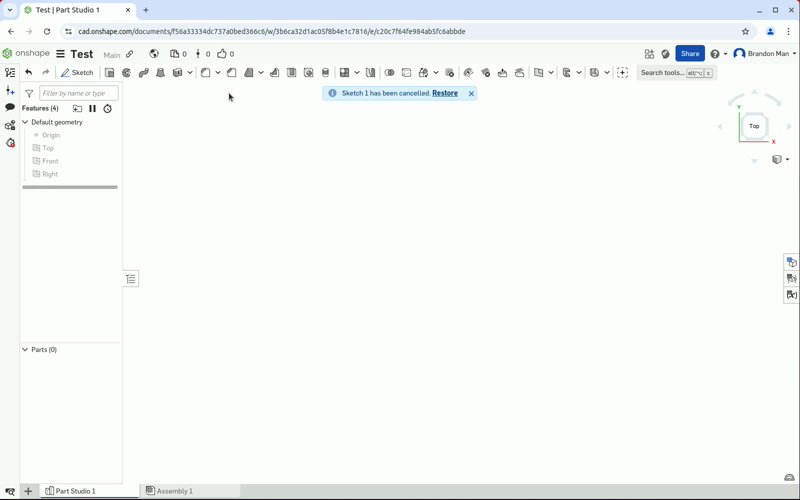
mouse_move(73, 352)
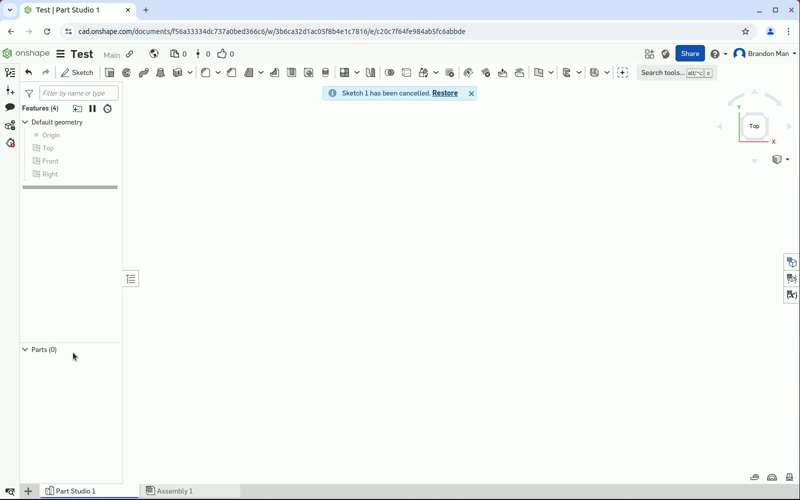
key(y)
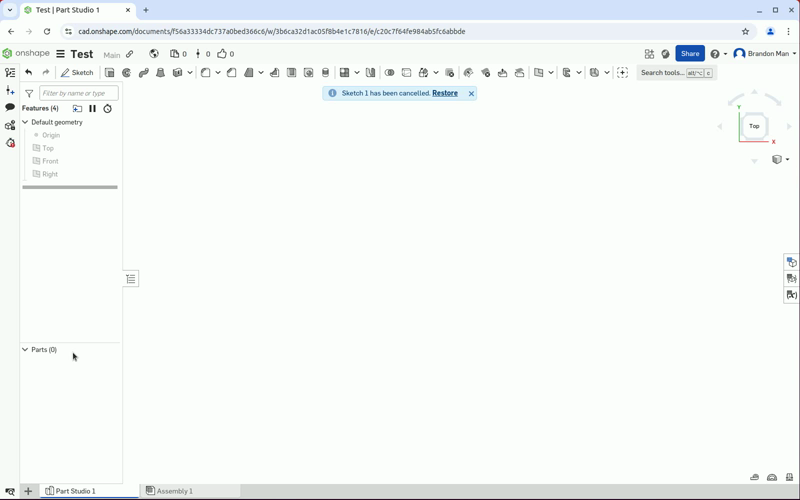
key(shift+p)
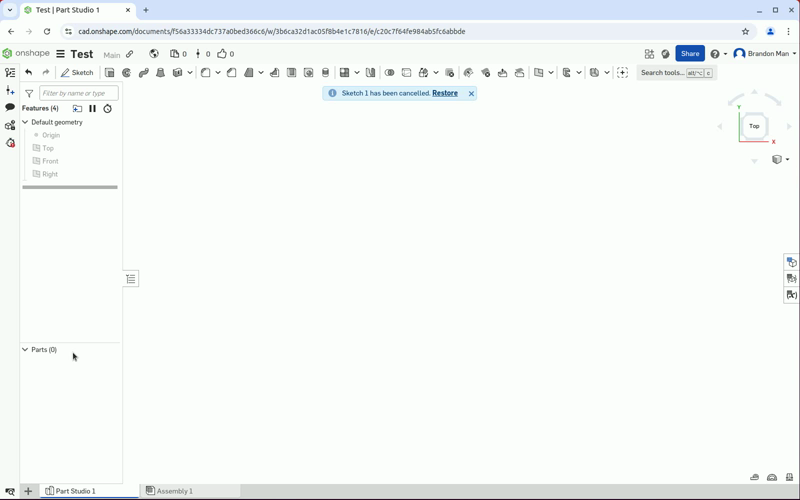
key(space)
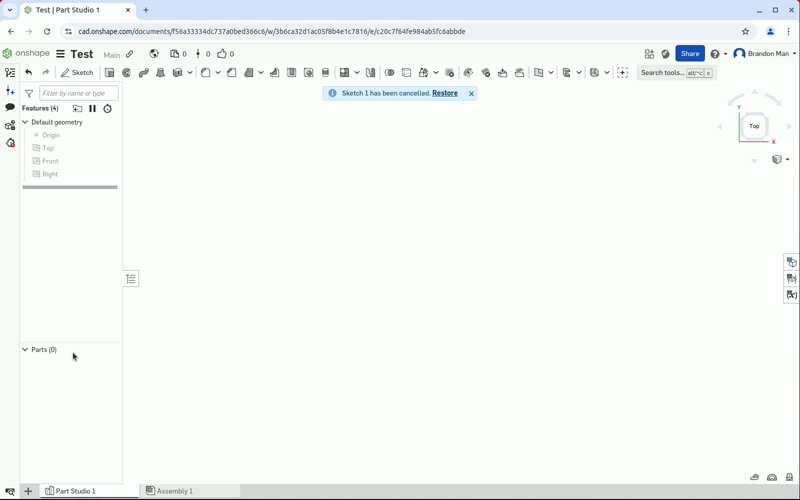
key_down(shift)
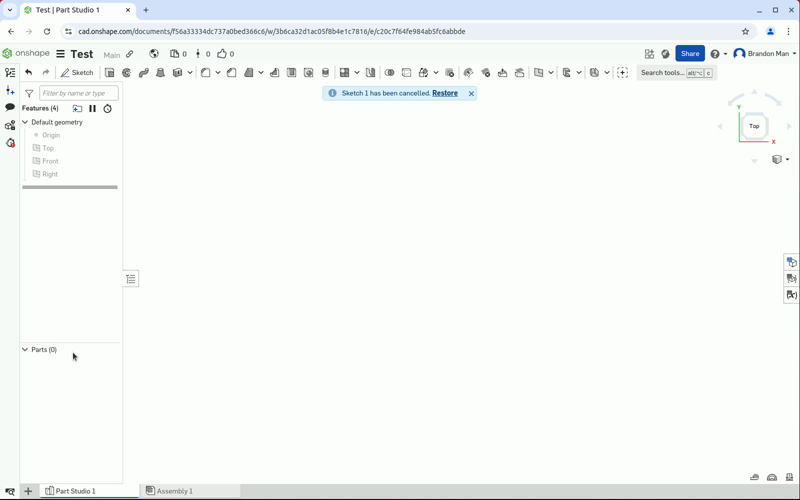
key(up)
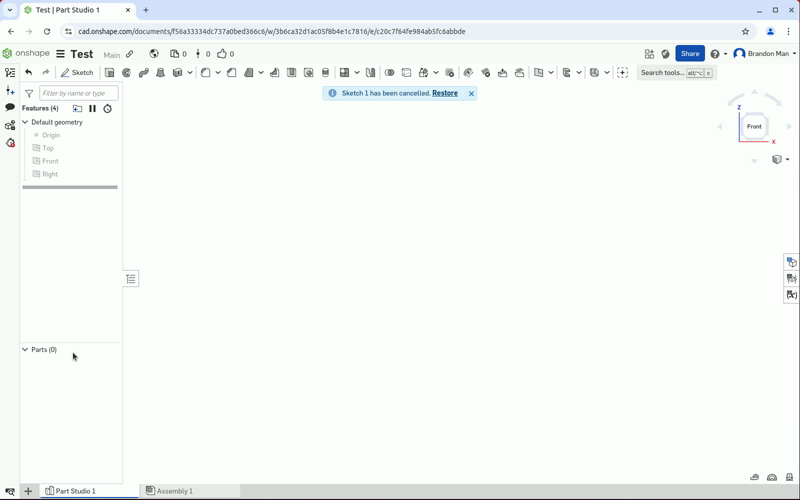
key_up(shift)
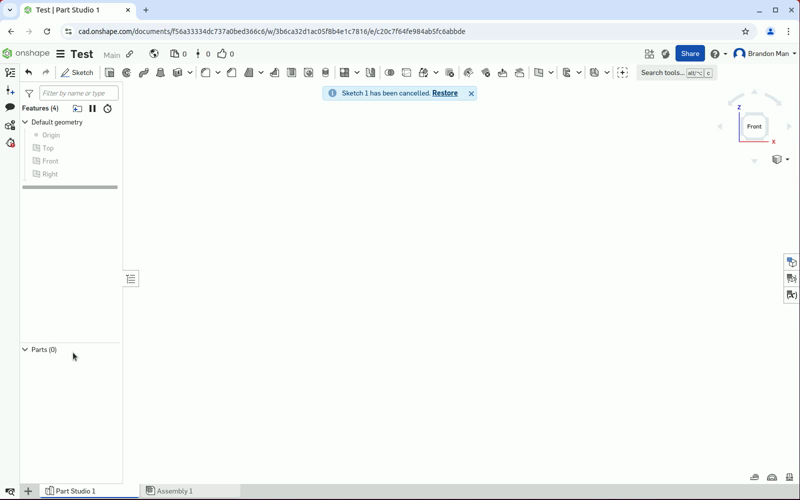
mouse_move(73, 352)
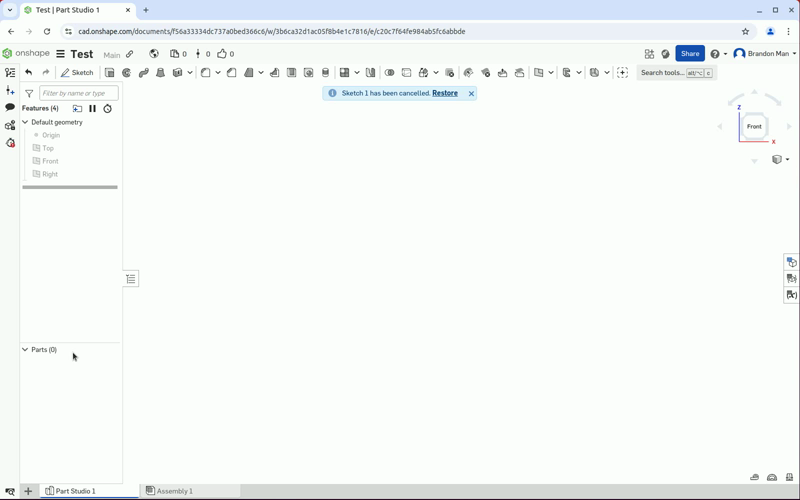
key(shift+y)
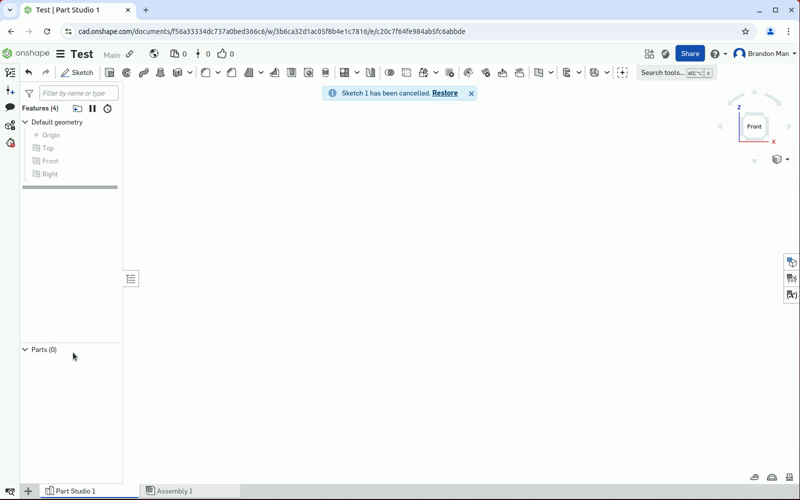
key(shift+s)
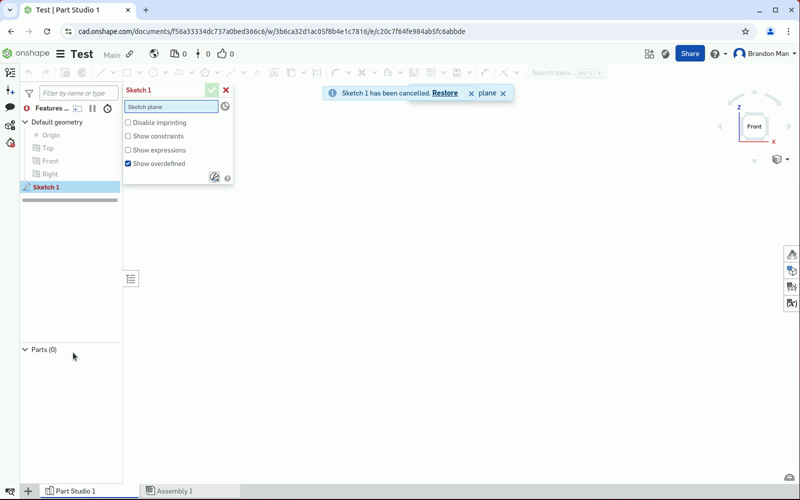
mouse_move(73, 163)
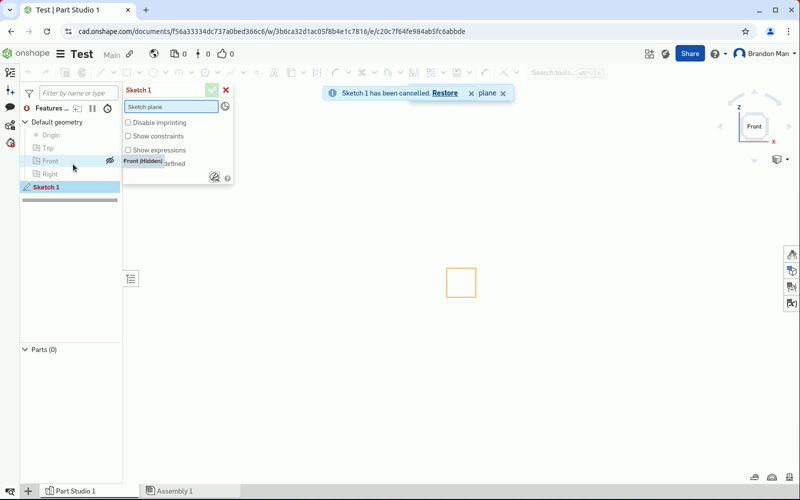
click(73, 163)
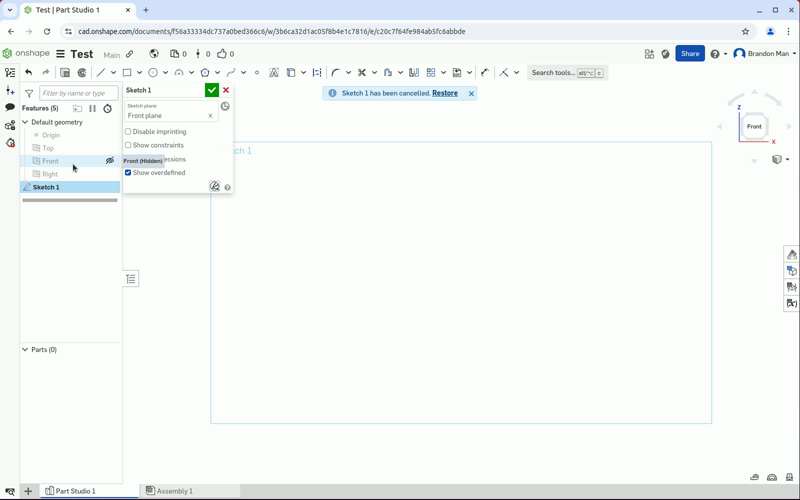
mouse_move(73, 352)
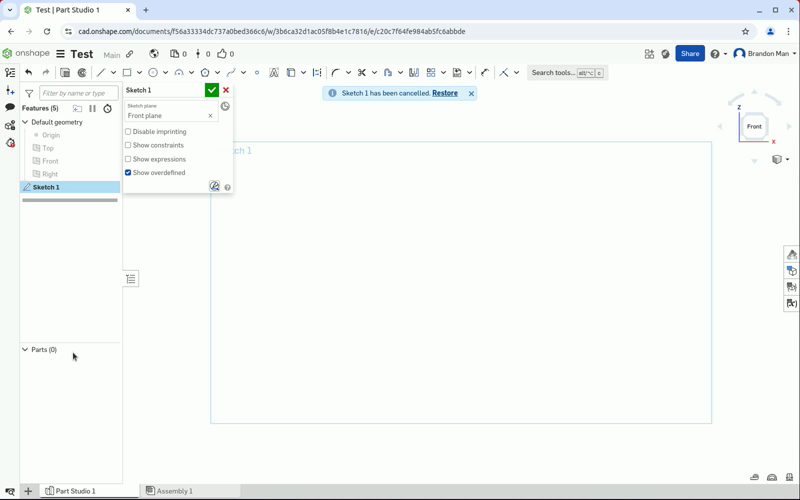
key(y)
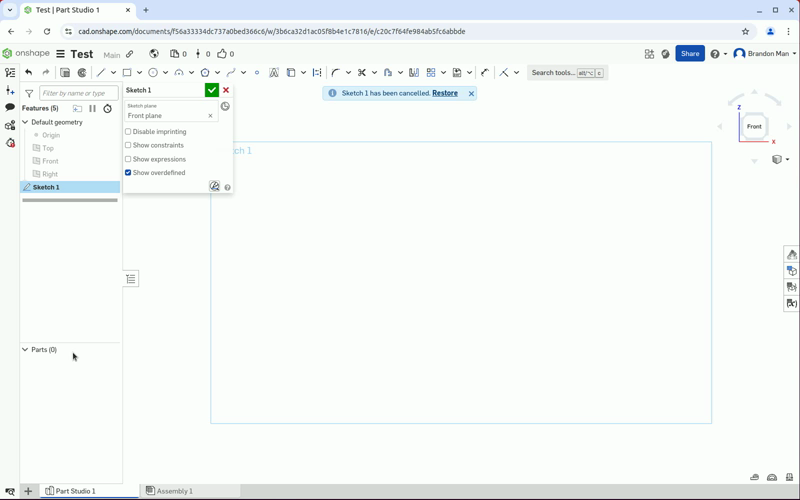
key(l)
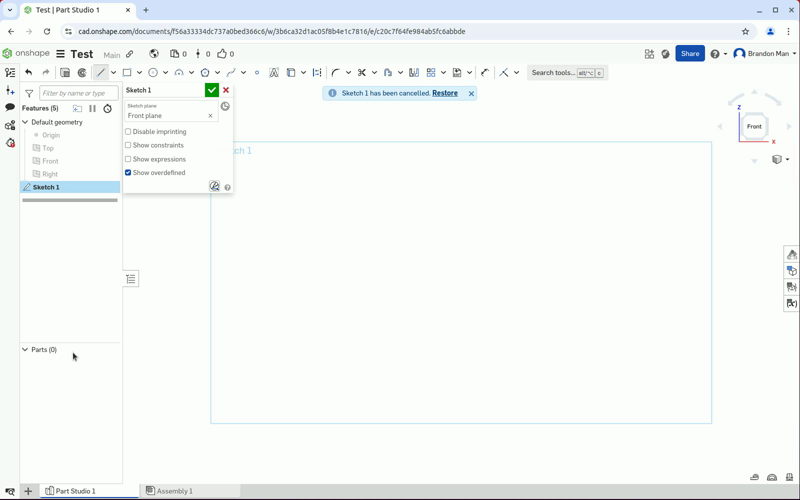
key_down(shift)
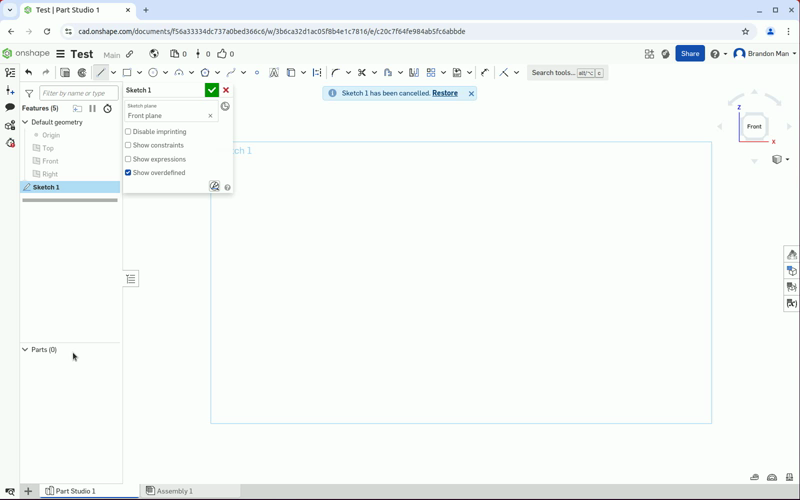
mouse_move(348, 236)
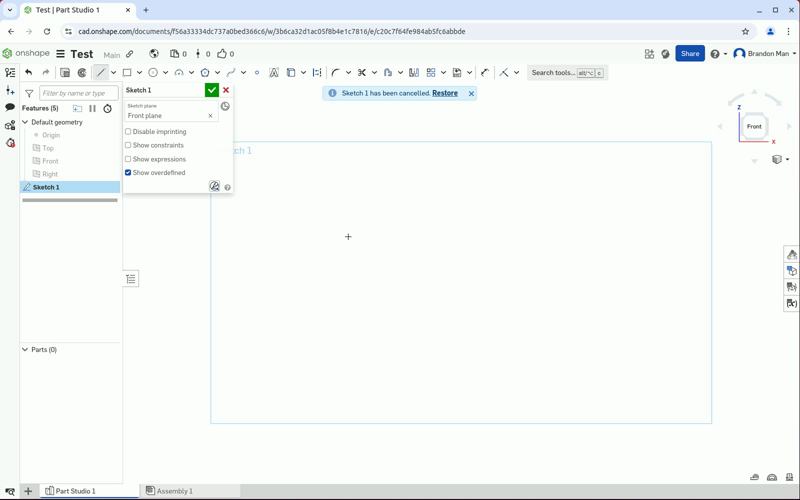
click(348, 236)
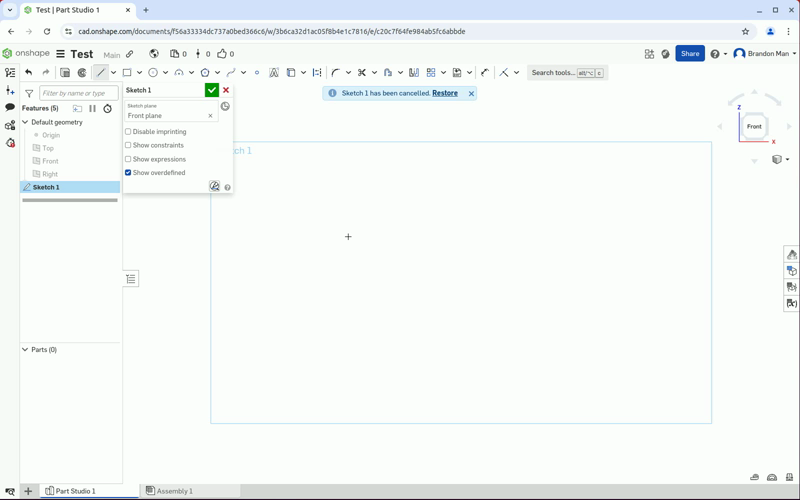
key_up(shift)
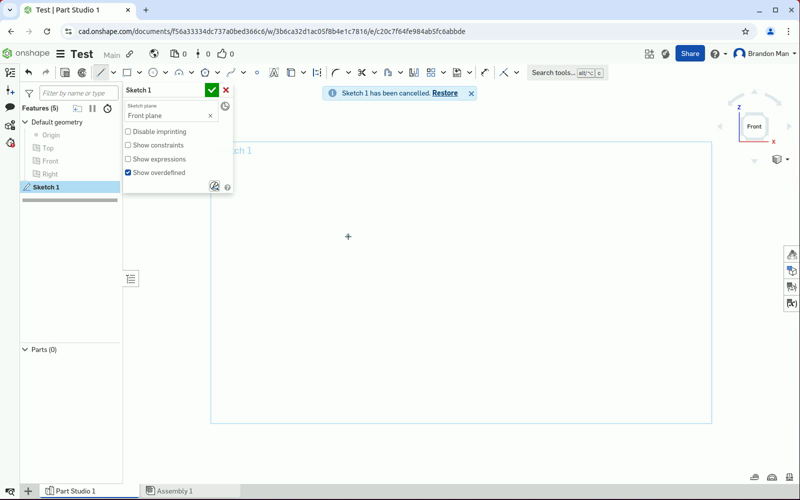
key_down(shift)
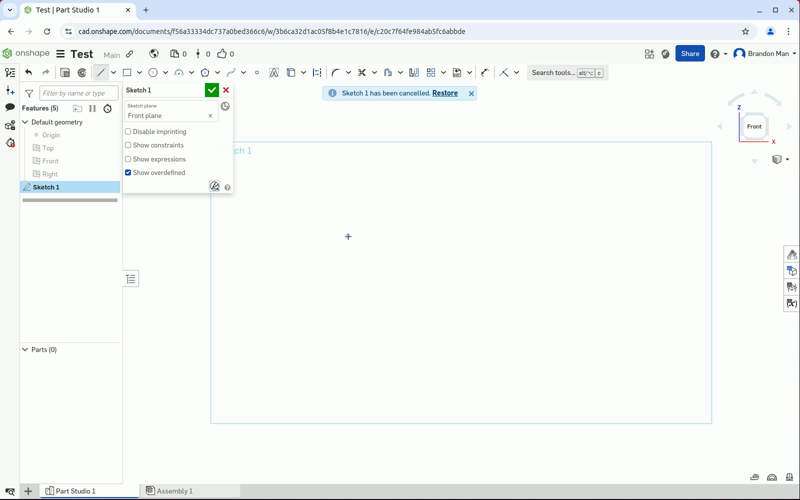
mouse_move(401, 283)
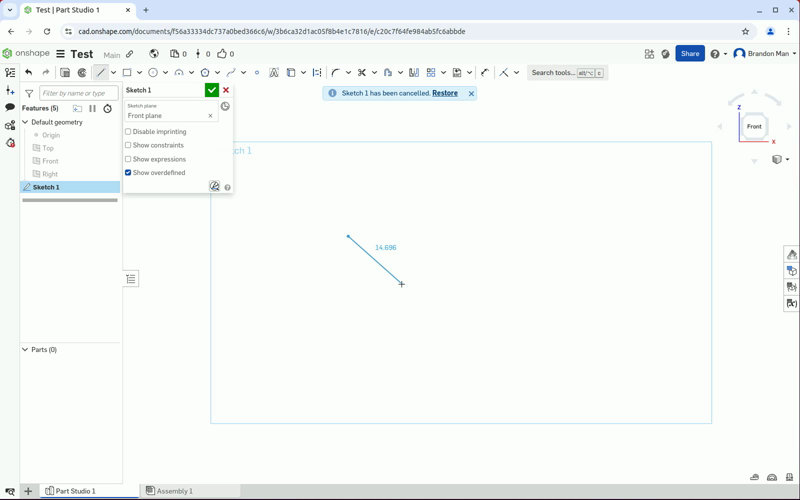
click(401, 283)
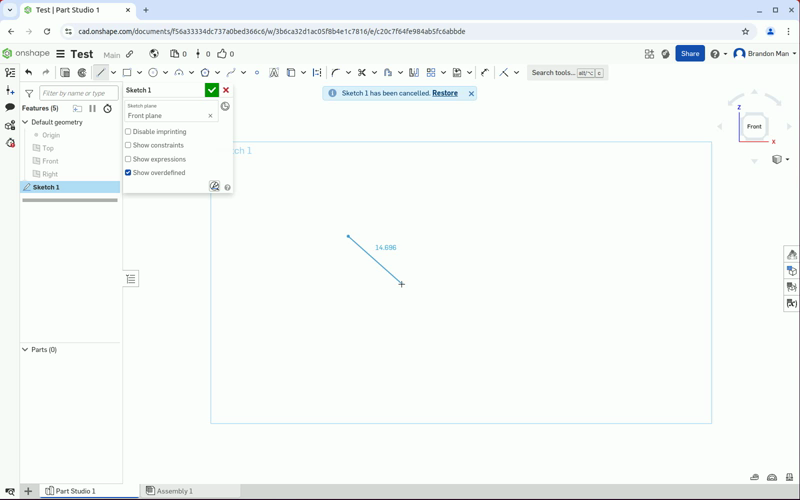
key_up(shift)
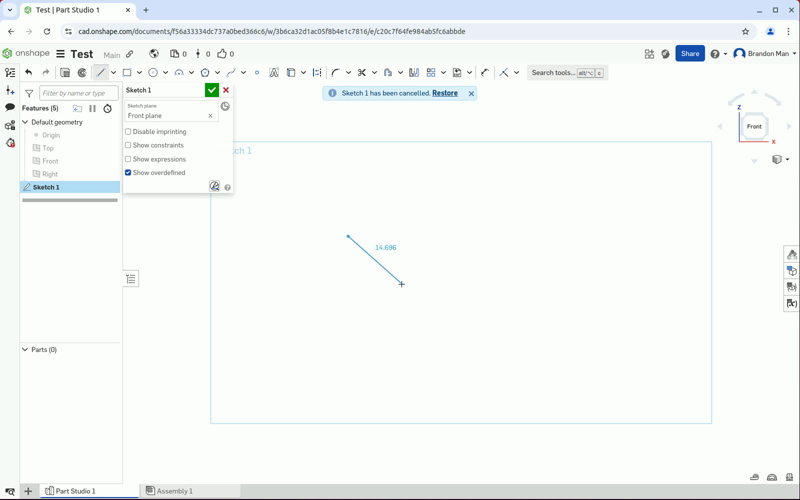
key_down(shift)
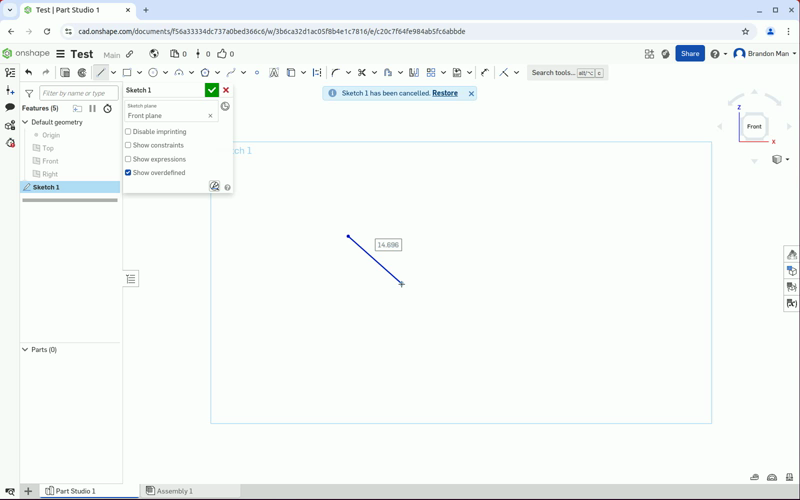
mouse_move(431, 283)
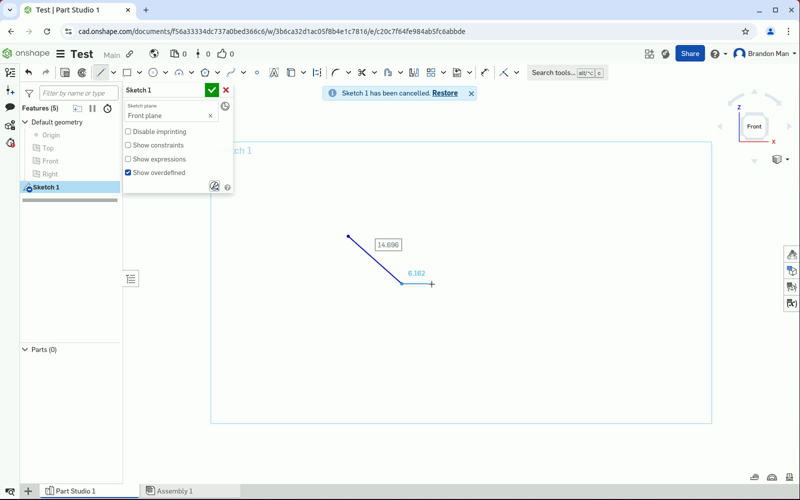
mouse_move(460, 283)
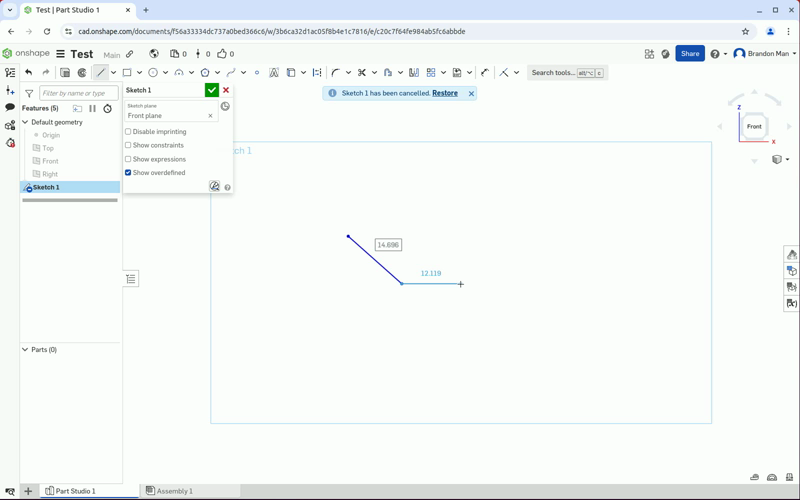
click(460, 283)
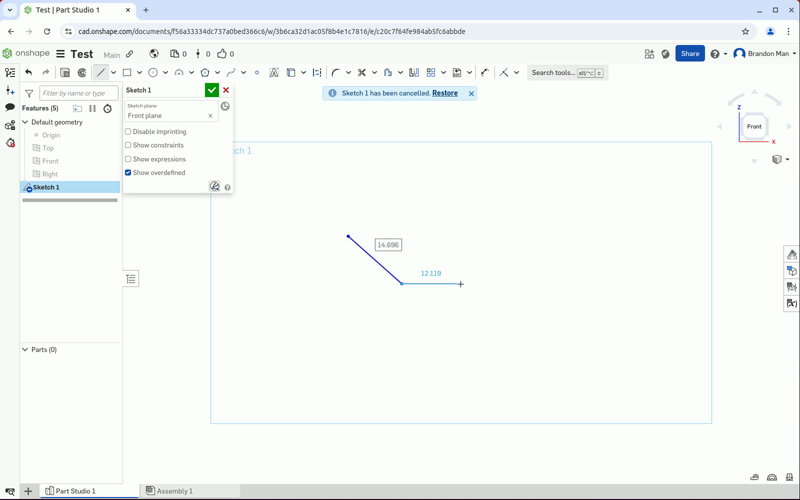
key_up(shift)
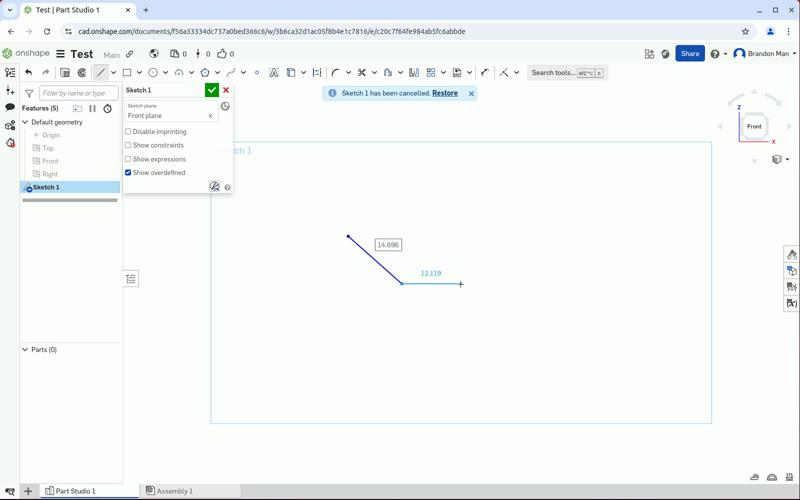
key_down(shift)
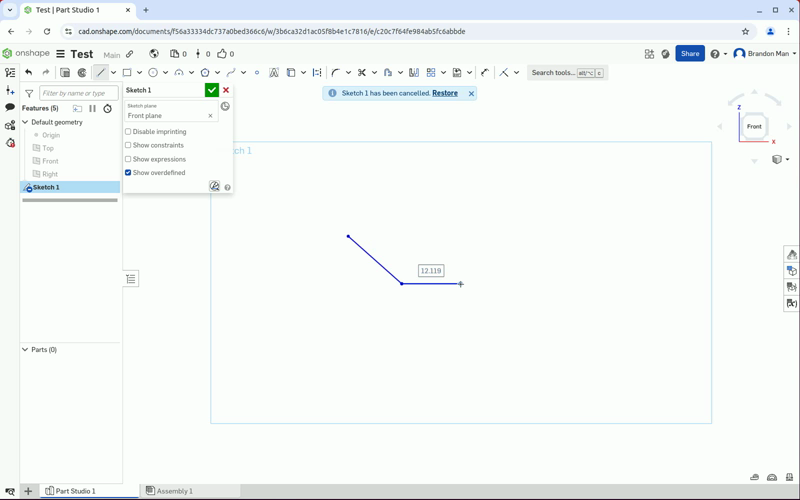
mouse_move(490, 283)
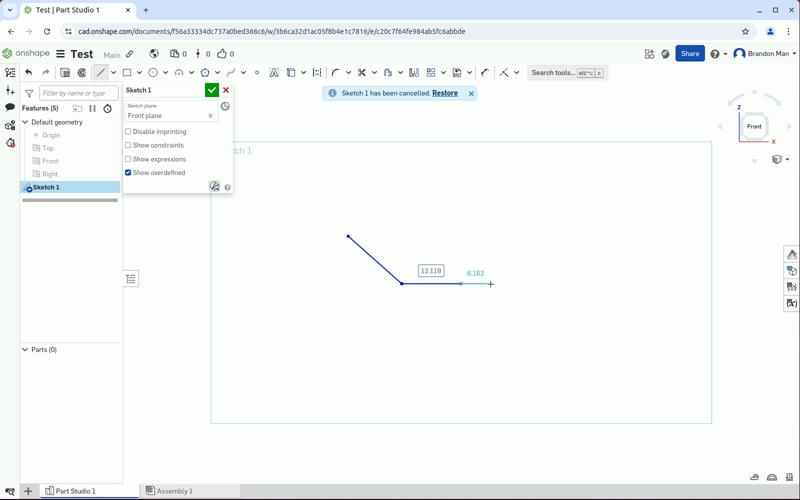
mouse_move(460, 236)
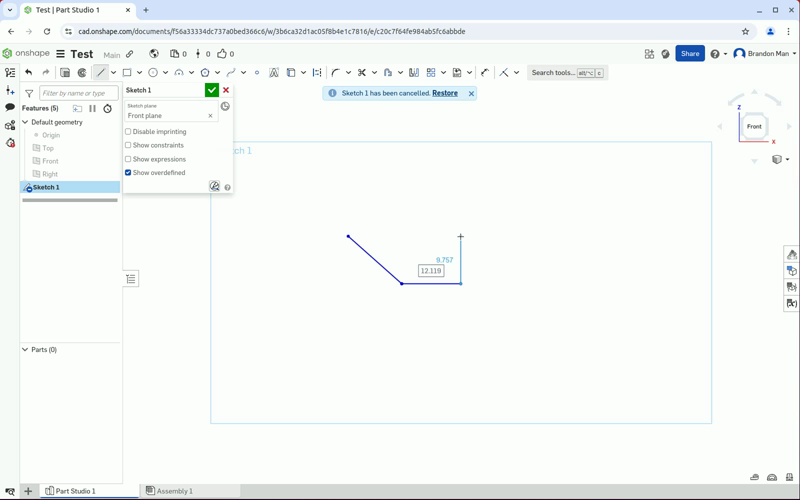
click(460, 236)
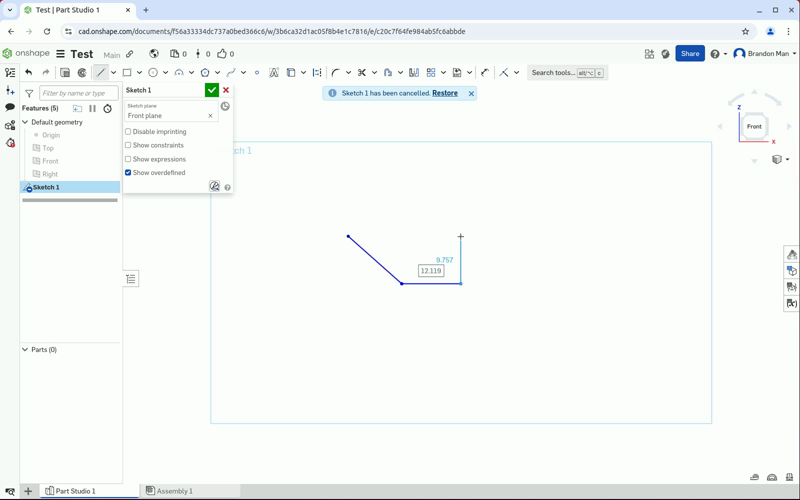
key_up(shift)
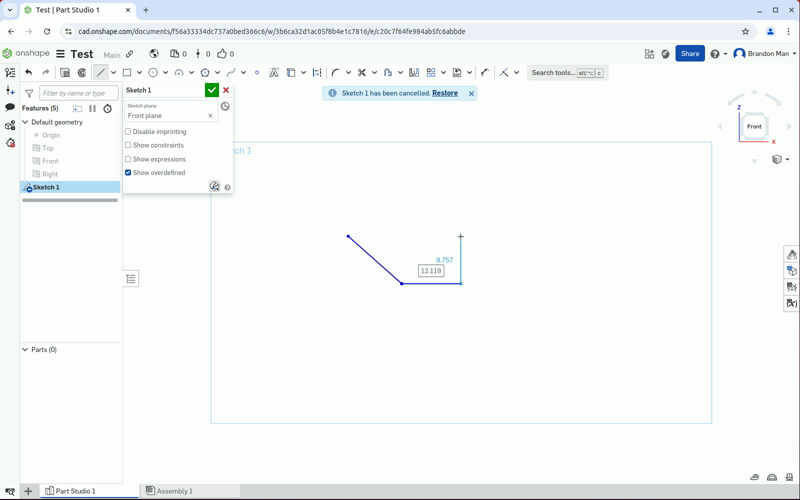
key_down(shift)
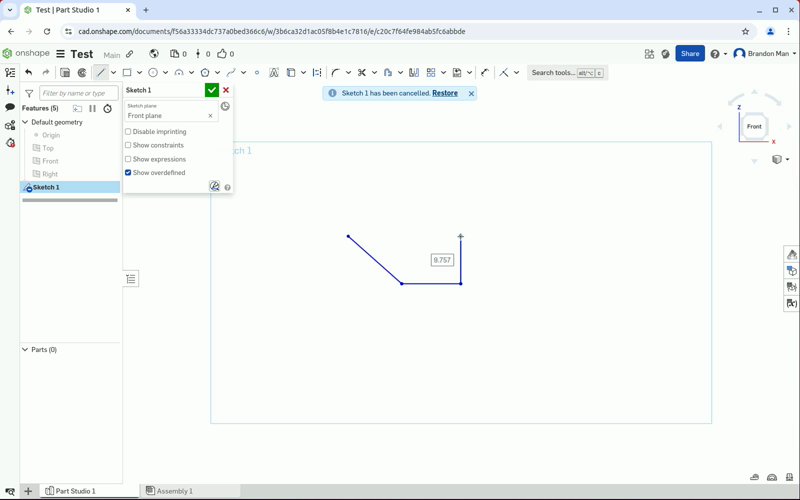
mouse_move(348, 236)
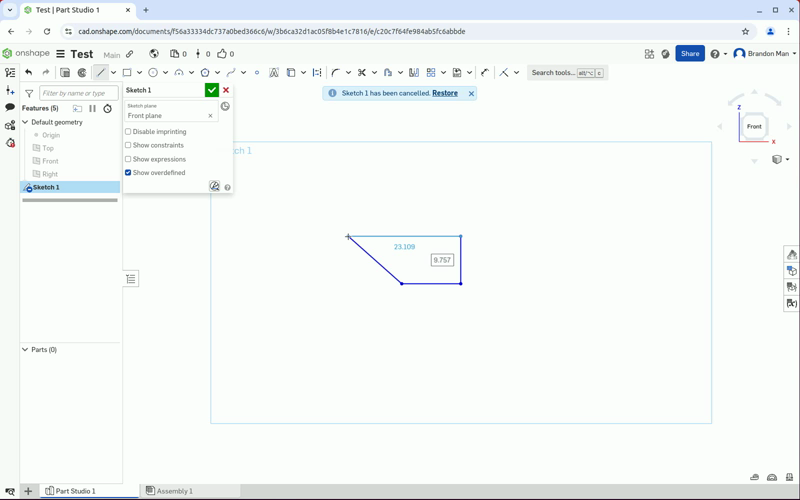
key_up(shift)
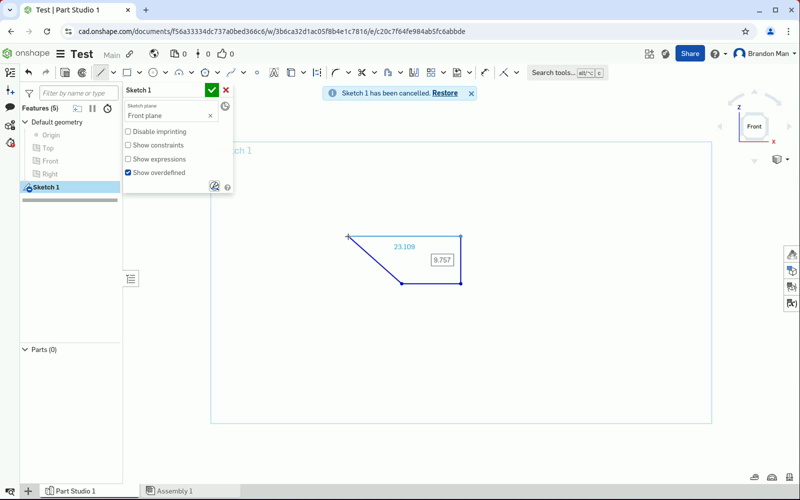
click(348, 236)
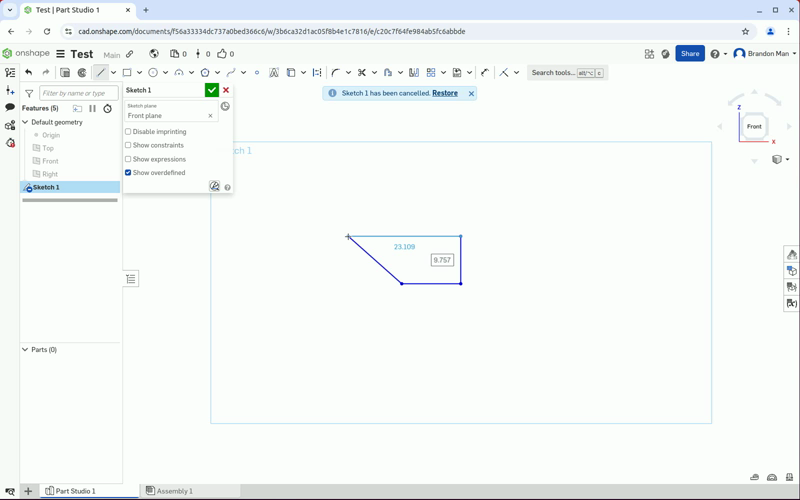
key(esc)
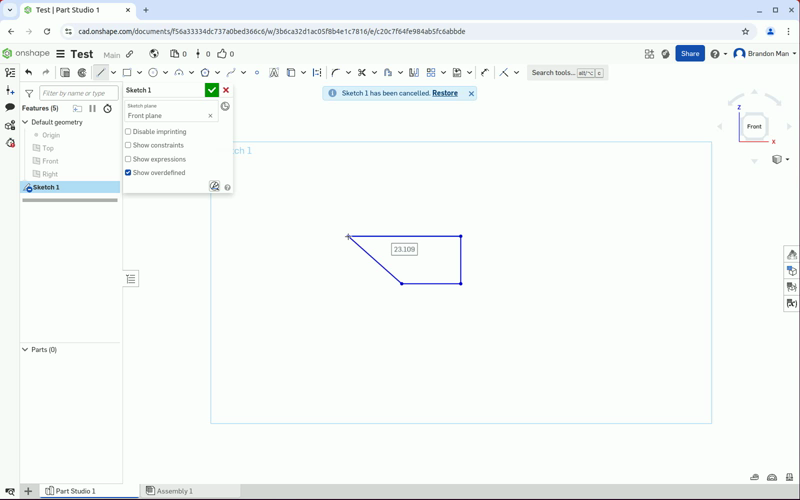
mouse_move(435, 239)
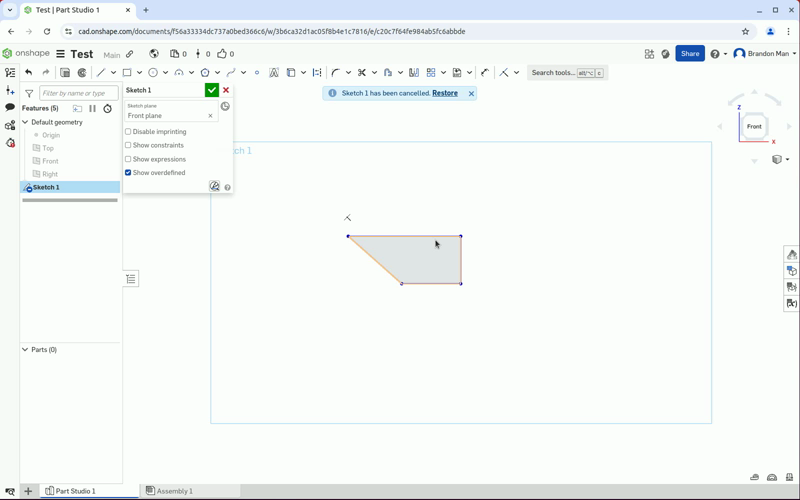
click(435, 239)
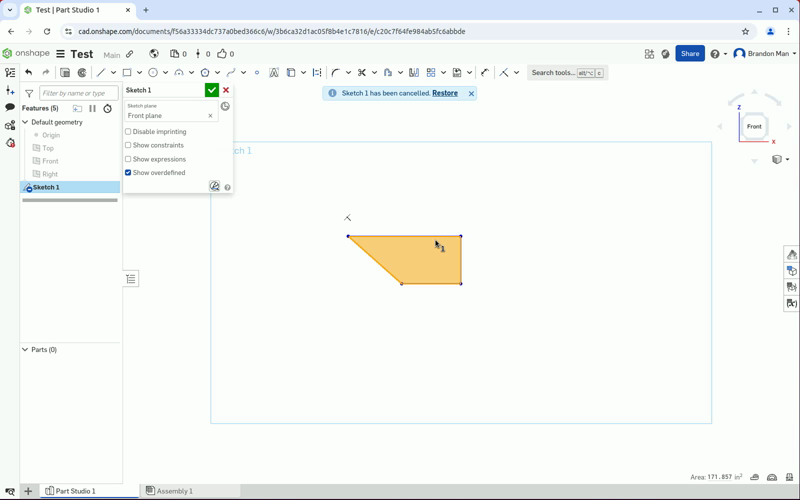
mouse_move(73, 352)
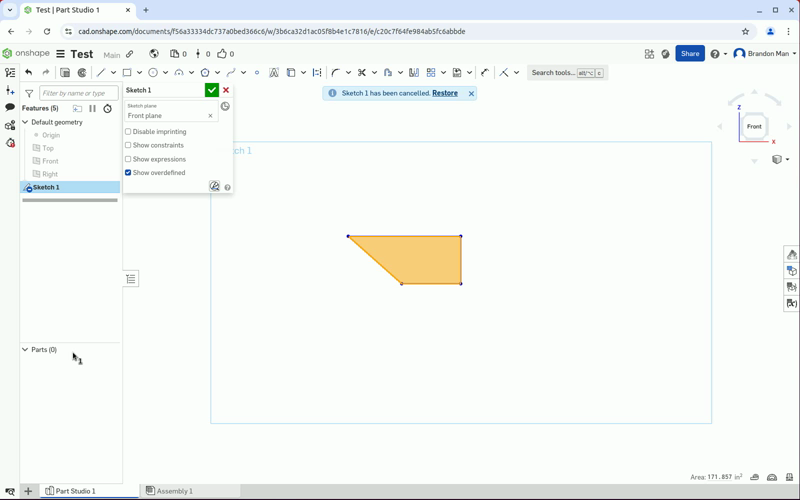
key(shift+y)
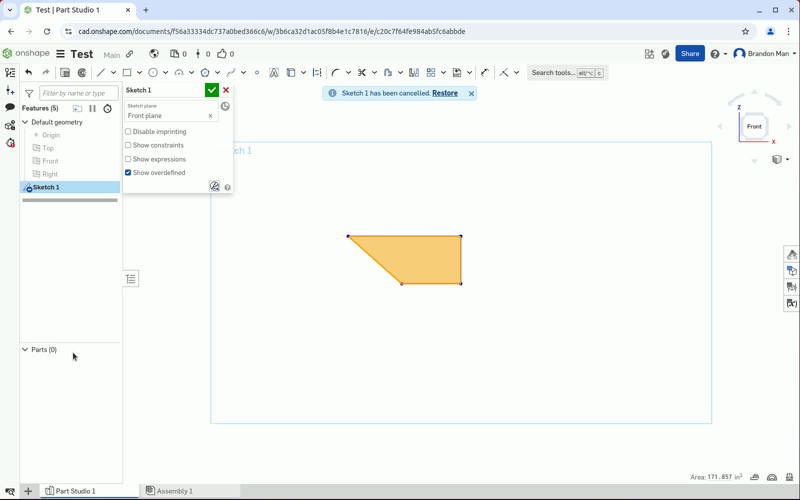
key(shift+e)
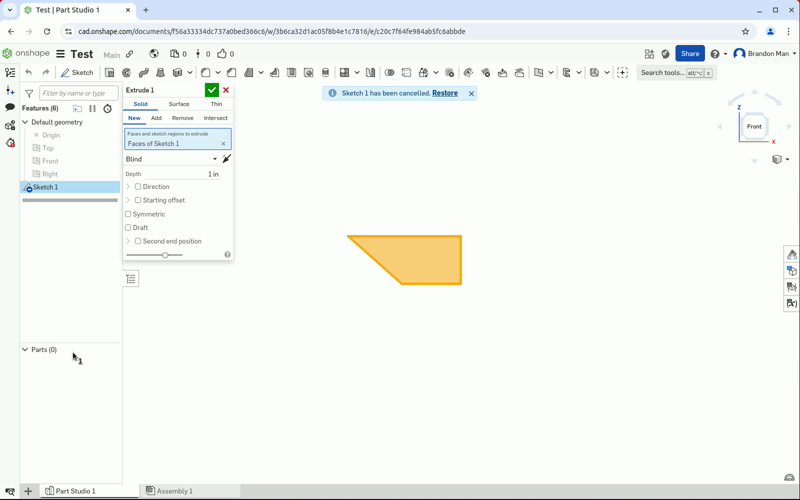
mouse_move(143, 106)
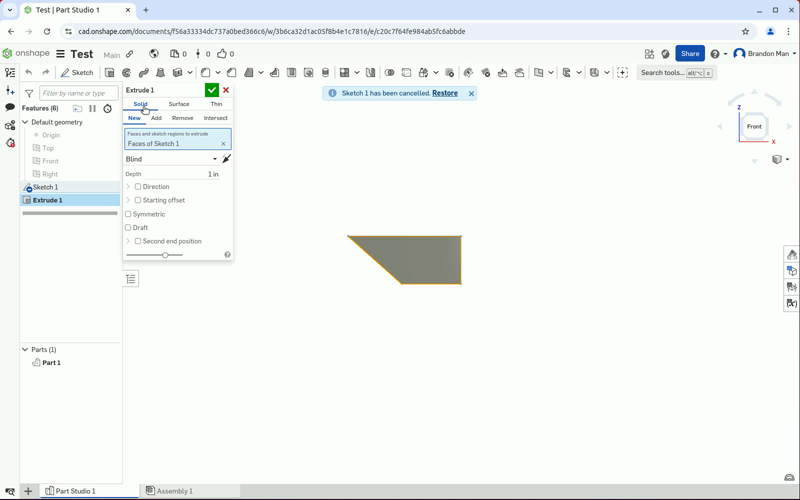
click(143, 106)
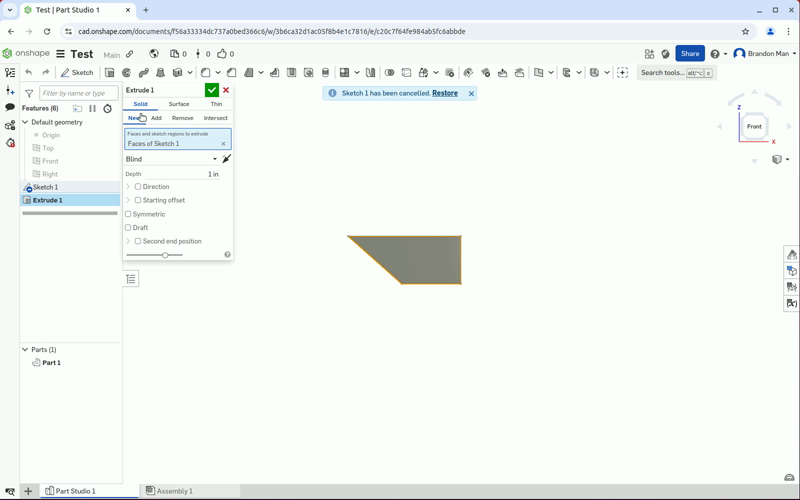
mouse_move(137, 120)
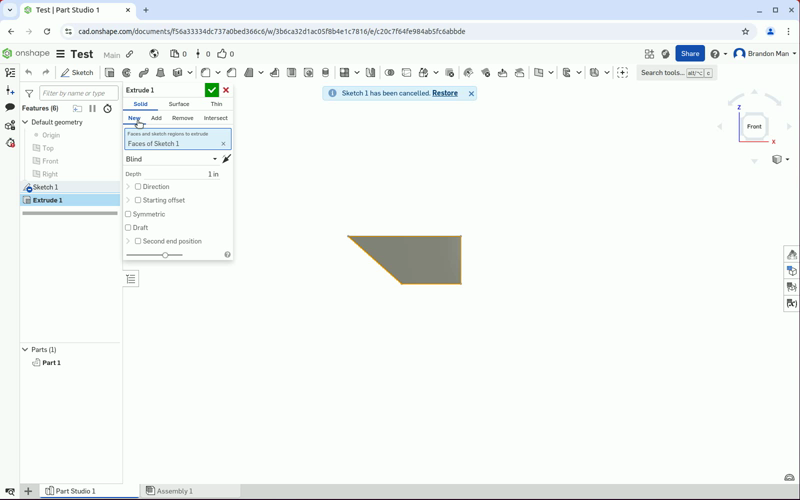
click(137, 120)
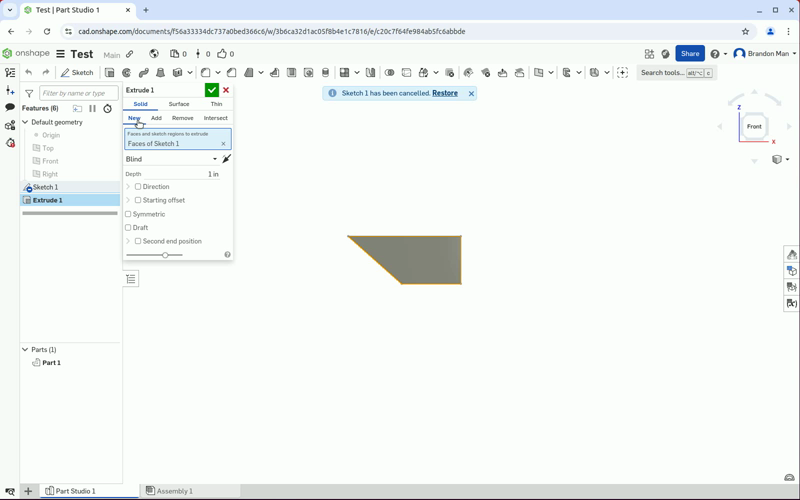
key(tab, 4)
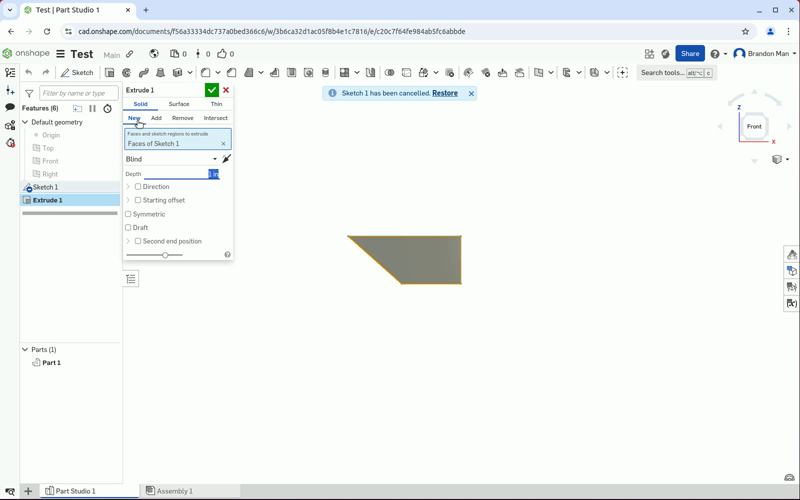
text(7.222)
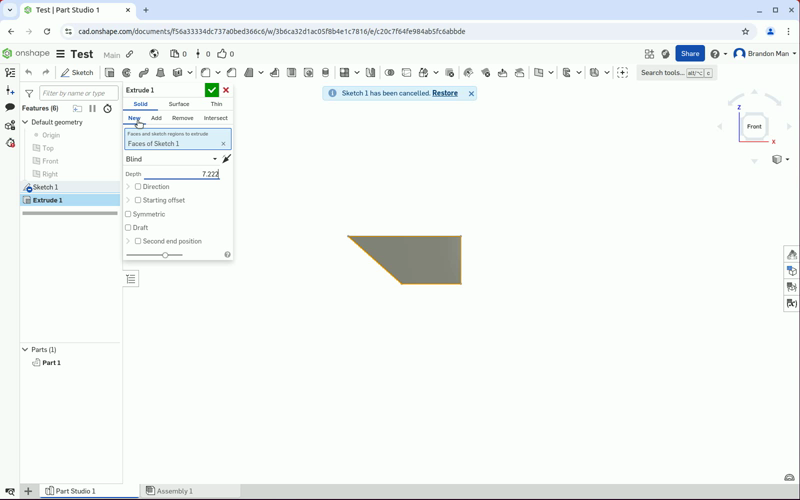
key(tab, 3)
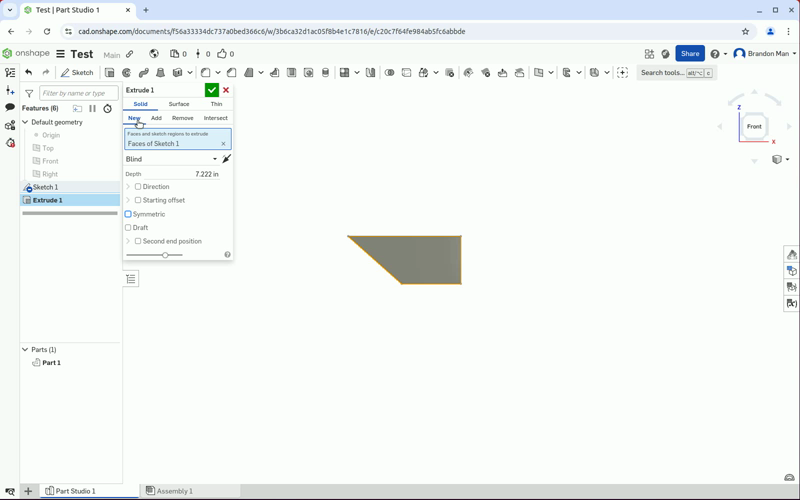
key(space)
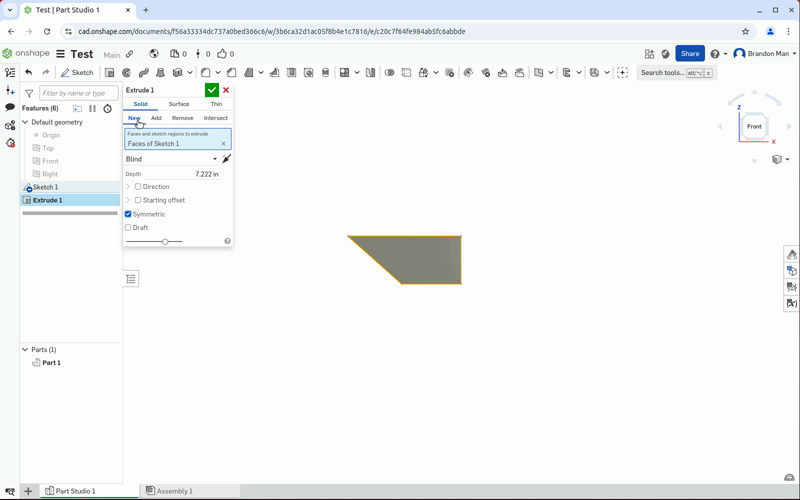
key(enter)
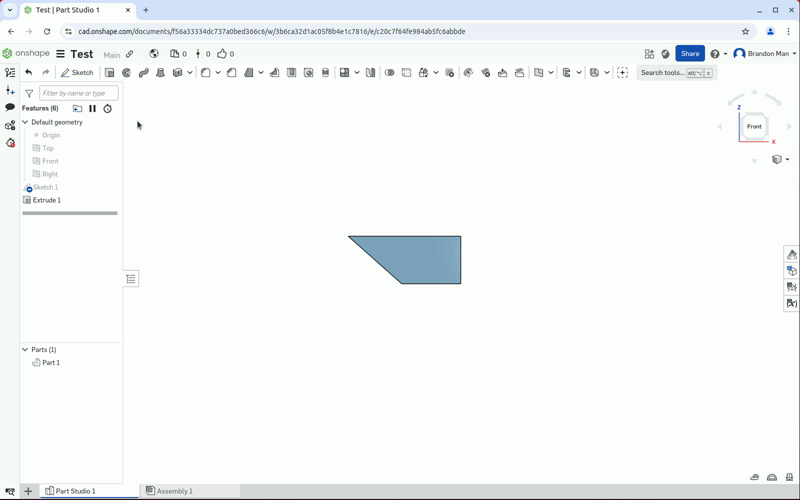
key(shift+h)
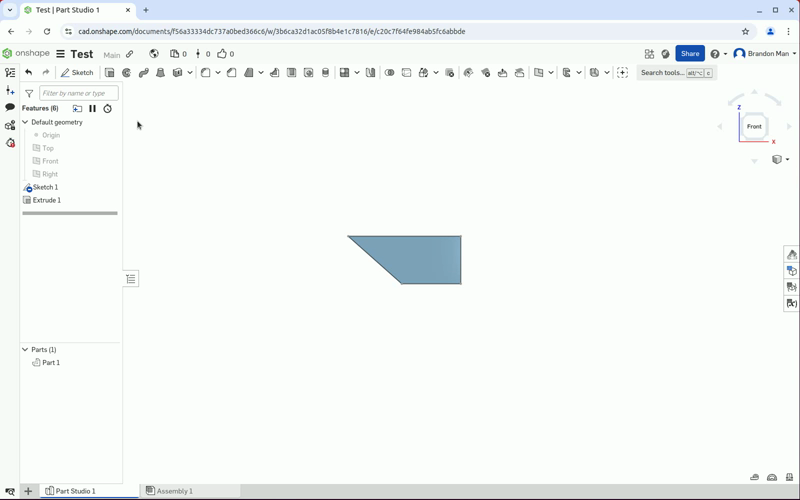
key(shift+h)
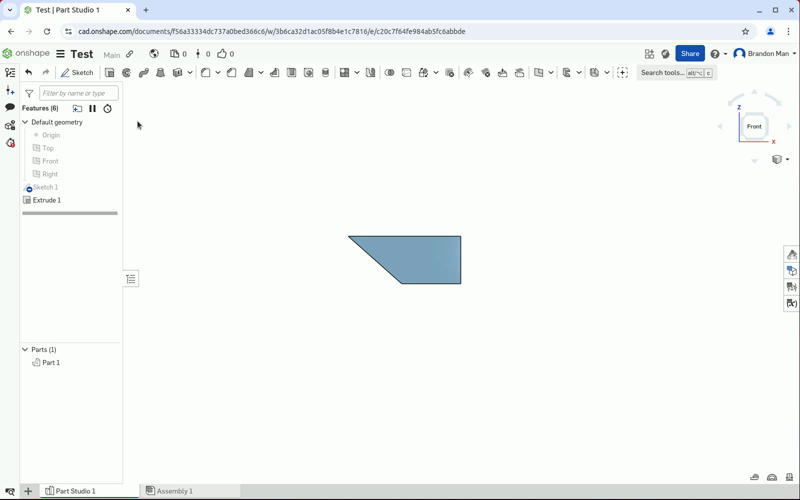
mouse_move(73, 189)
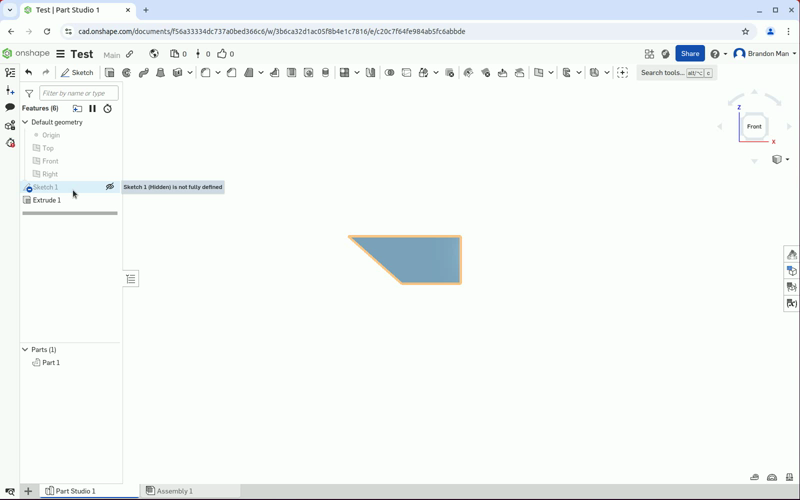
click(73, 189)
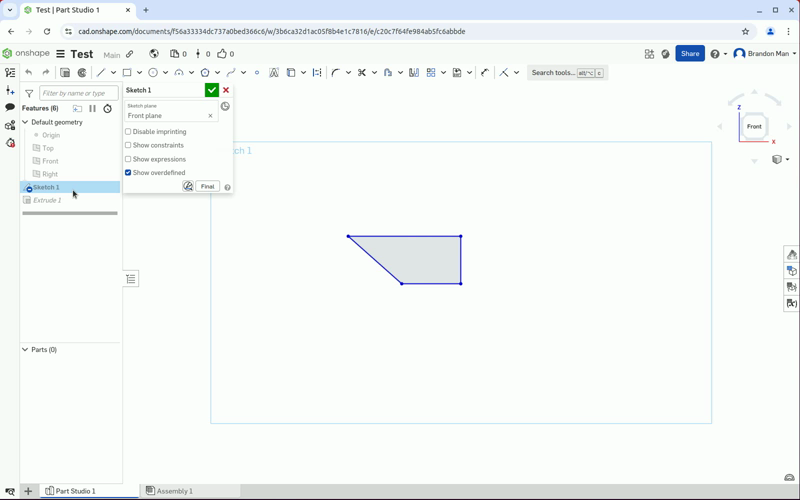
mouse_move(229, 92)
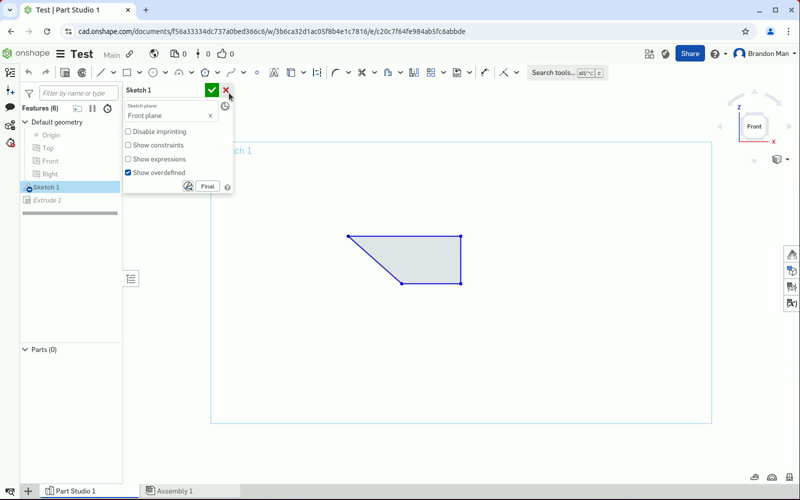
click(229, 92)
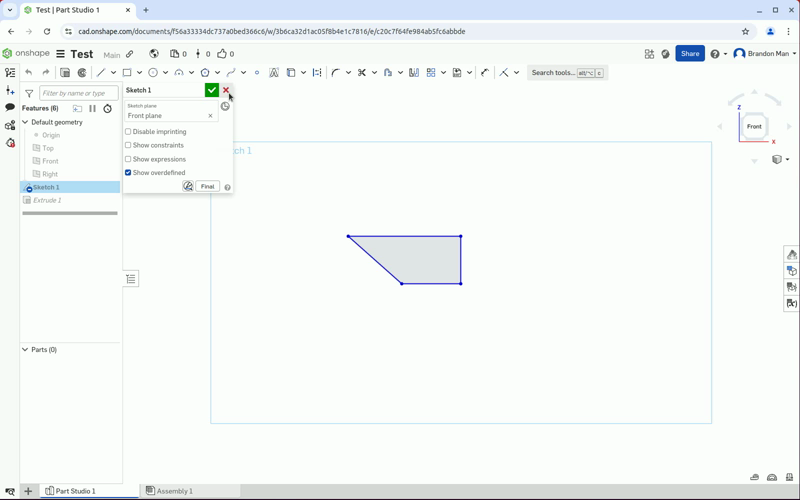
key(shift+s)
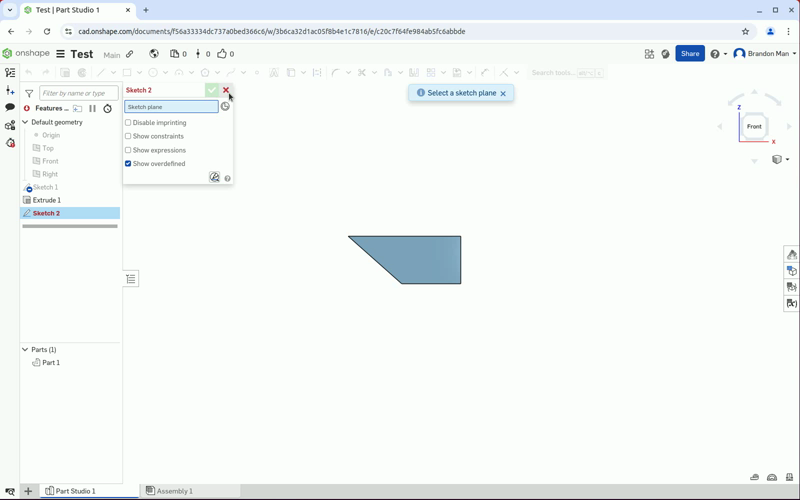
mouse_move(73, 163)
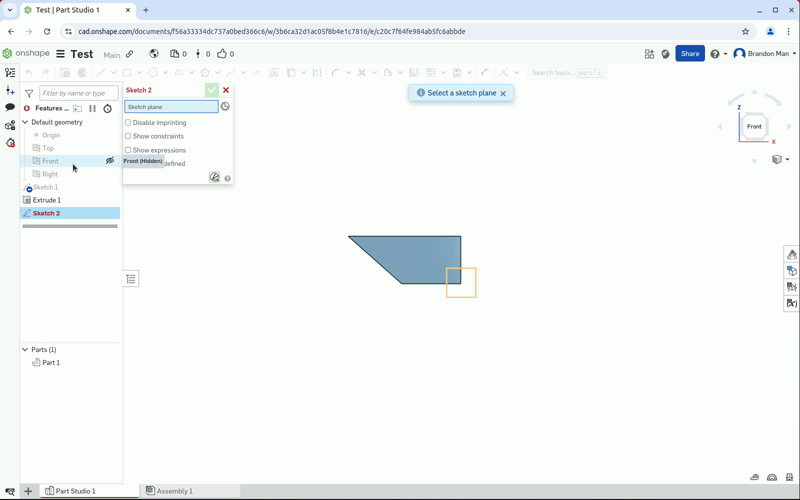
click(73, 163)
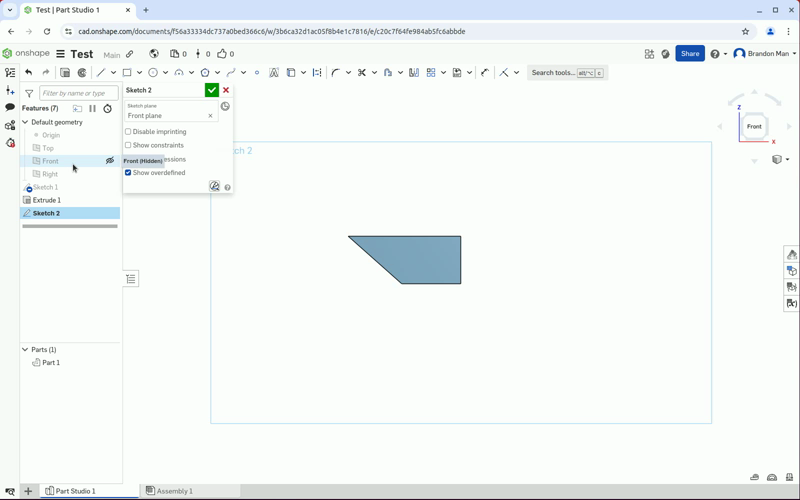
mouse_move(73, 352)
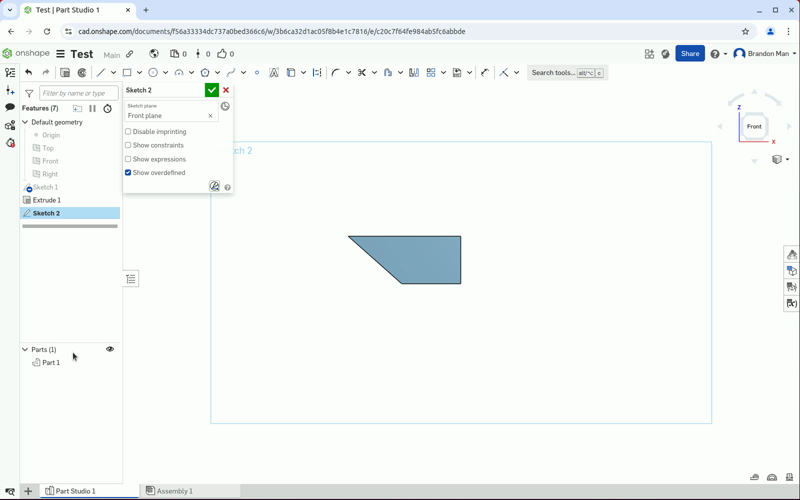
key(y)
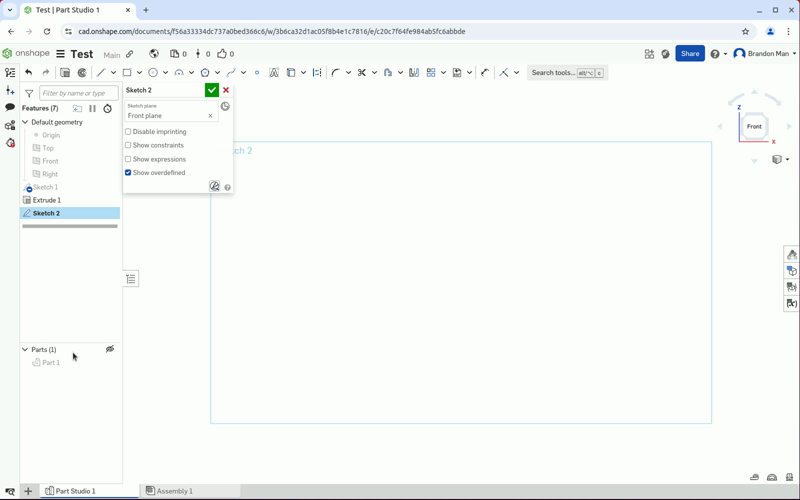
key(l)
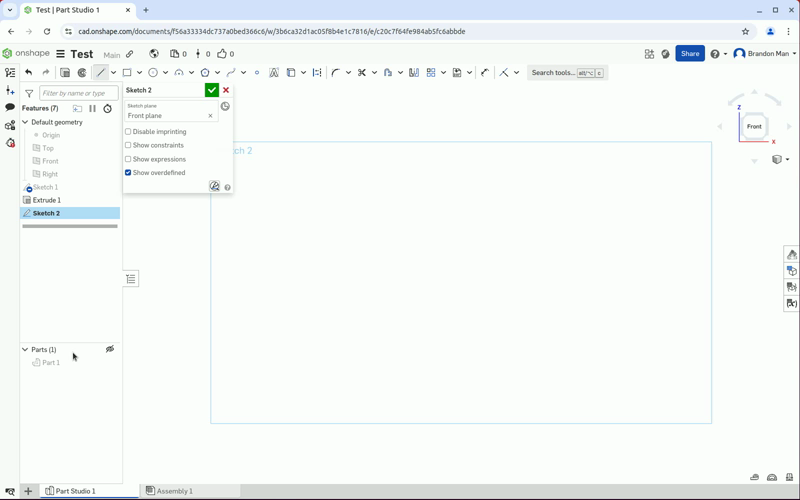
key_down(shift)
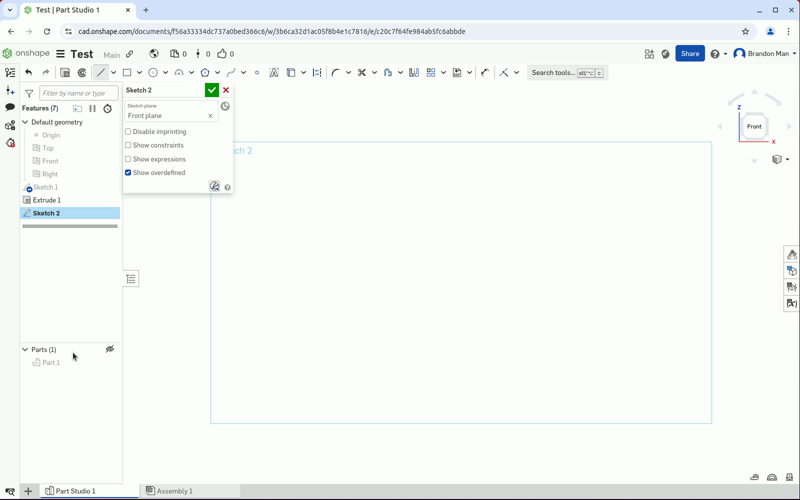
mouse_move(460, 282)
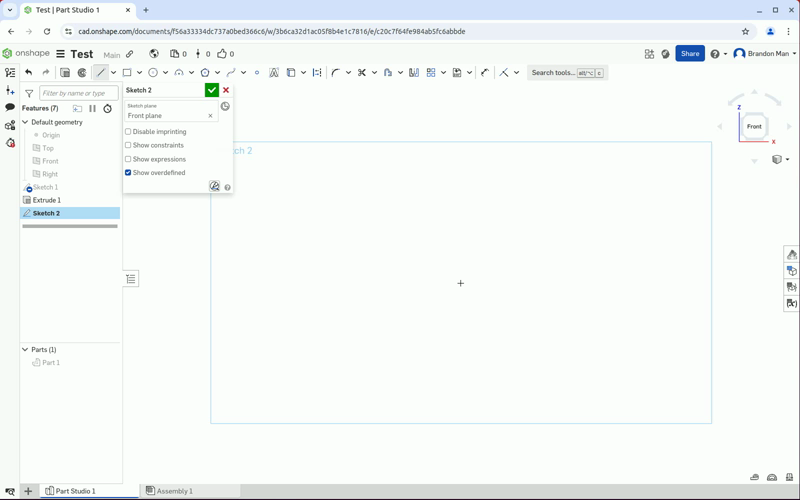
click(460, 282)
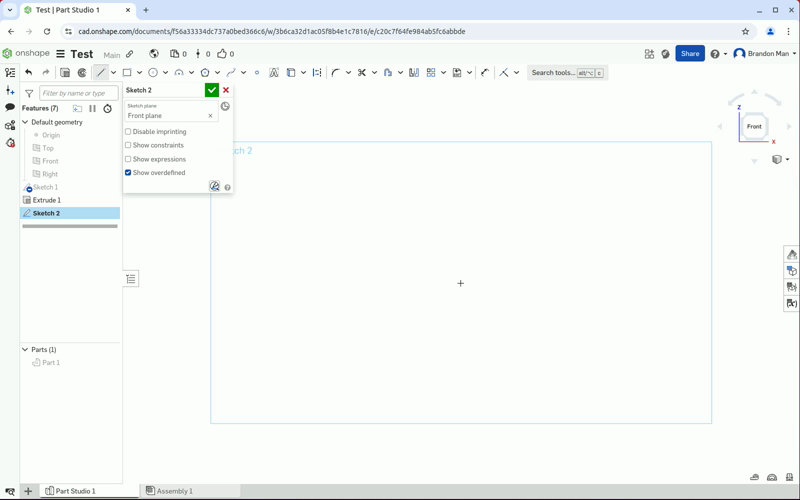
key_up(shift)
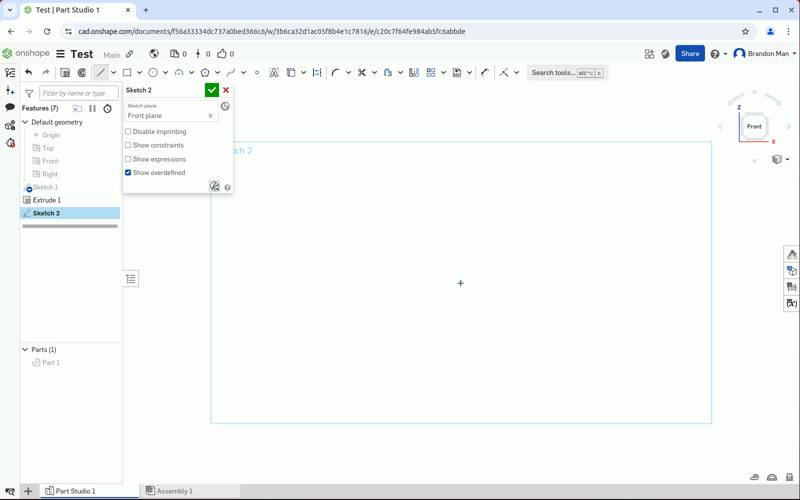
key_down(shift)
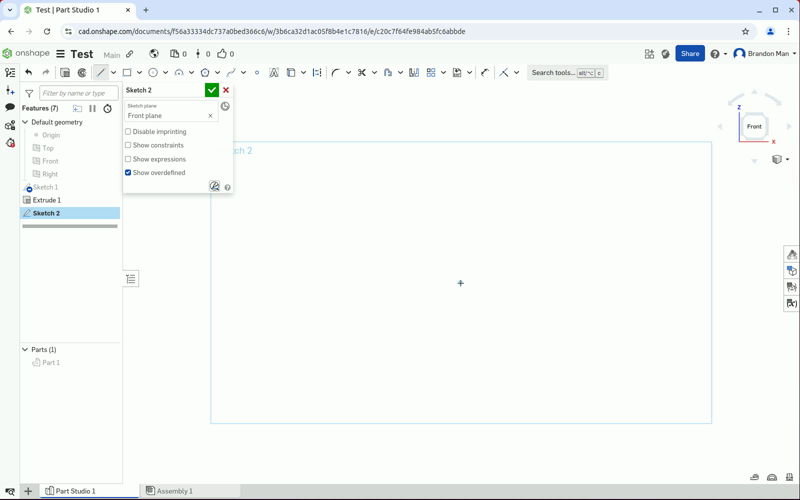
mouse_move(490, 282)
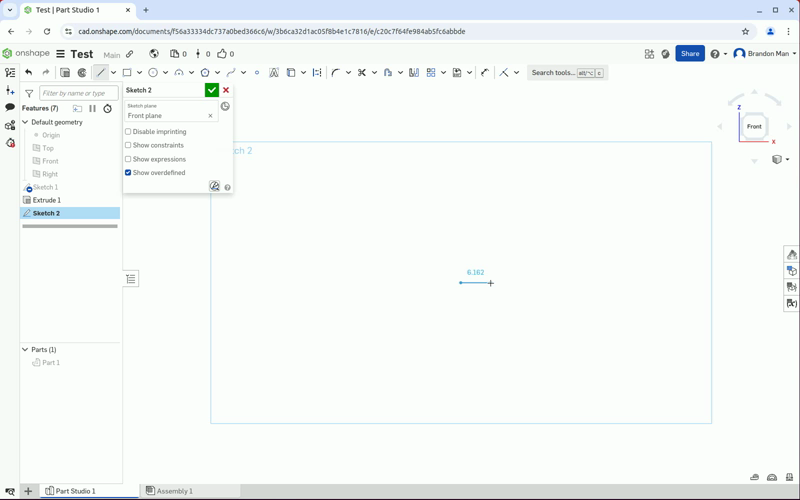
mouse_move(509, 282)
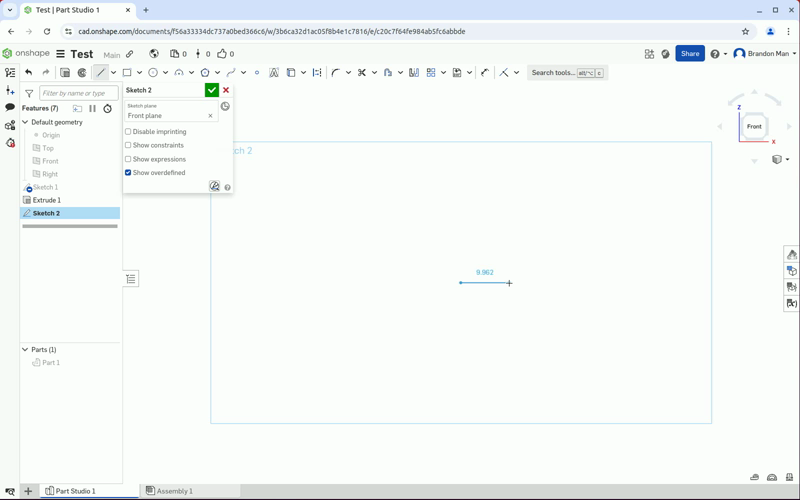
click(509, 282)
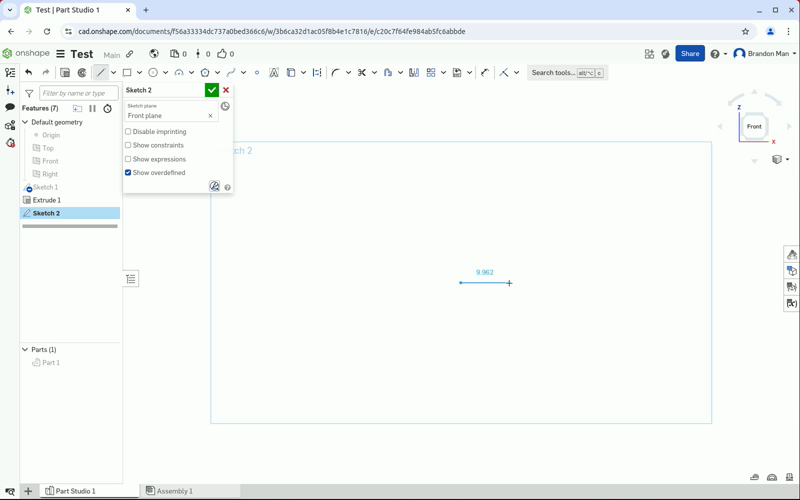
key_up(shift)
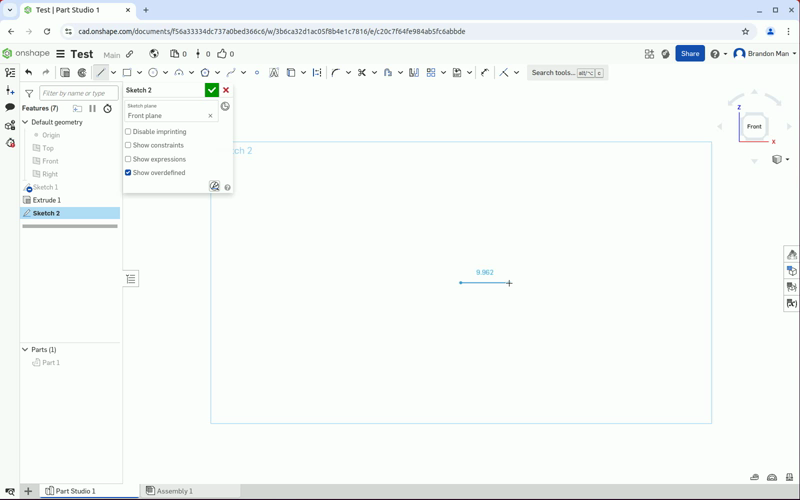
key_down(shift)
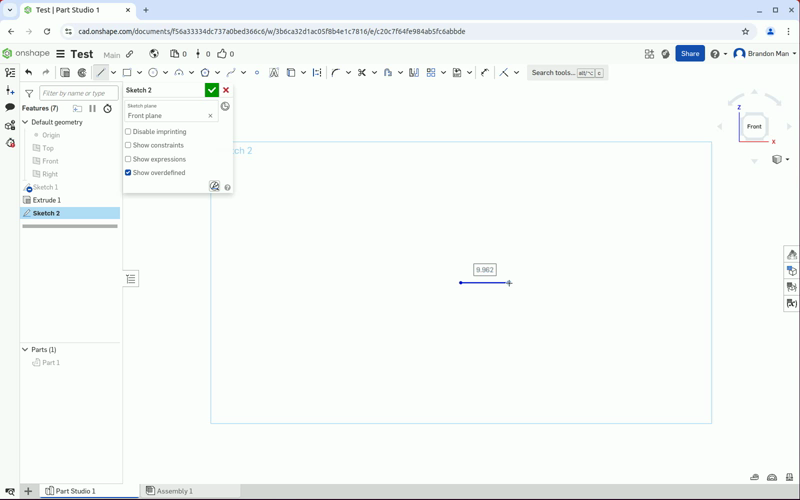
mouse_move(562, 235)
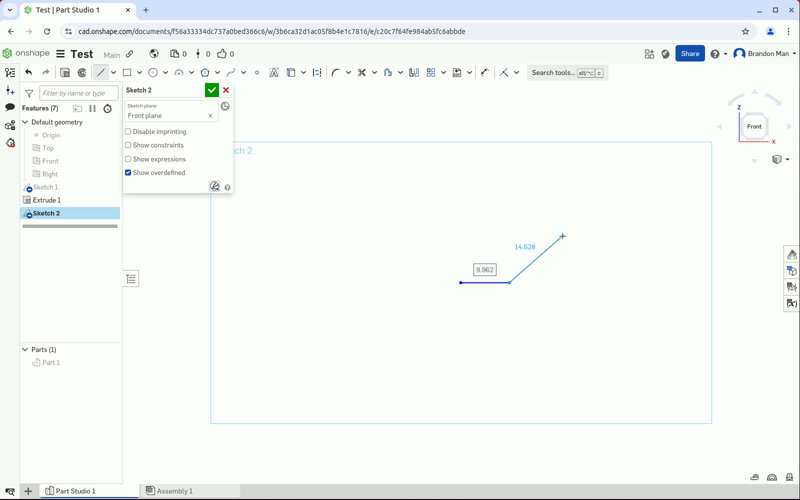
click(562, 235)
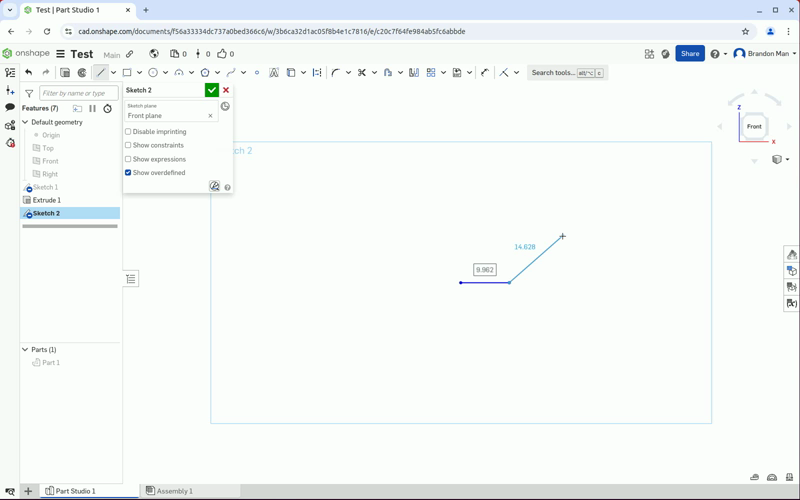
key_up(shift)
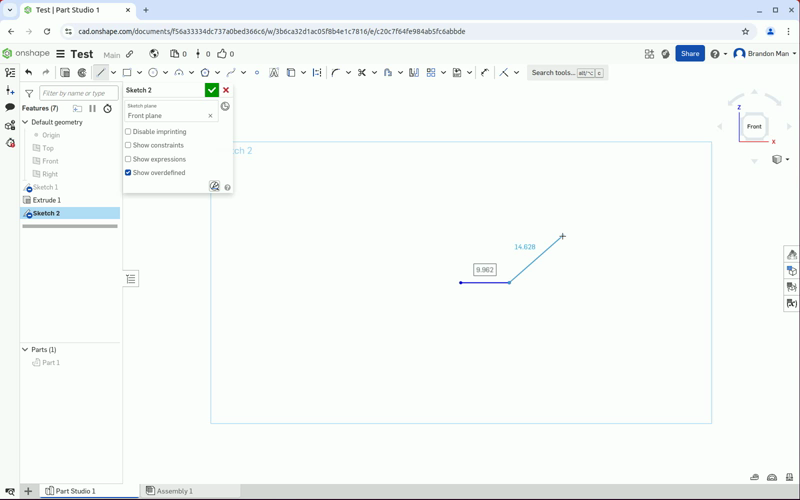
key_down(shift)
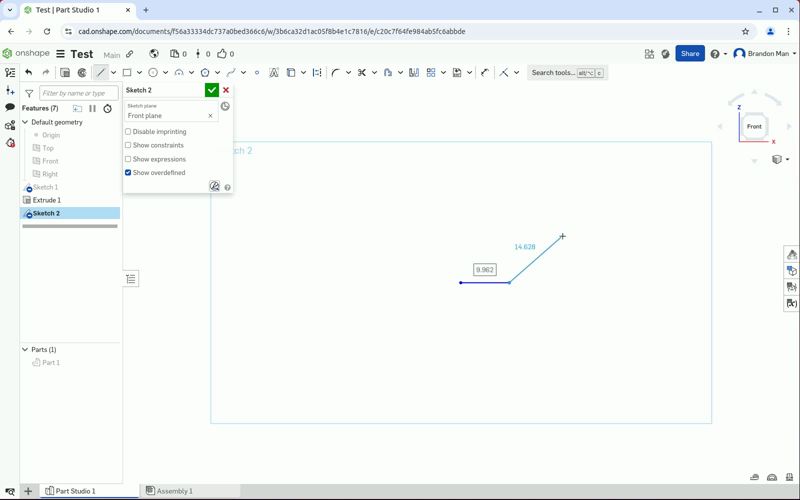
mouse_move(460, 235)
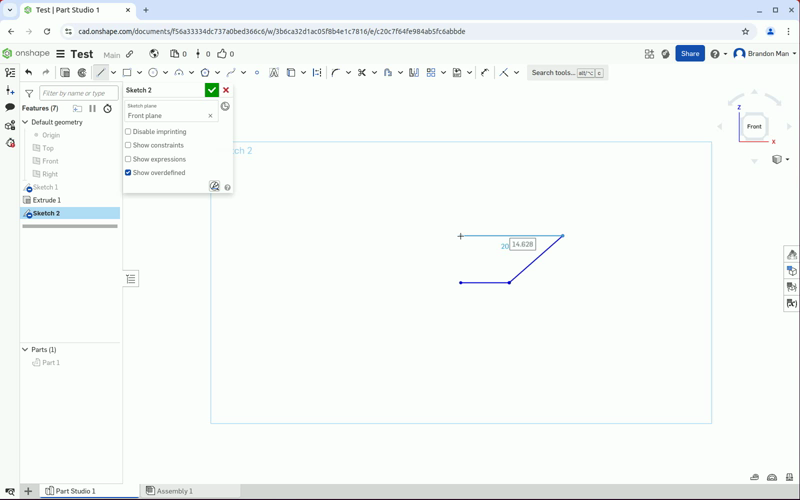
click(460, 235)
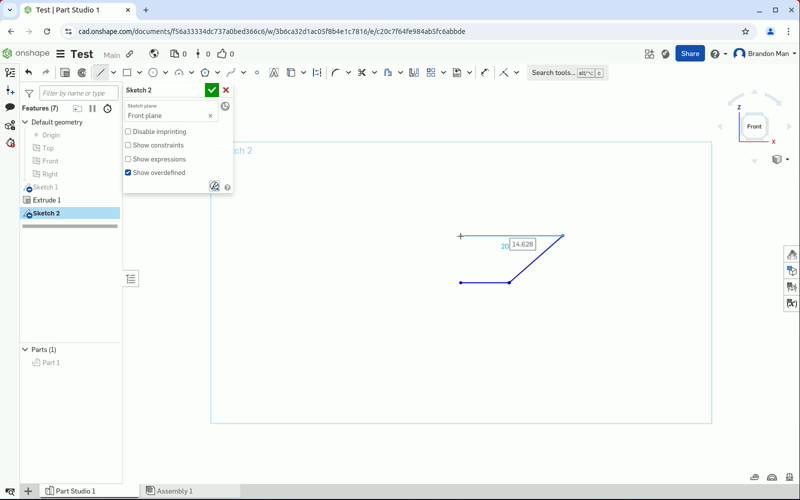
key_up(shift)
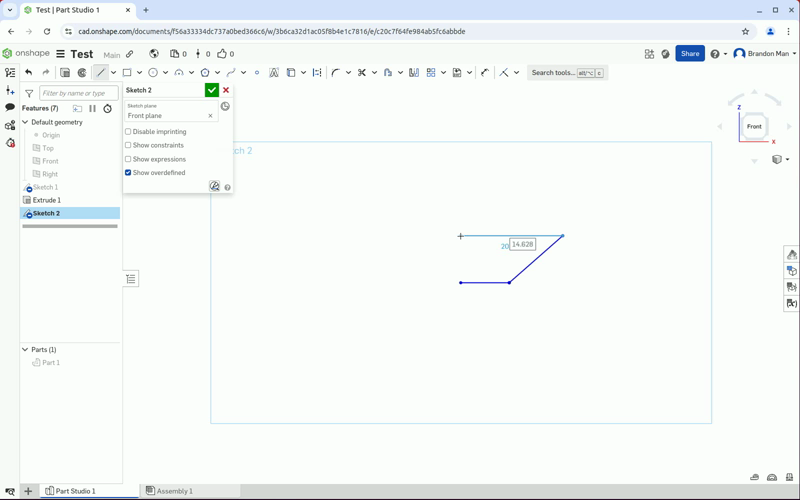
mouse_move(490, 235)
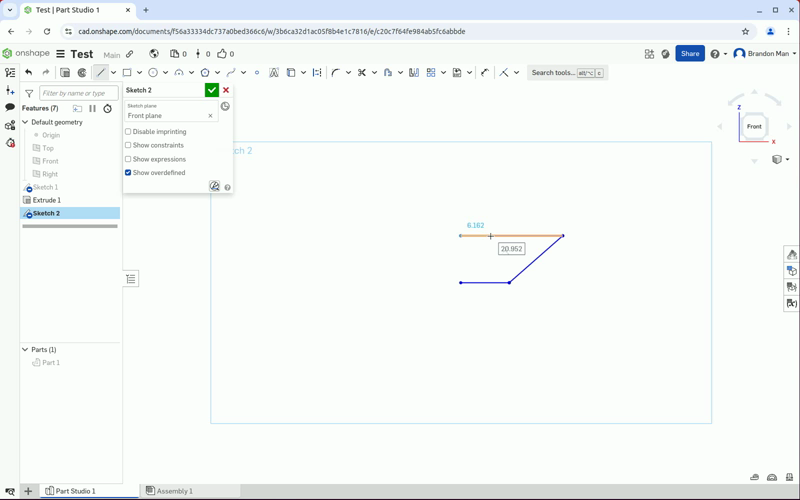
key_down(shift)
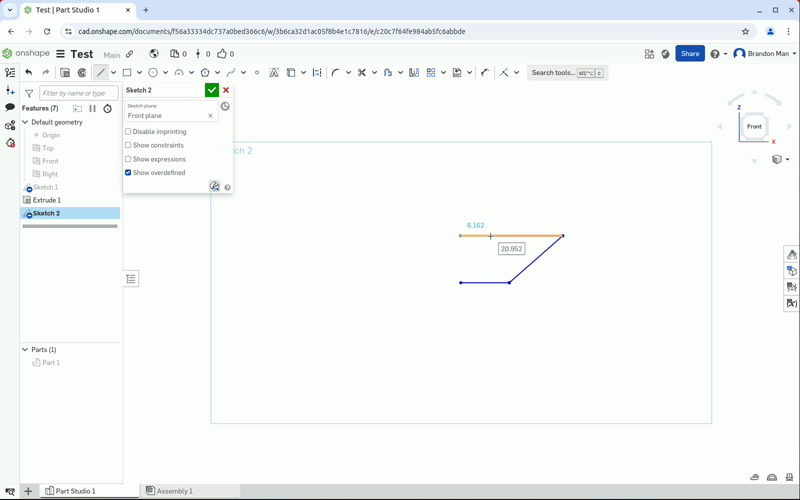
mouse_move(460, 282)
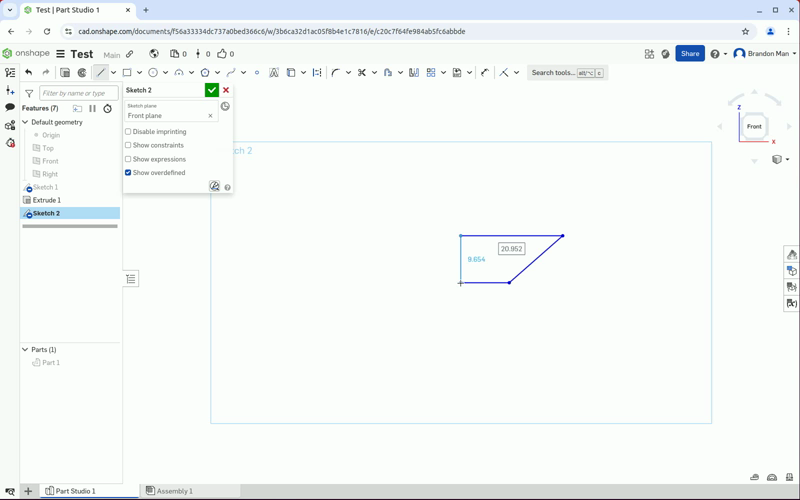
key_up(shift)
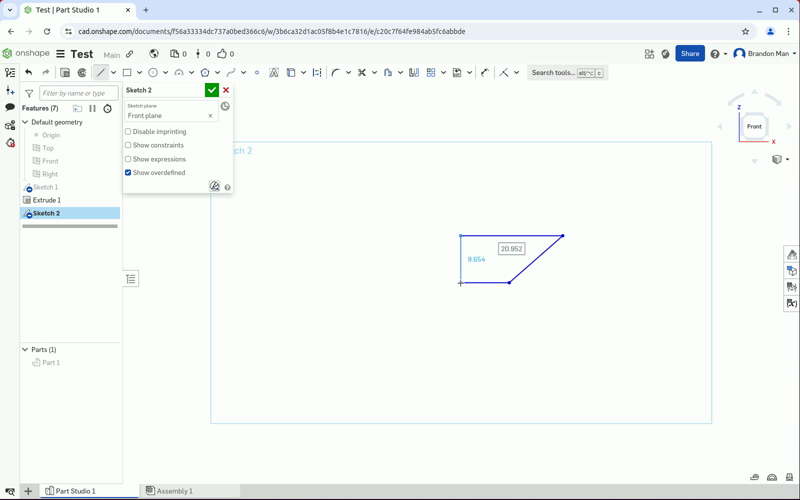
click(460, 282)
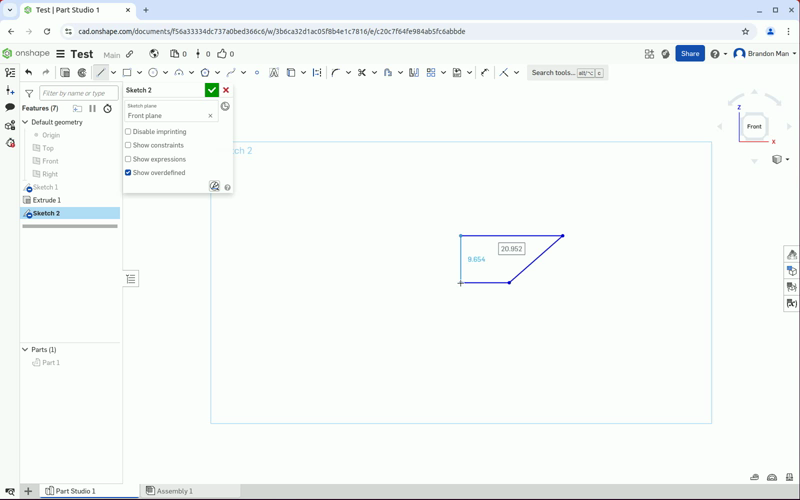
key(esc)
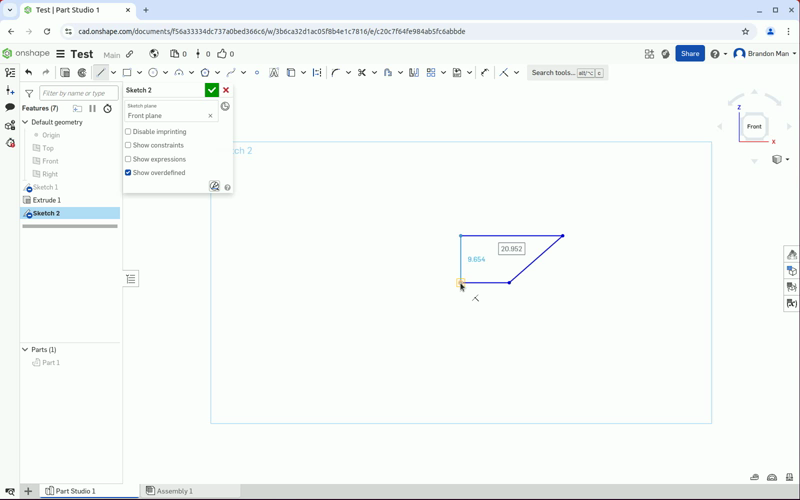
mouse_move(468, 272)
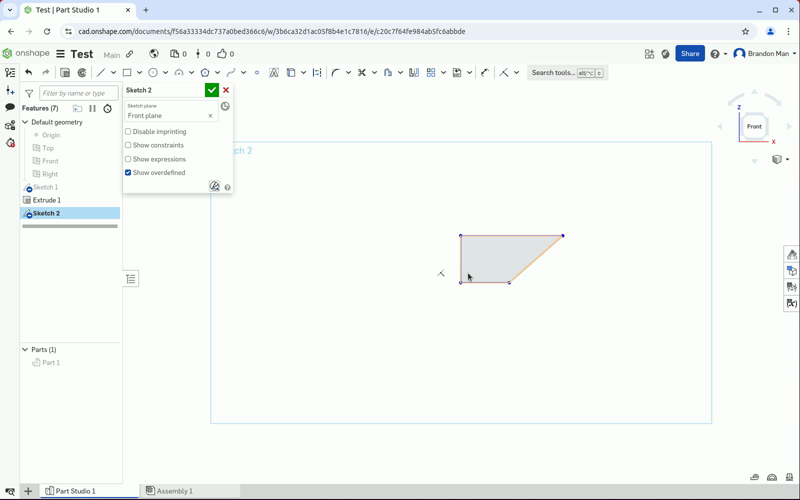
click(468, 272)
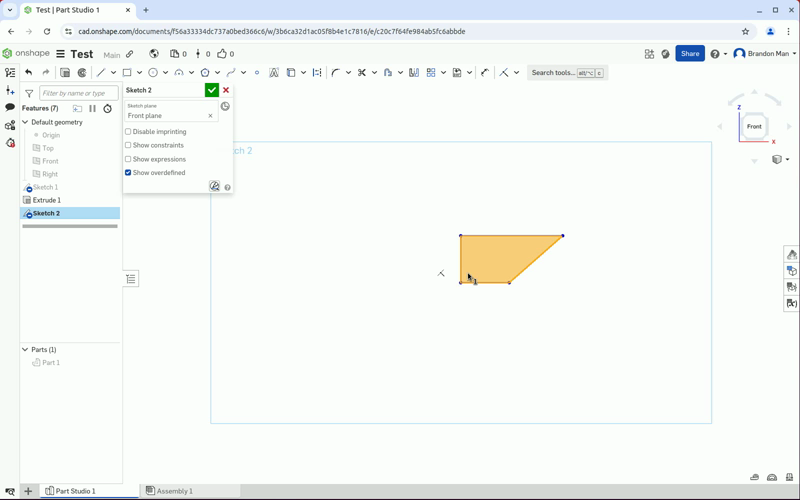
mouse_move(73, 352)
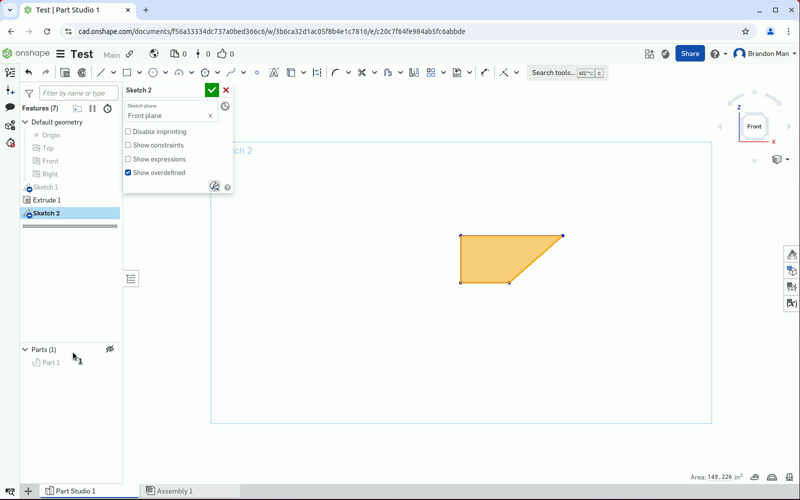
key(shift+y)
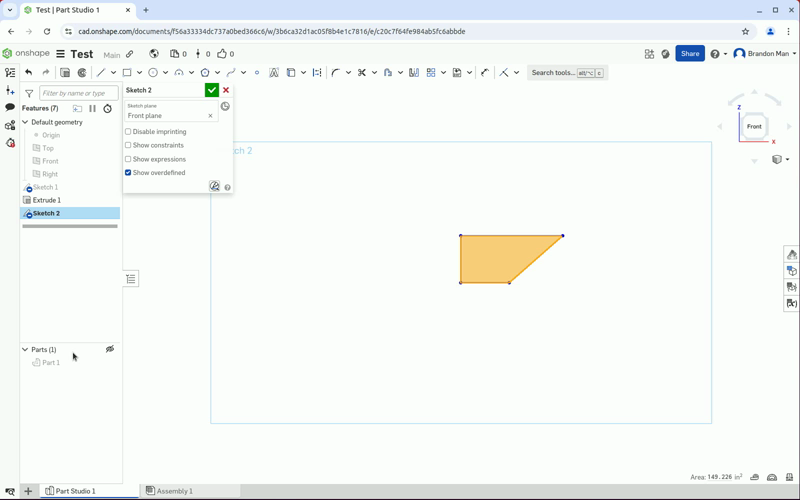
key(shift+e)
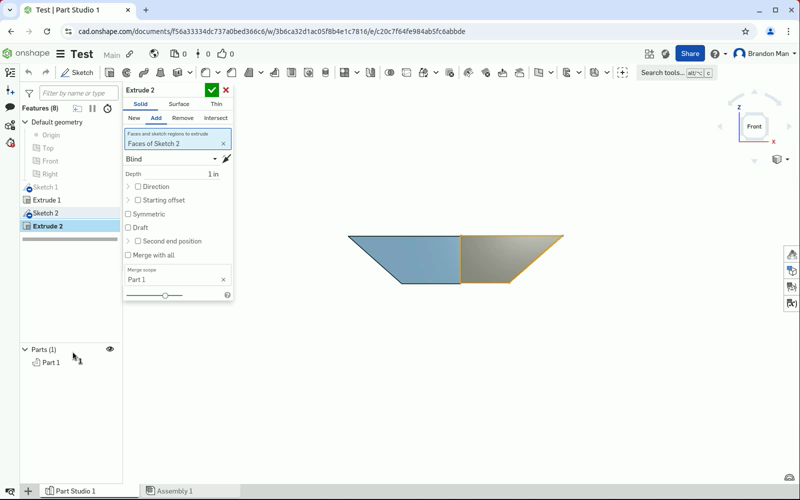
mouse_move(143, 106)
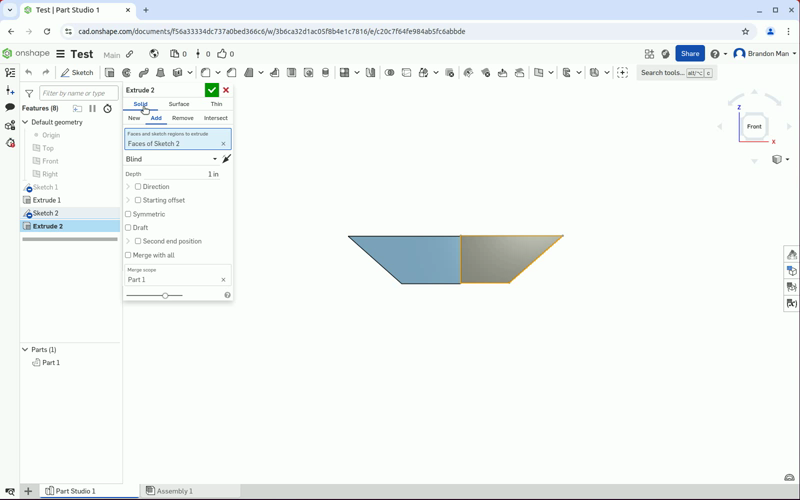
click(143, 106)
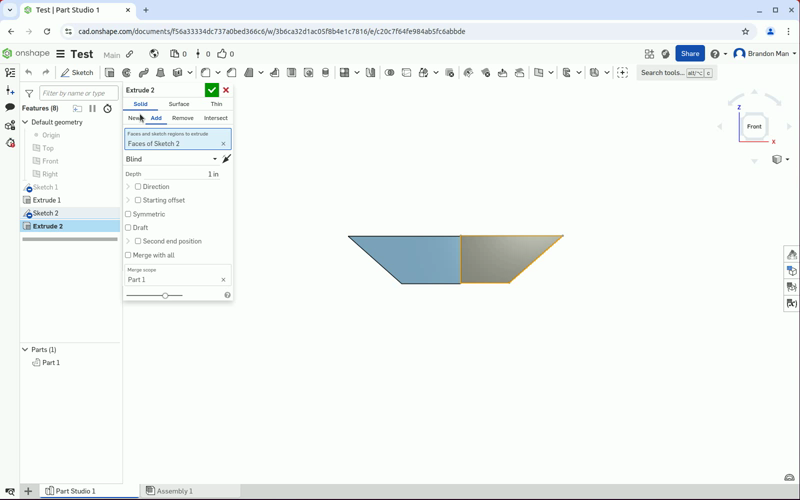
mouse_move(137, 120)
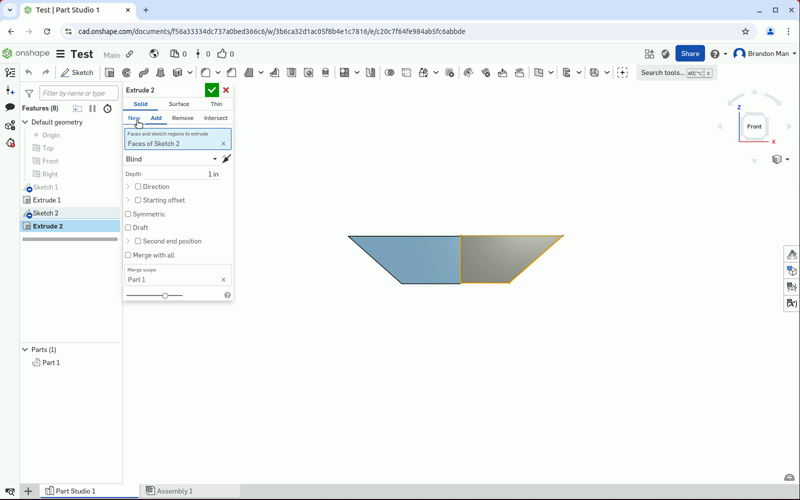
click(137, 120)
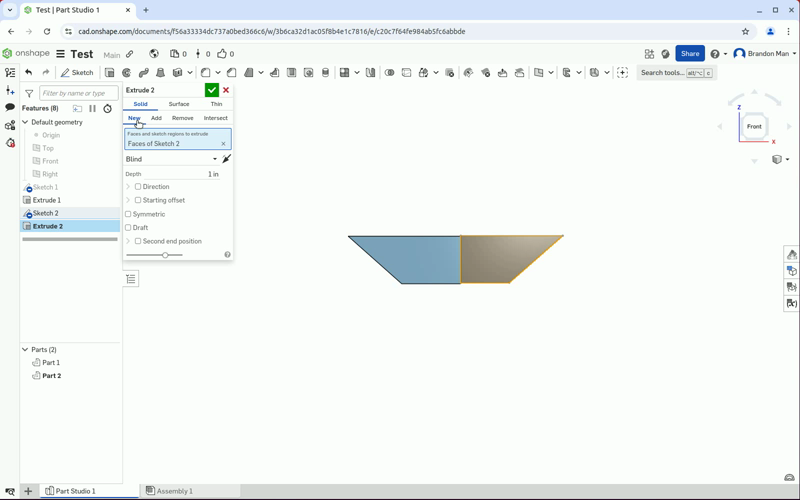
key(tab, 4)
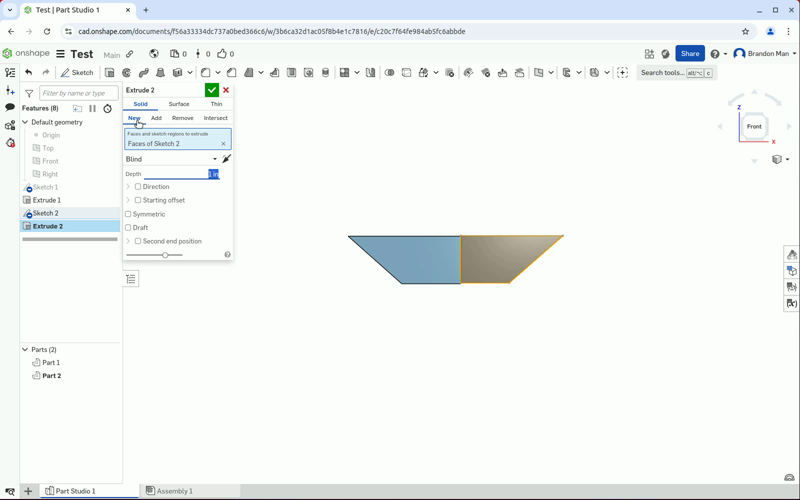
text(7.222)
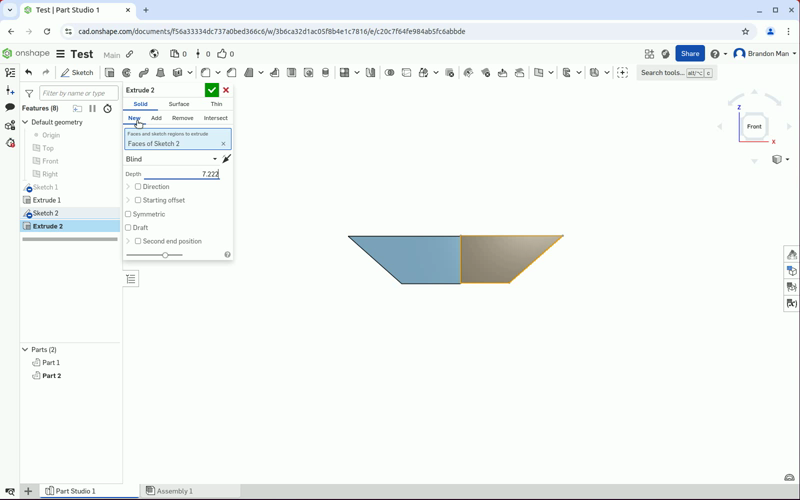
key(tab, 3)
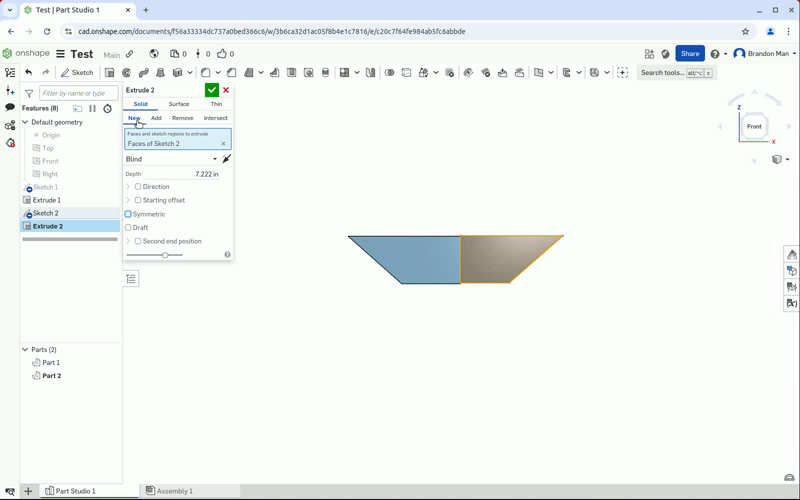
key(space)
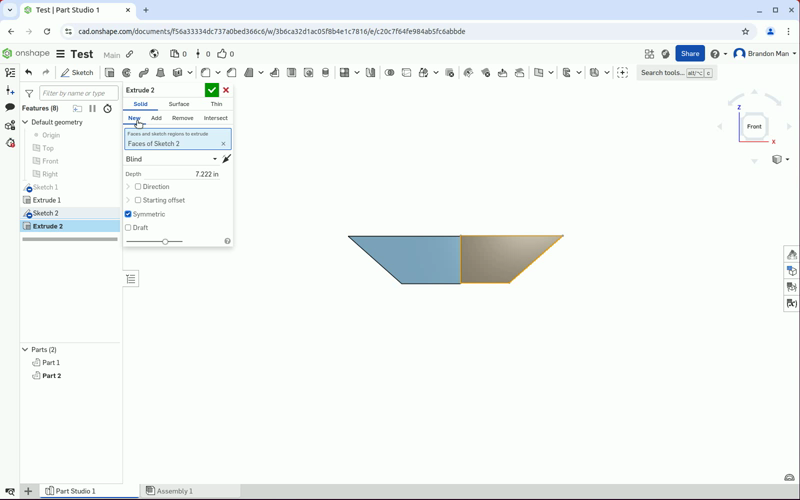
key(enter)
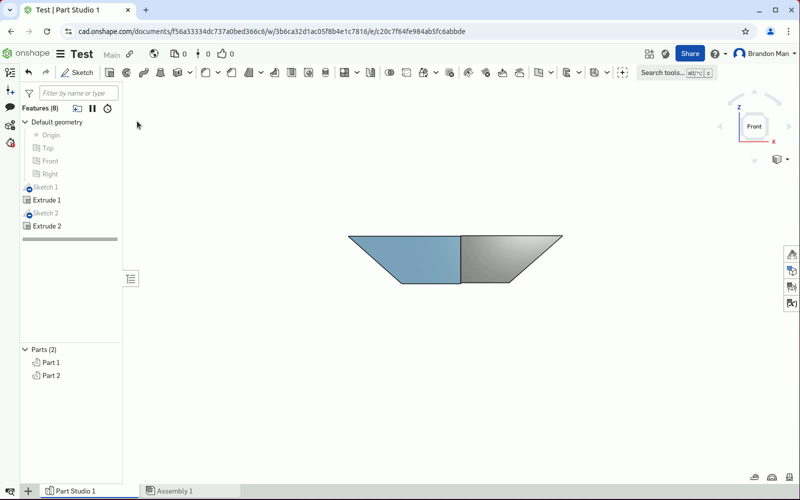
key(shift+h)
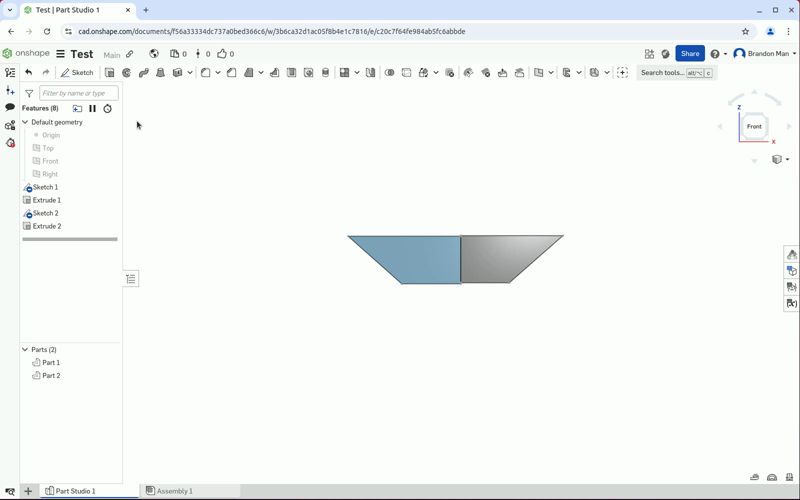
key(shift+h)
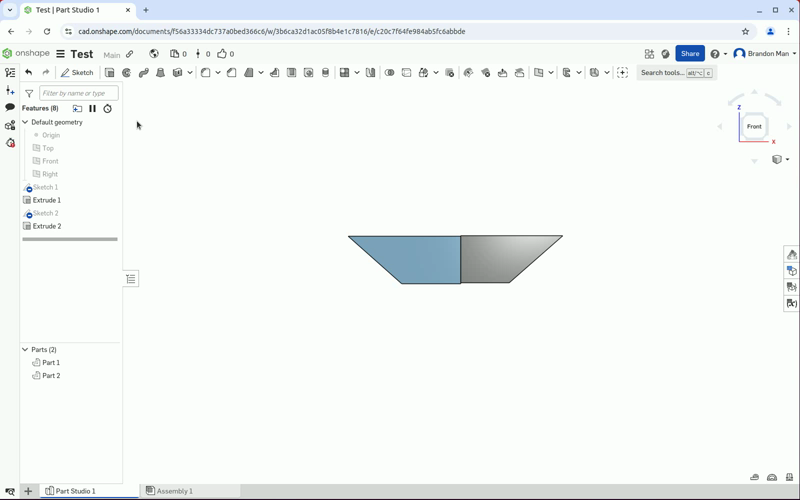
mouse_move(73, 189)
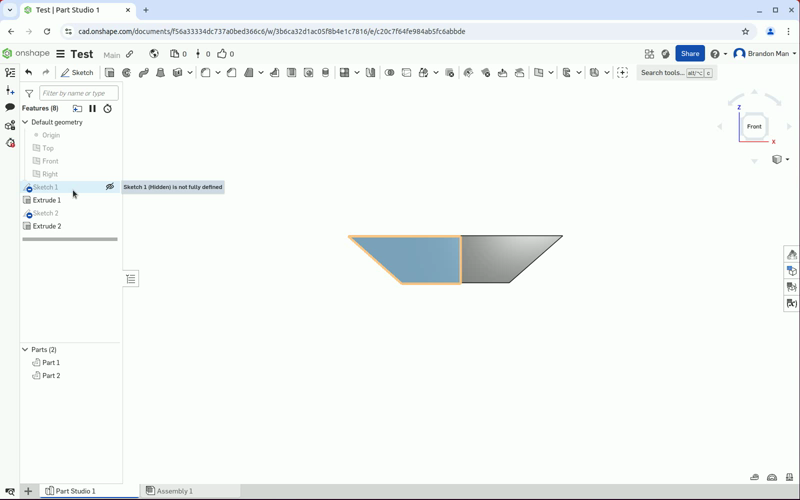
click(73, 189)
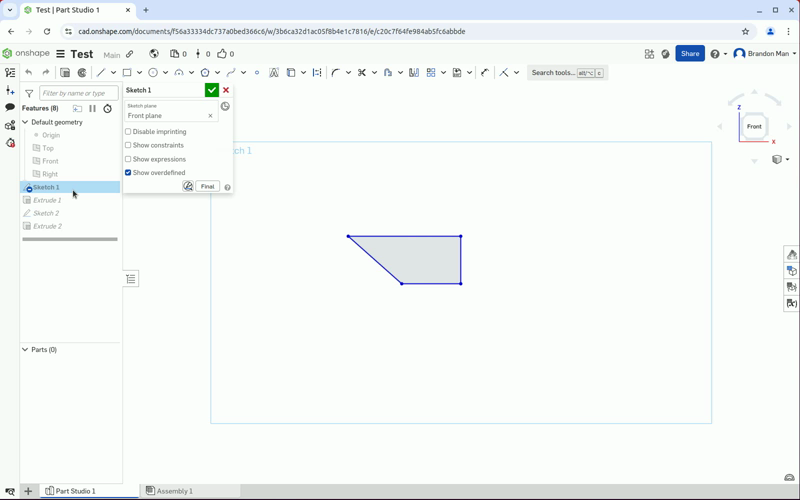
mouse_move(229, 92)
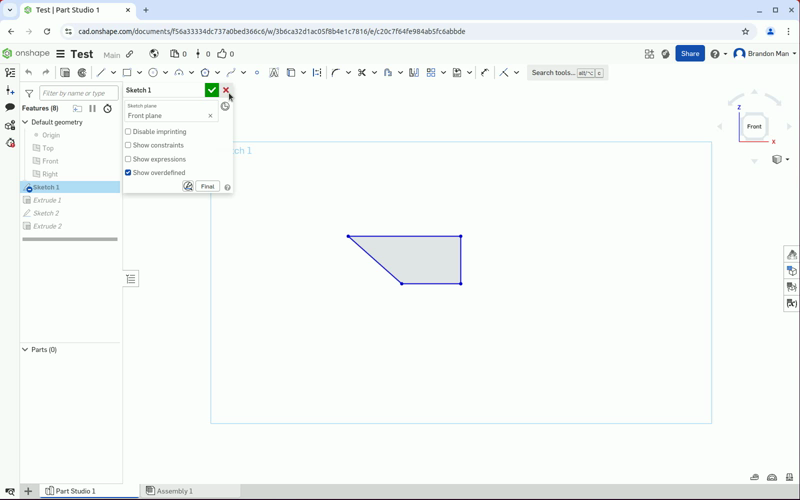
click(229, 92)
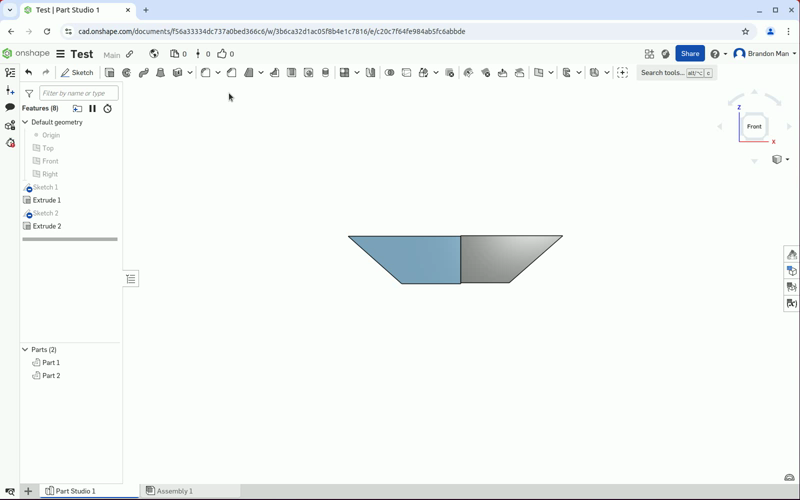
mouse_move(73, 352)
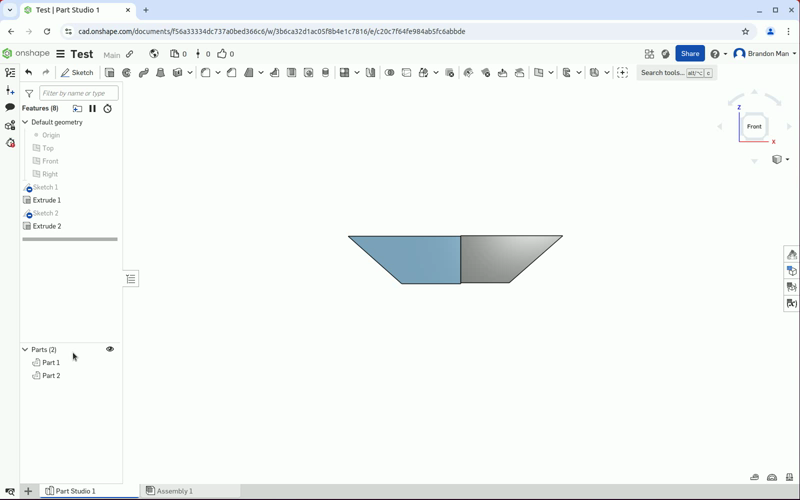
key(y)
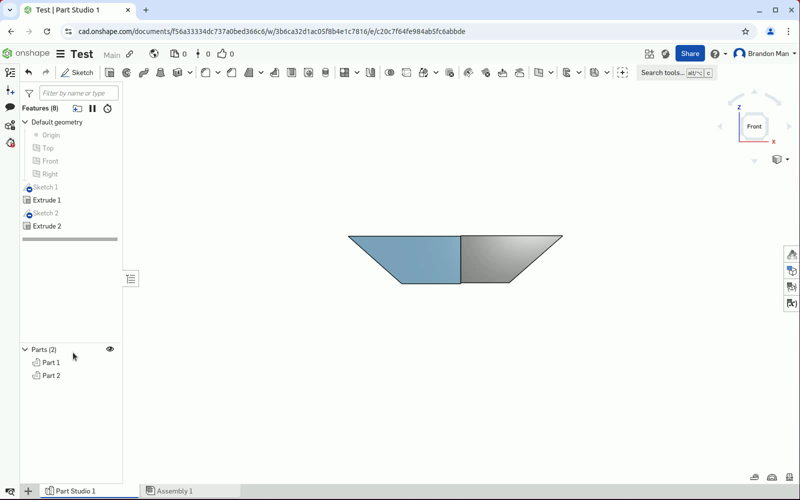
key(shift+p)
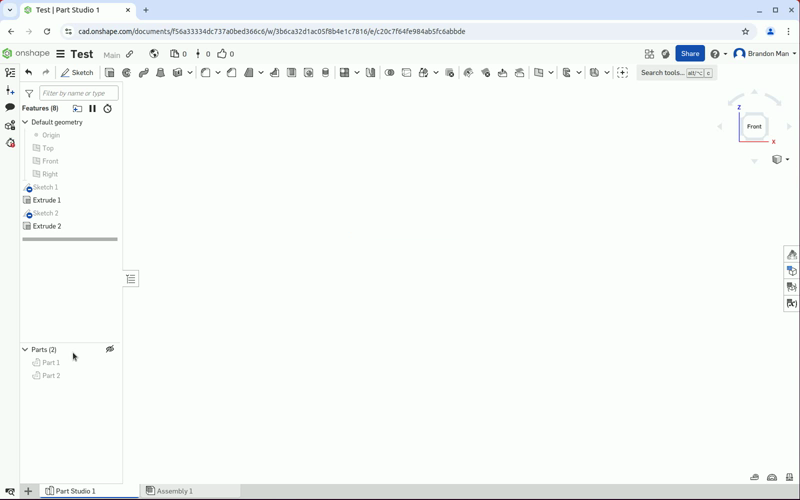
key(space)
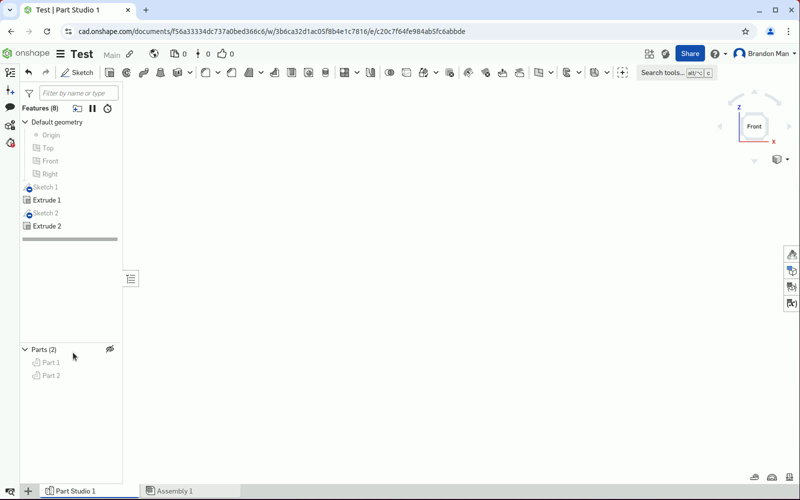
key_down(shift)
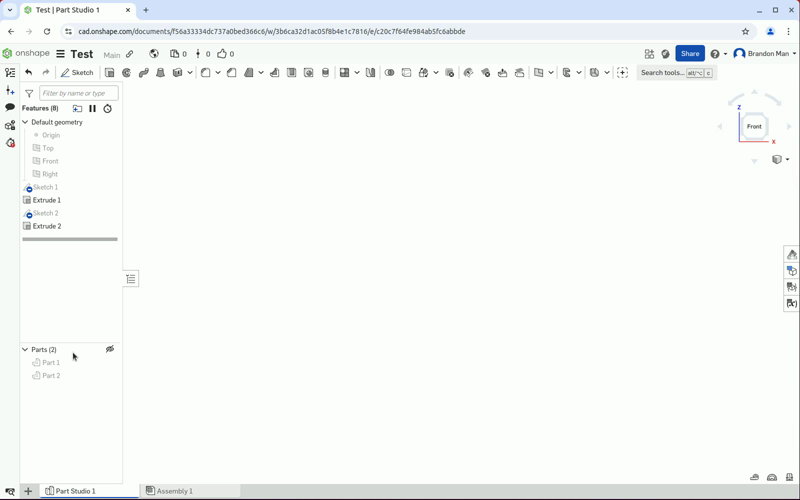
key(left)
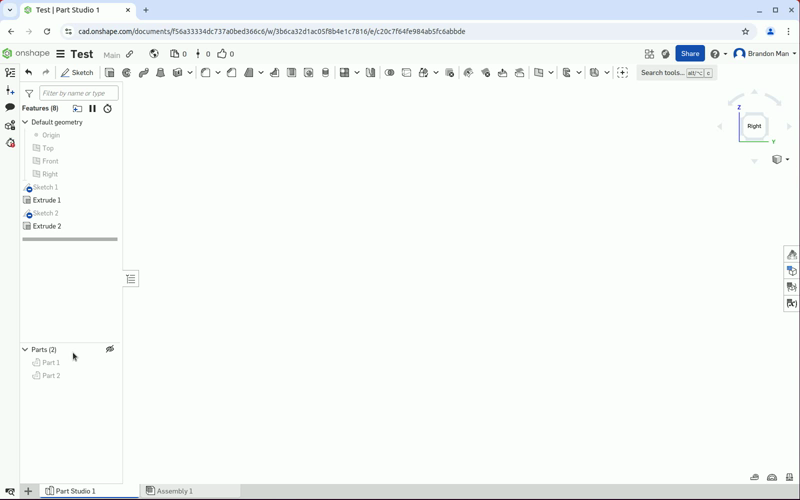
key_up(shift)
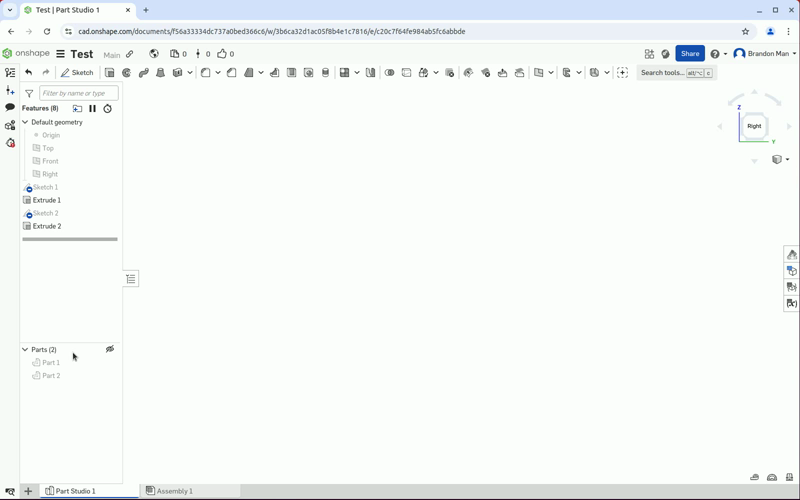
mouse_move(73, 352)
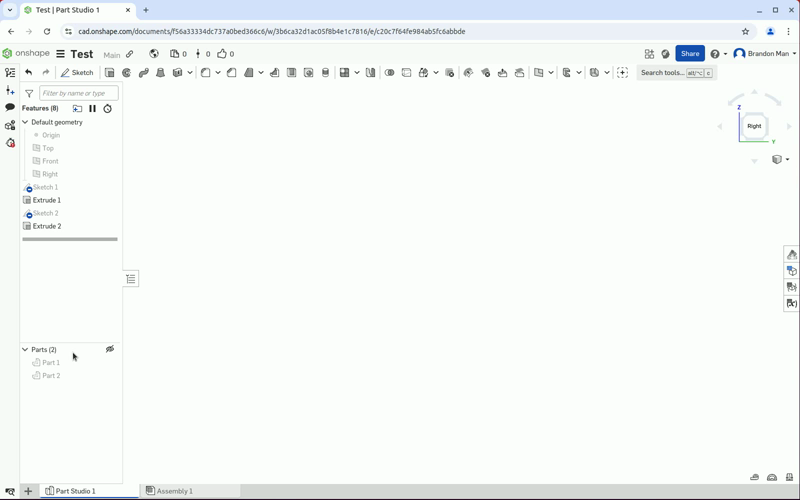
key(shift+y)
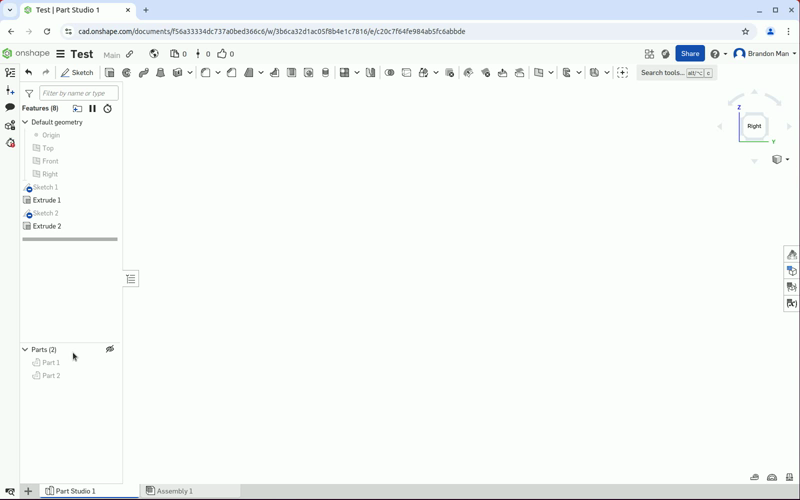
key(shift+s)
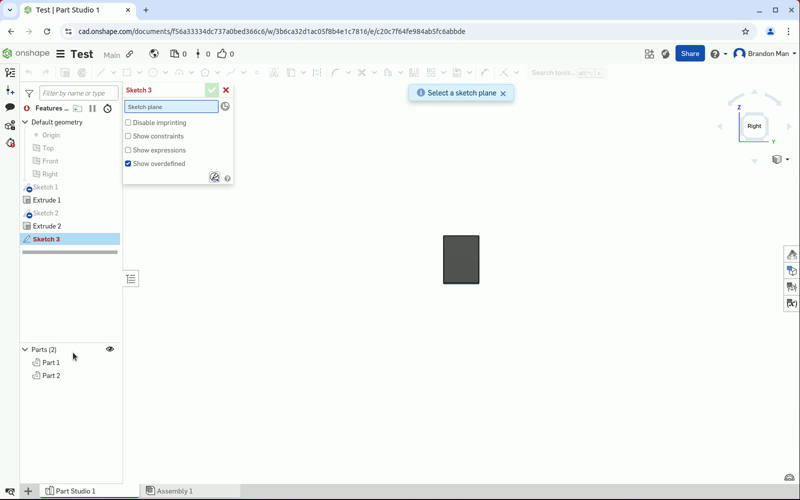
mouse_move(73, 176)
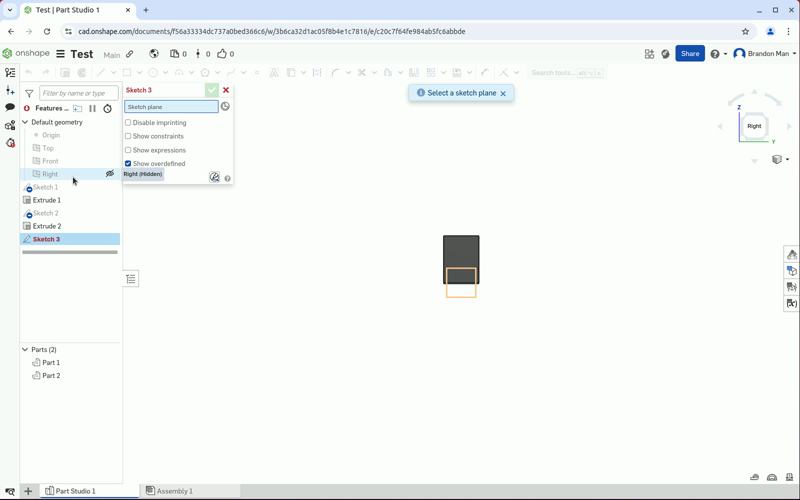
click(73, 176)
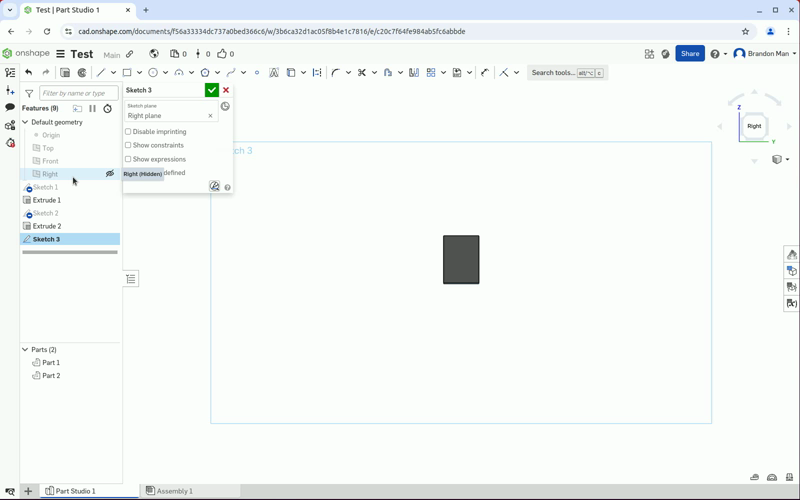
mouse_move(73, 352)
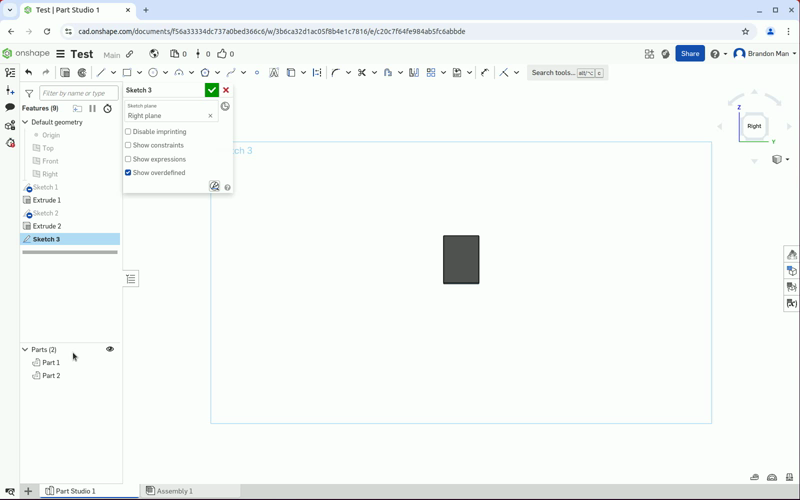
key(y)
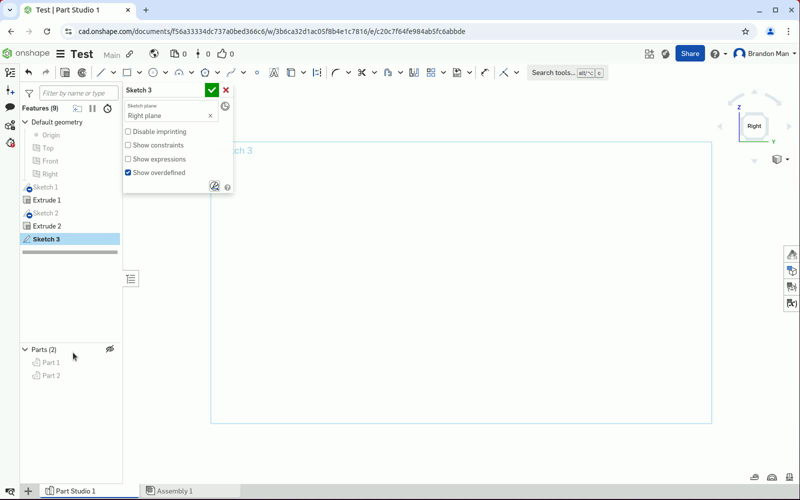
key(l)
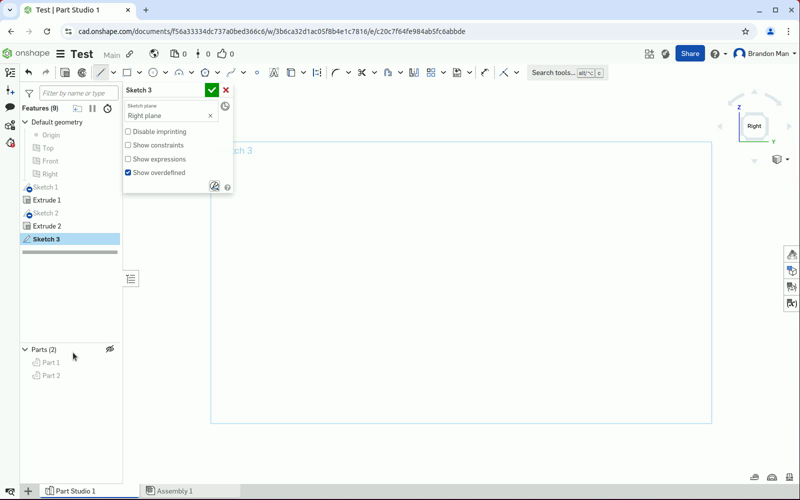
key_down(shift)
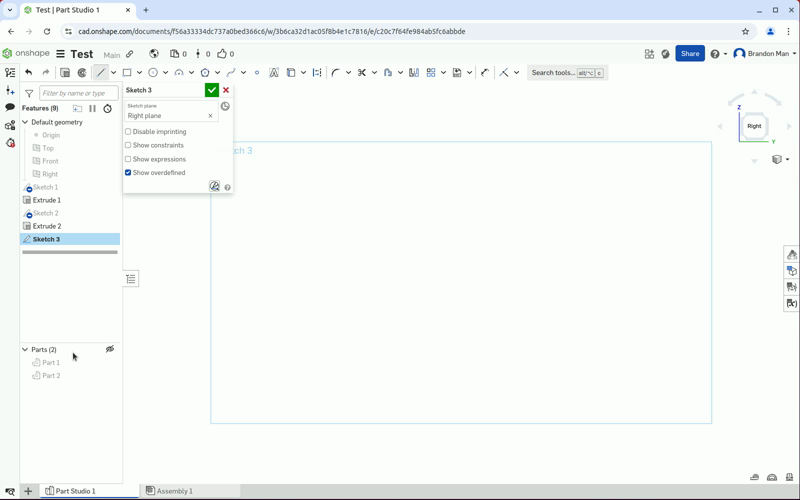
mouse_move(352, 236)
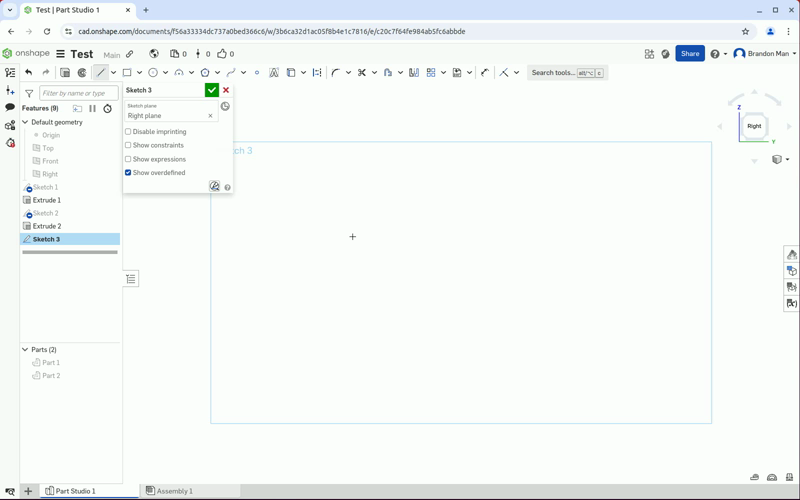
click(352, 236)
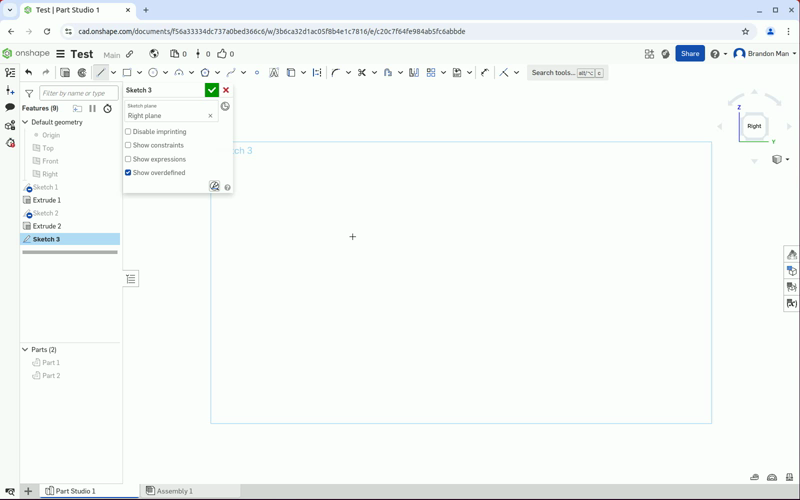
key_up(shift)
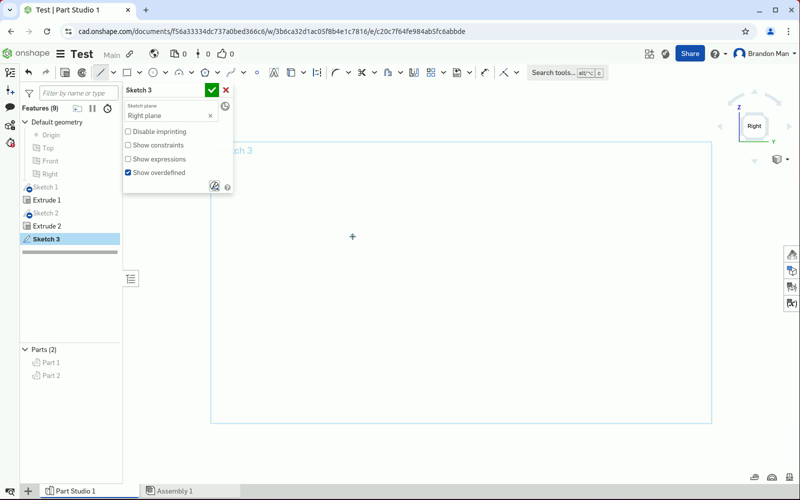
key_down(shift)
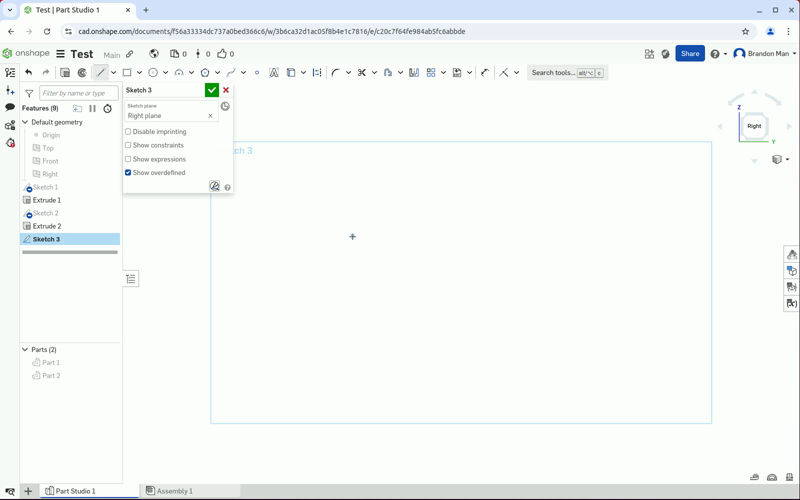
mouse_move(407, 283)
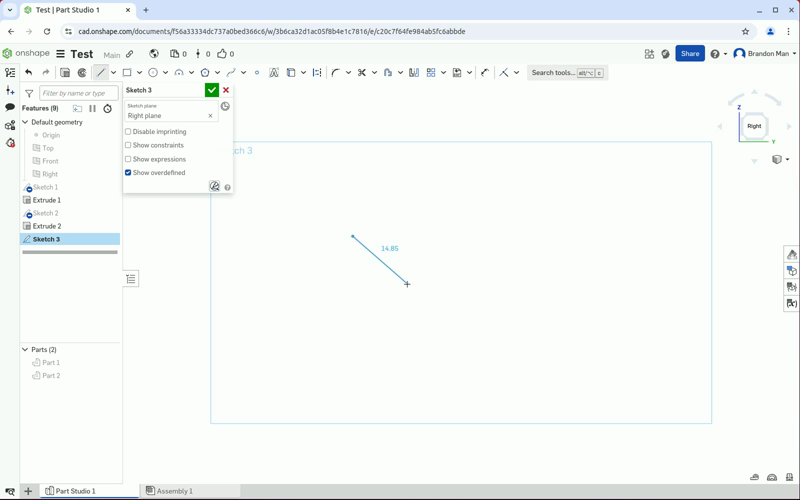
click(407, 283)
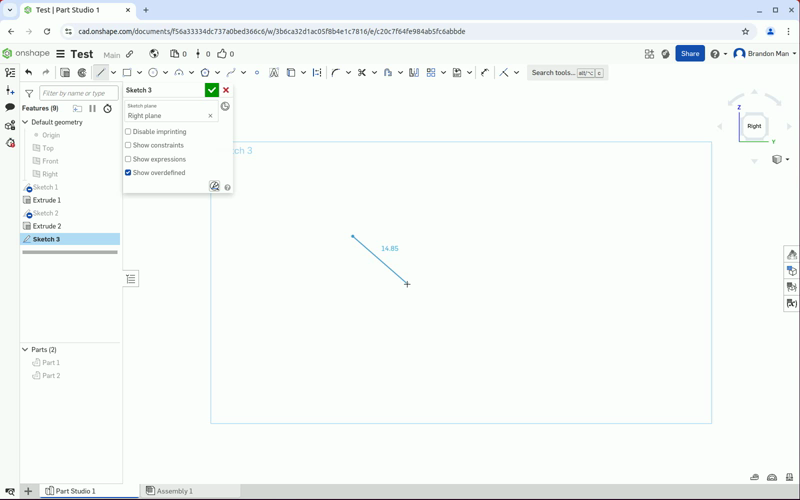
key_up(shift)
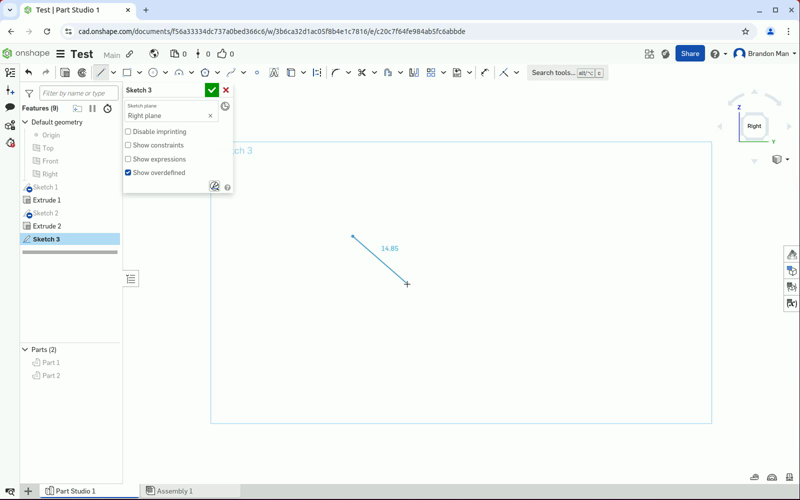
key_down(shift)
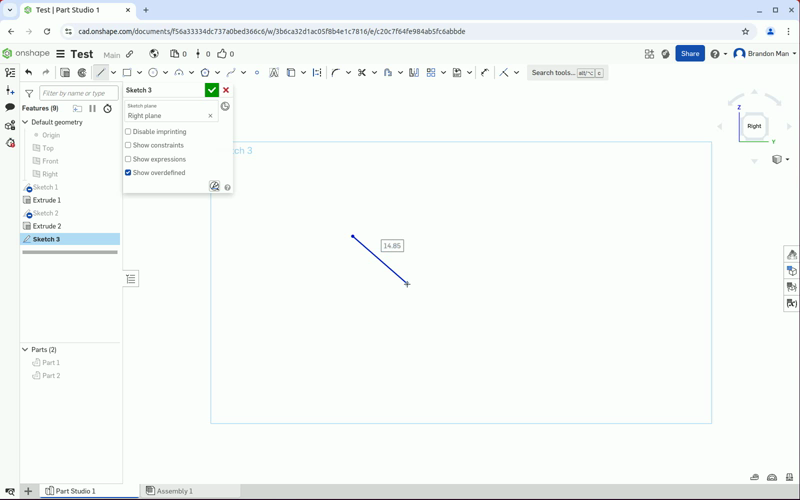
mouse_move(437, 283)
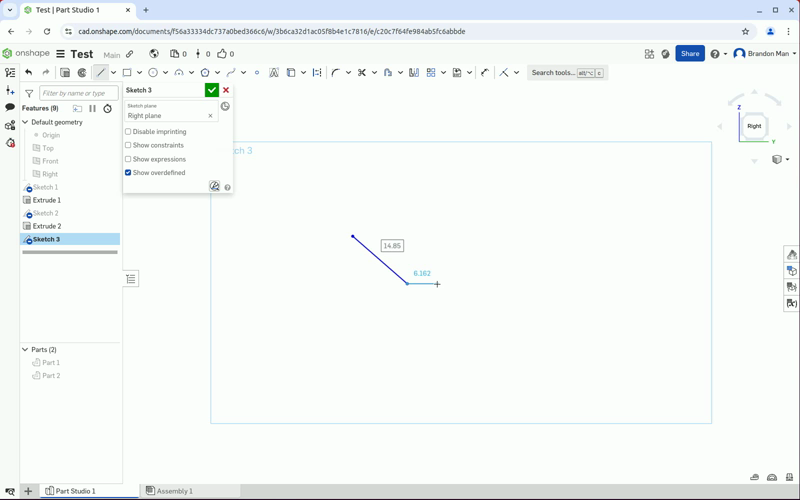
mouse_move(460, 283)
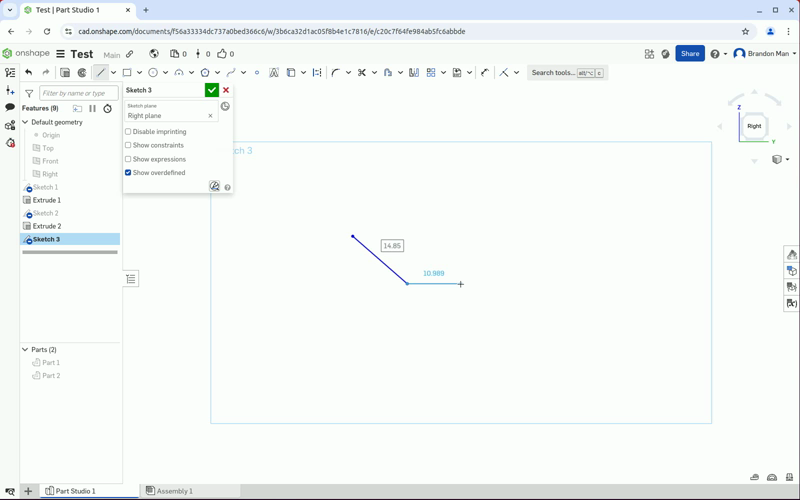
click(460, 283)
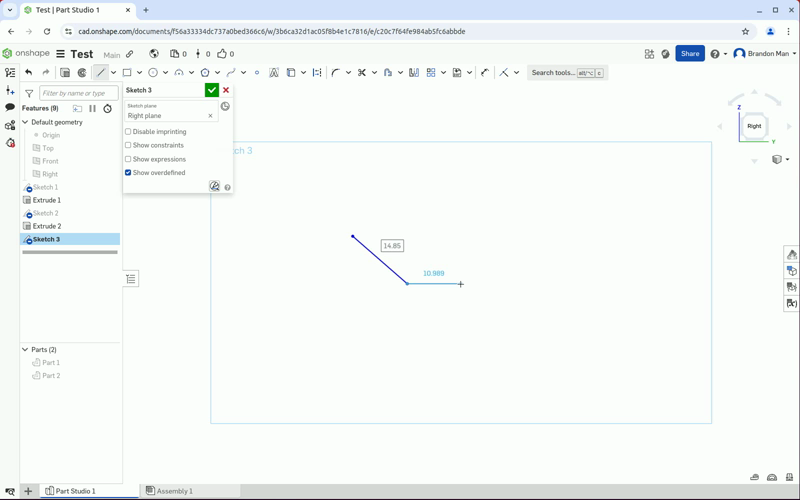
key_up(shift)
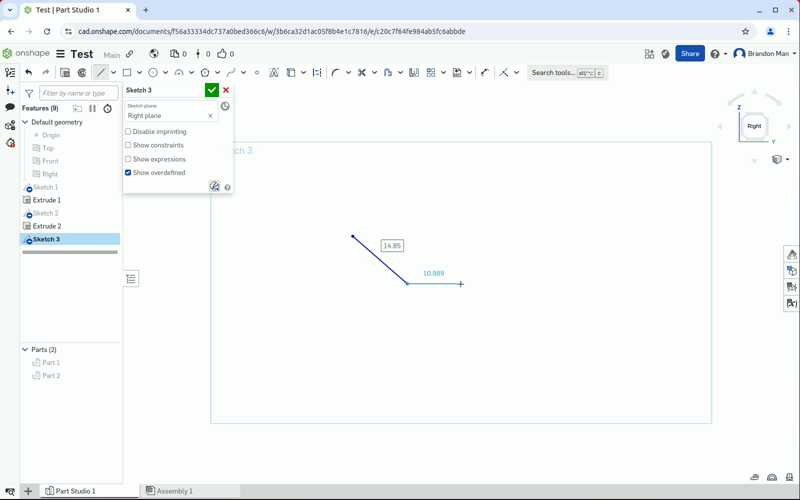
key_down(shift)
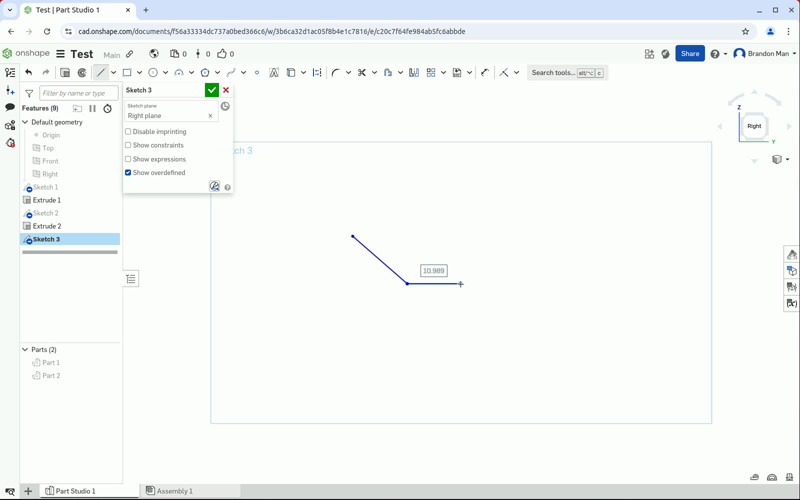
mouse_move(490, 283)
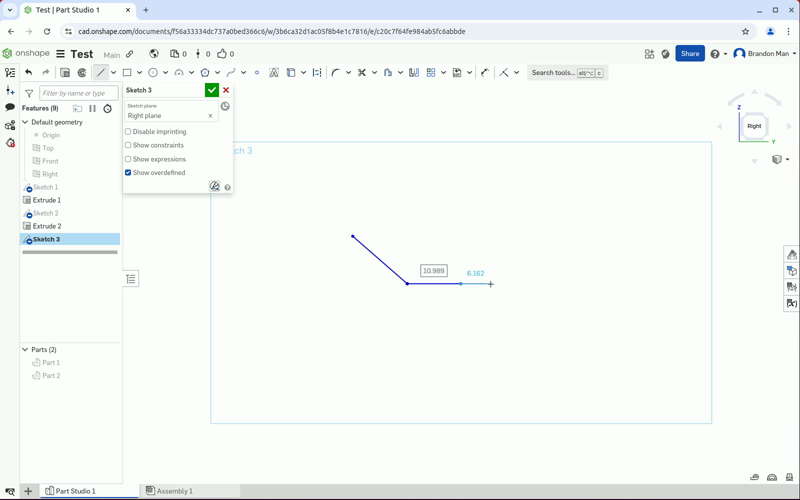
mouse_move(460, 236)
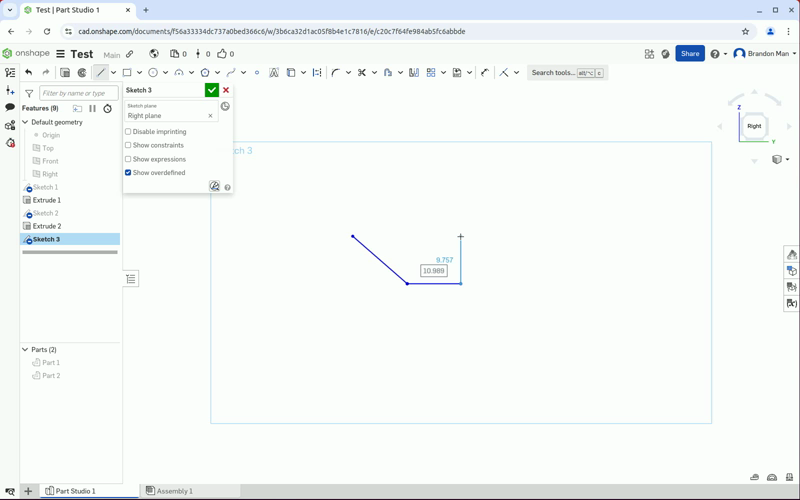
click(460, 236)
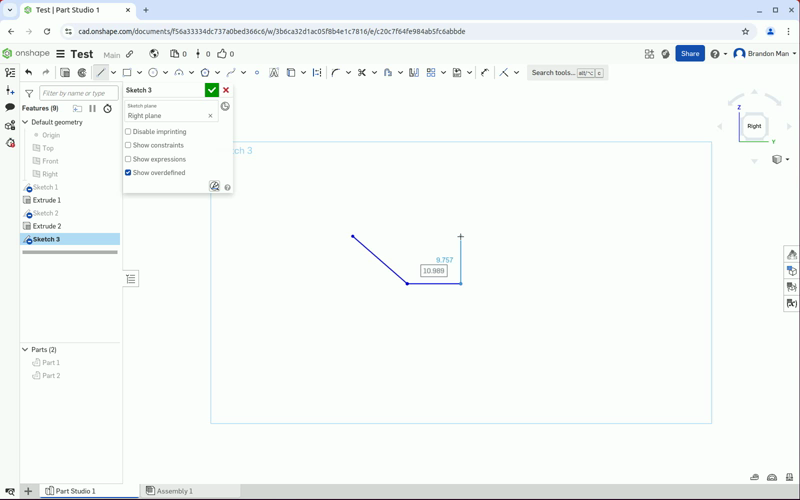
key_up(shift)
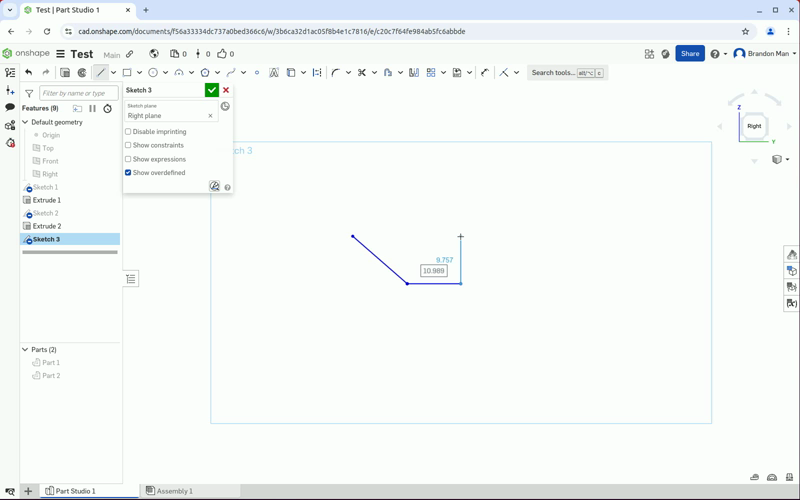
key_down(shift)
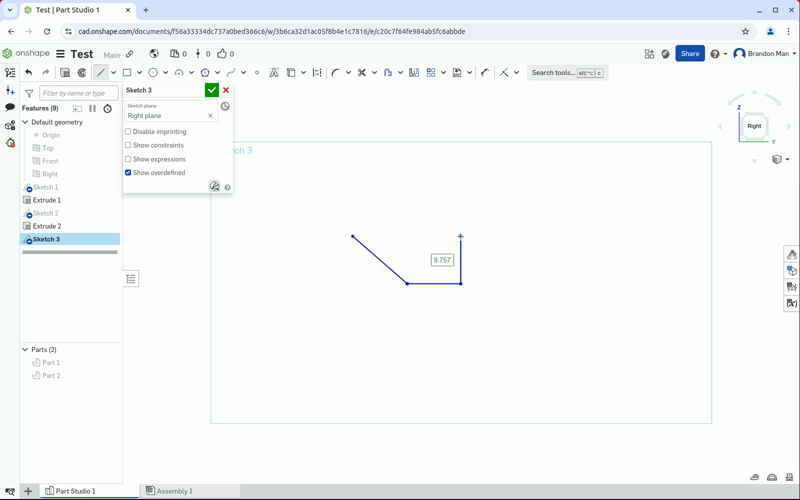
mouse_move(352, 236)
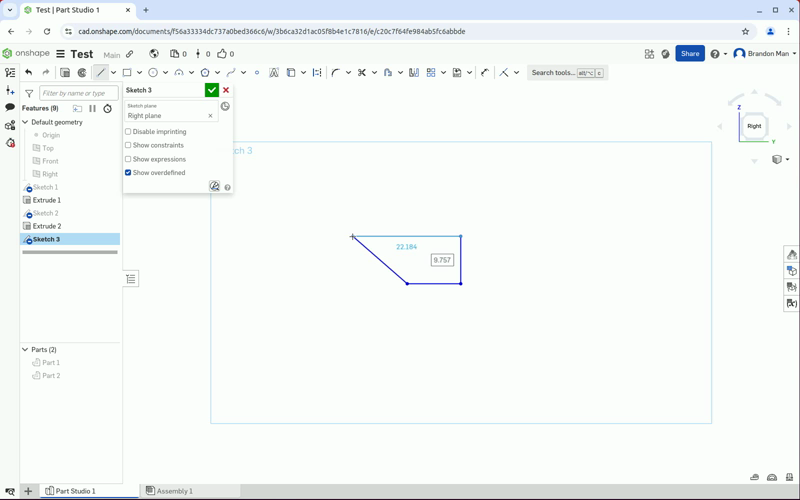
key_up(shift)
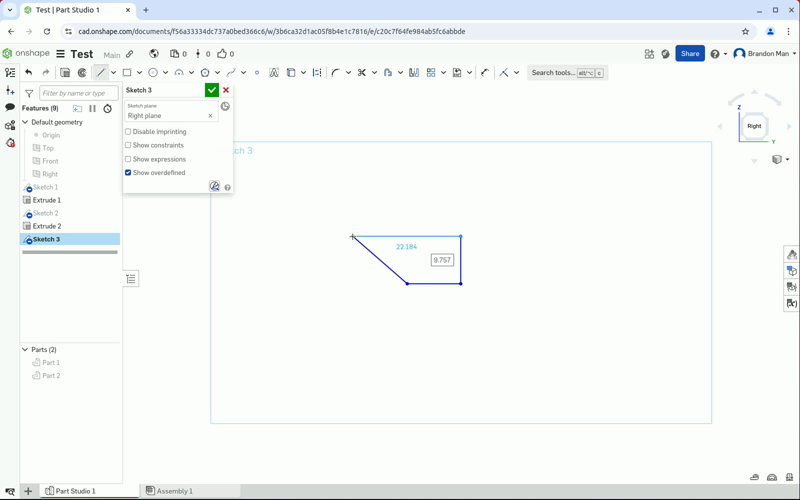
click(352, 236)
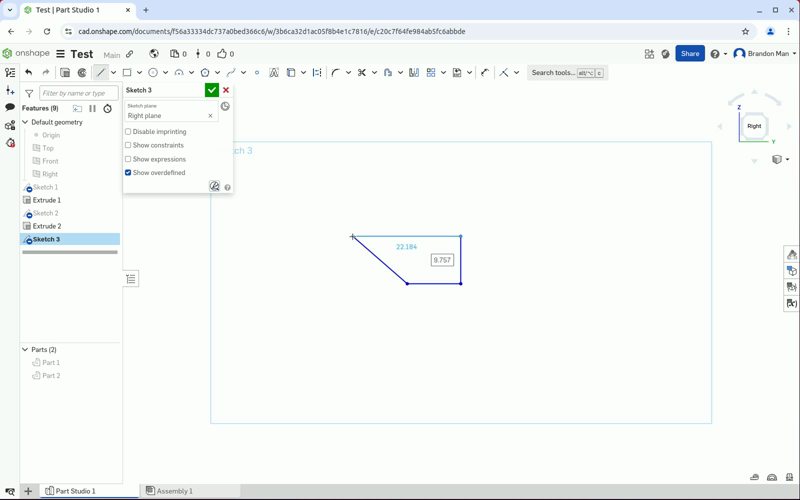
key(esc)
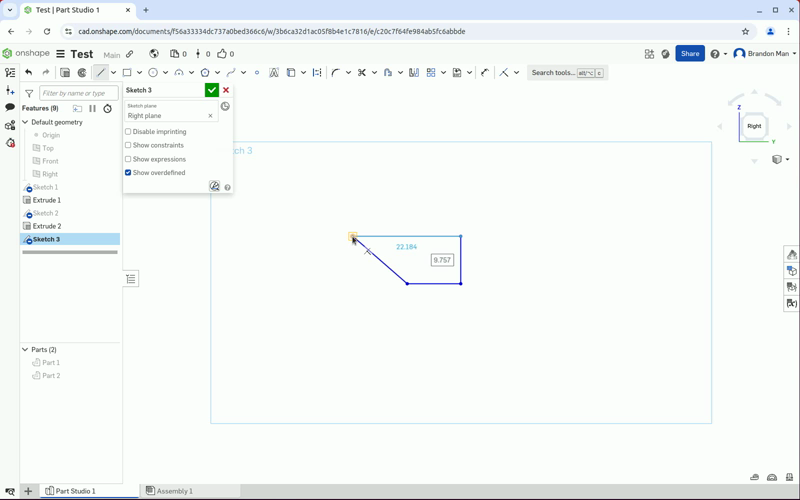
mouse_move(435, 239)
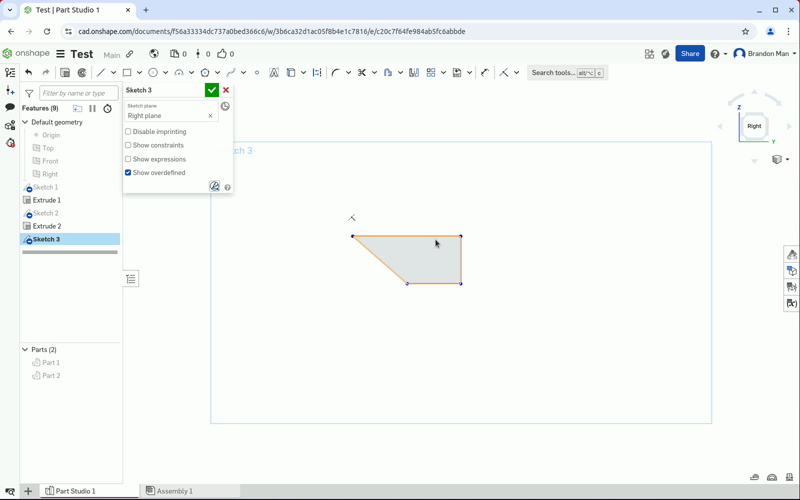
click(435, 239)
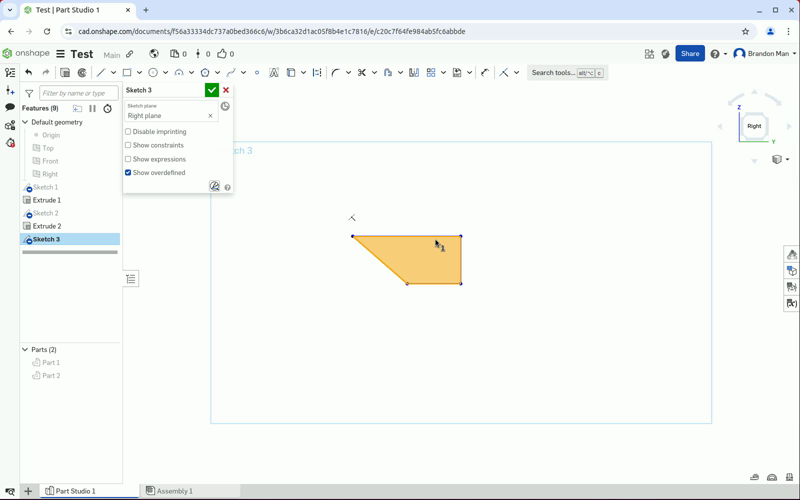
mouse_move(73, 352)
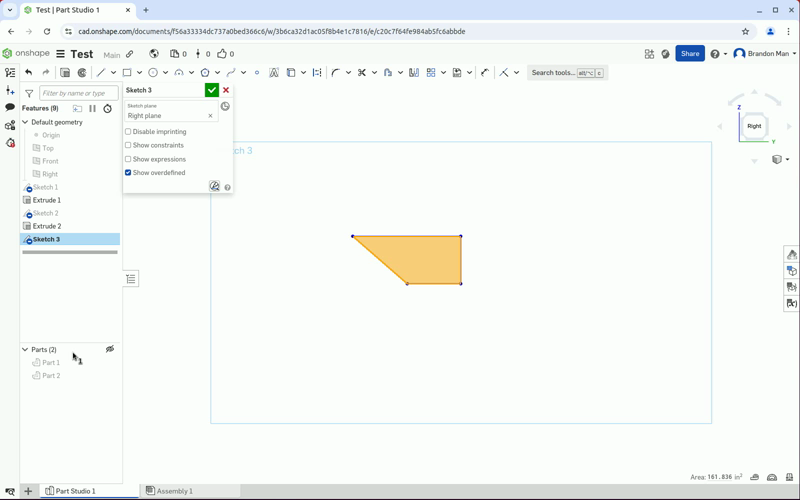
key(shift+y)
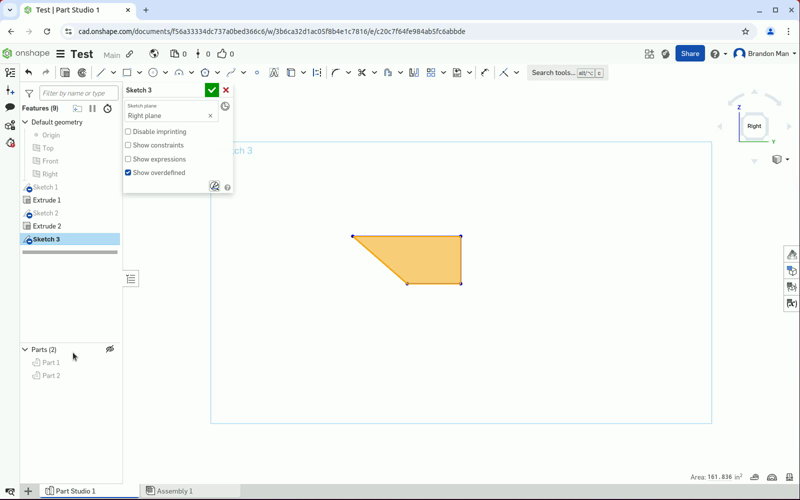
key(shift+e)
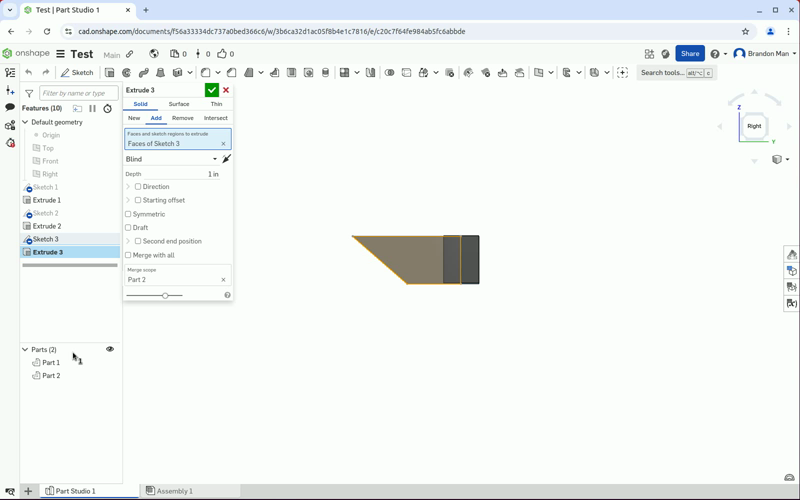
mouse_move(143, 106)
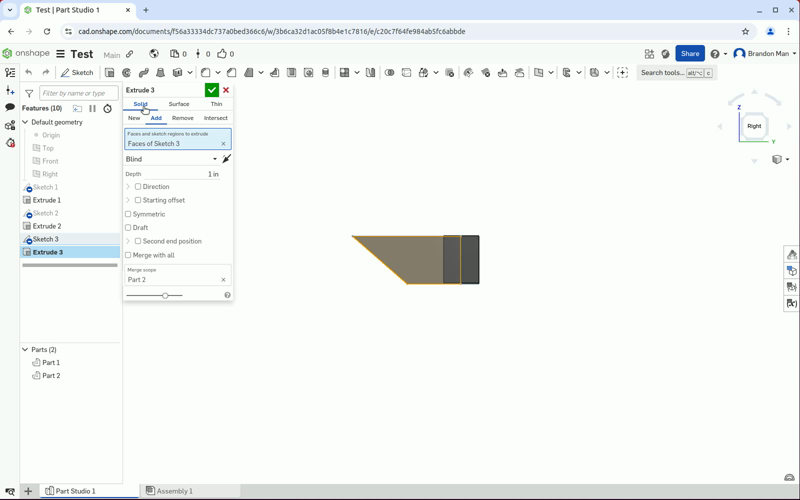
click(143, 106)
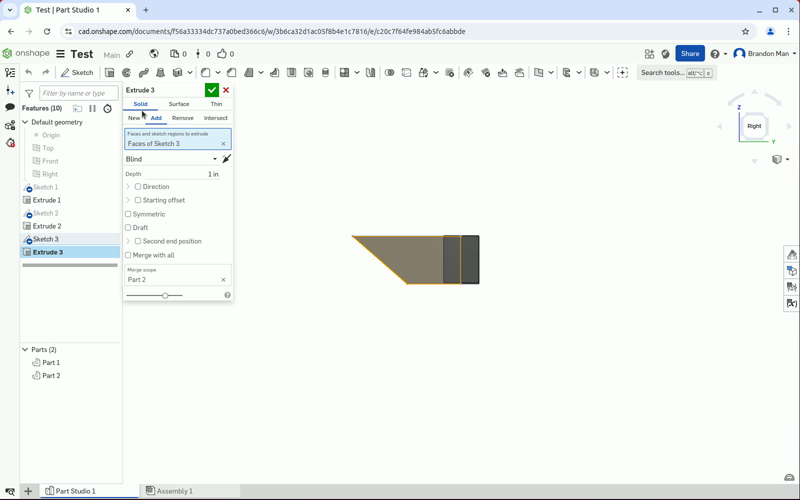
mouse_move(137, 120)
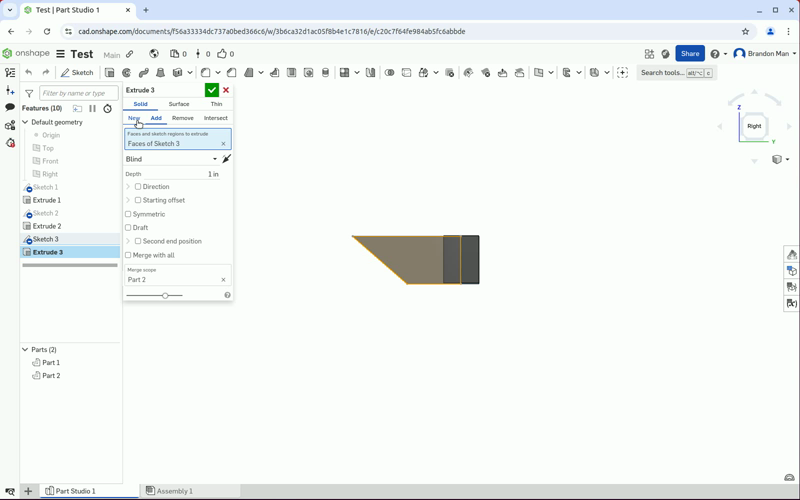
click(137, 120)
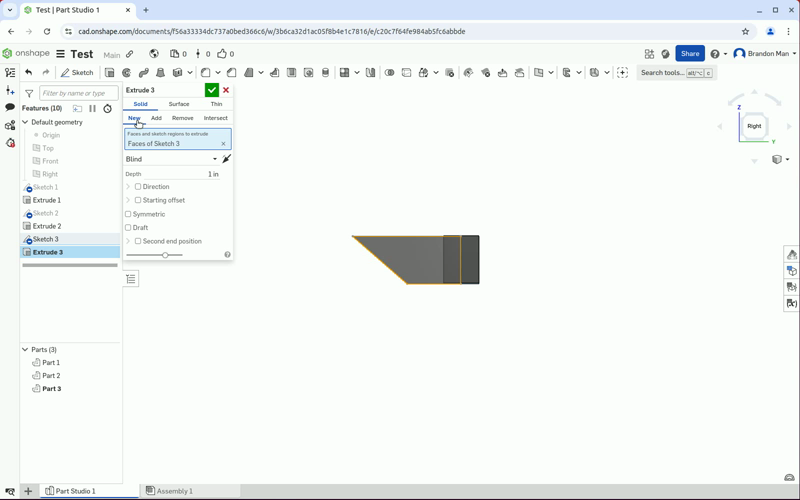
key(tab, 4)
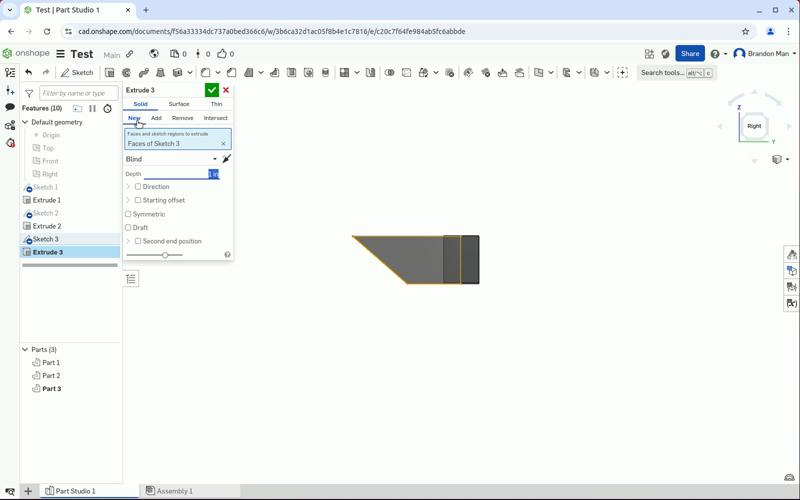
text(22.146)
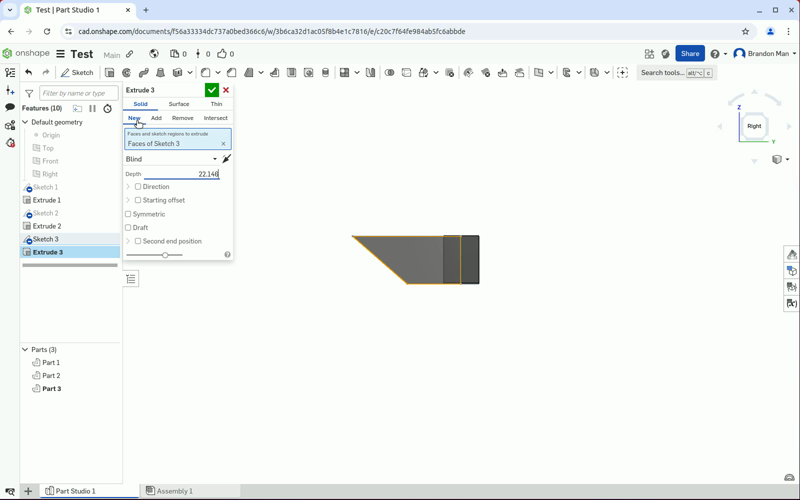
key(tab, 3)
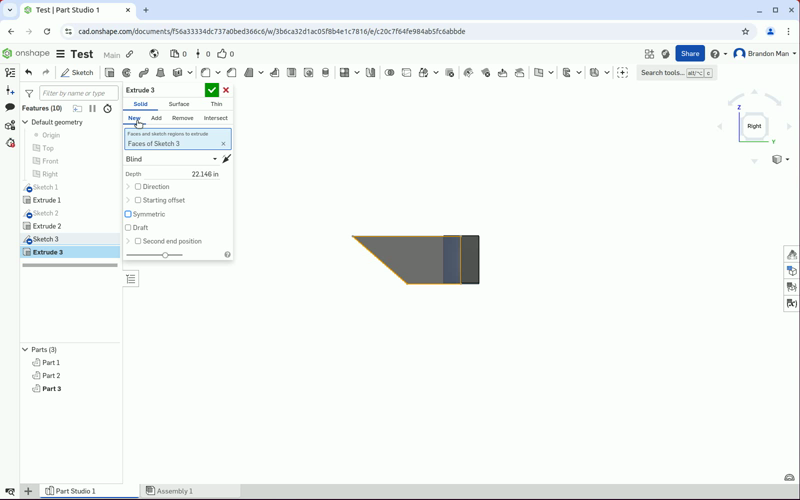
key(space)
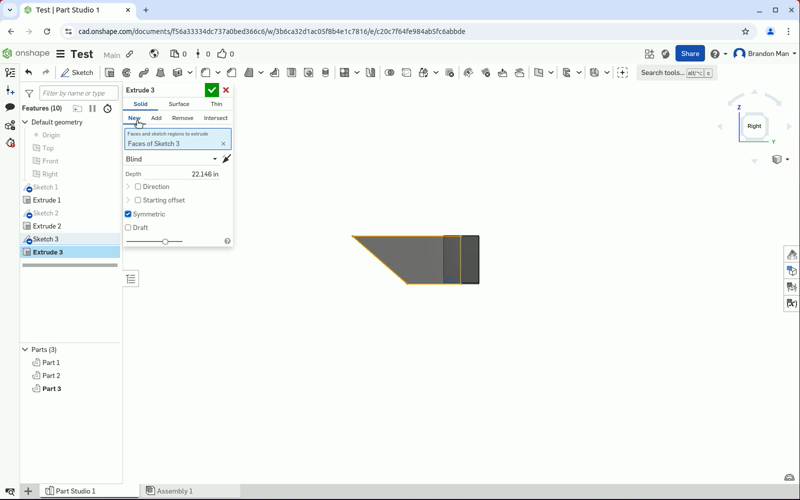
key(enter)
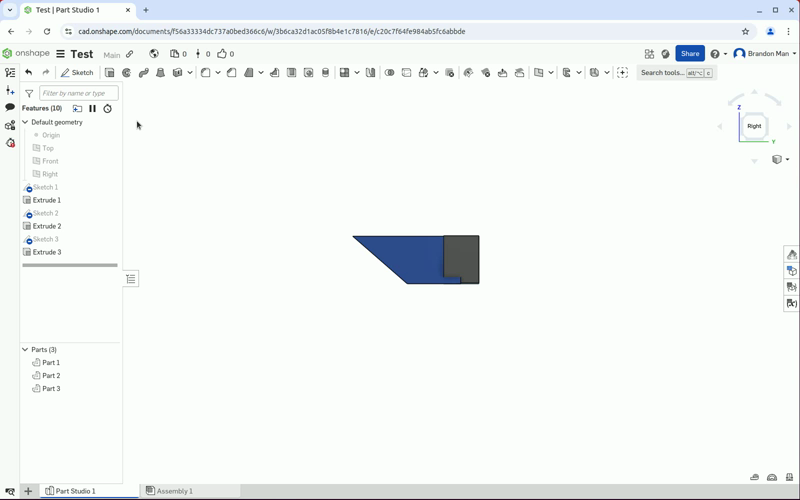
key(shift+h)
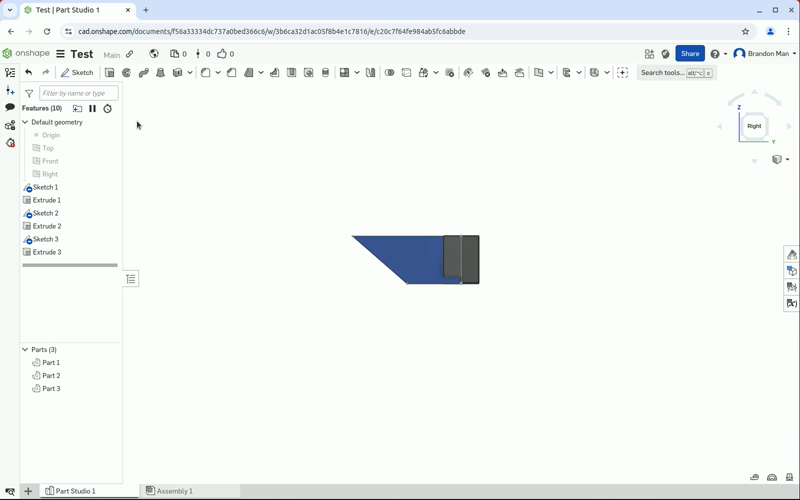
key(shift+h)
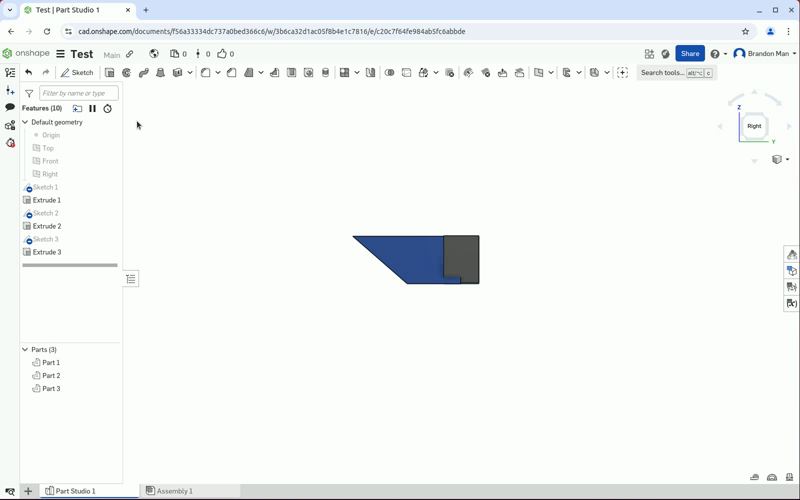
mouse_move(73, 189)
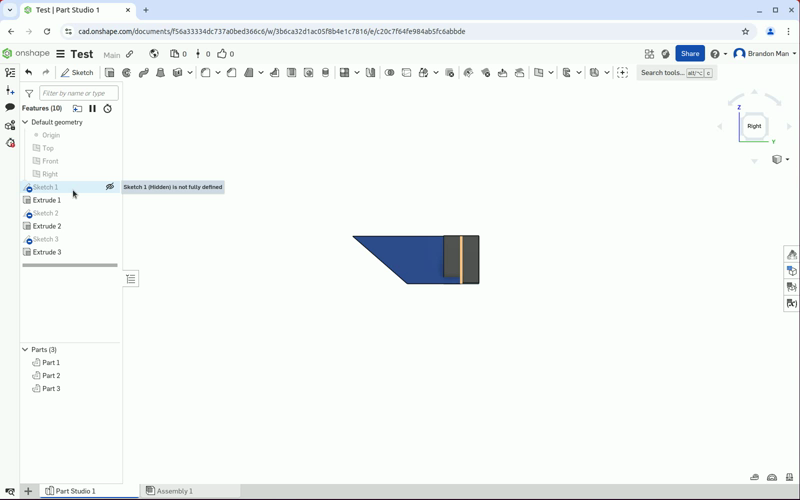
click(73, 189)
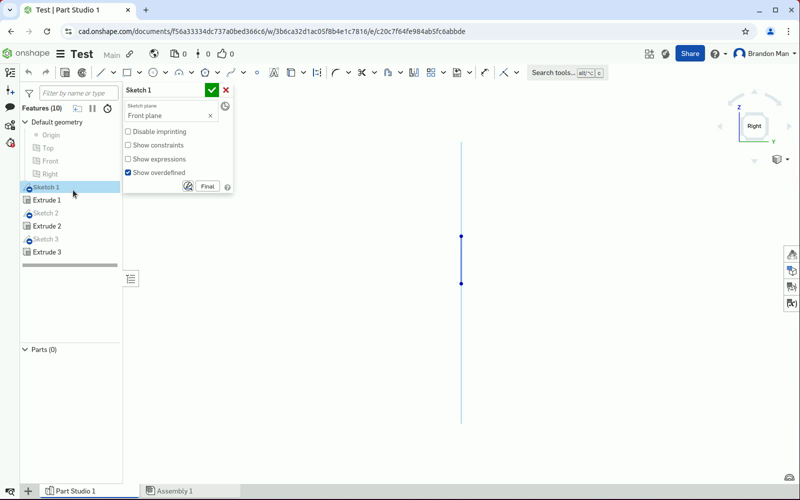
mouse_move(229, 92)
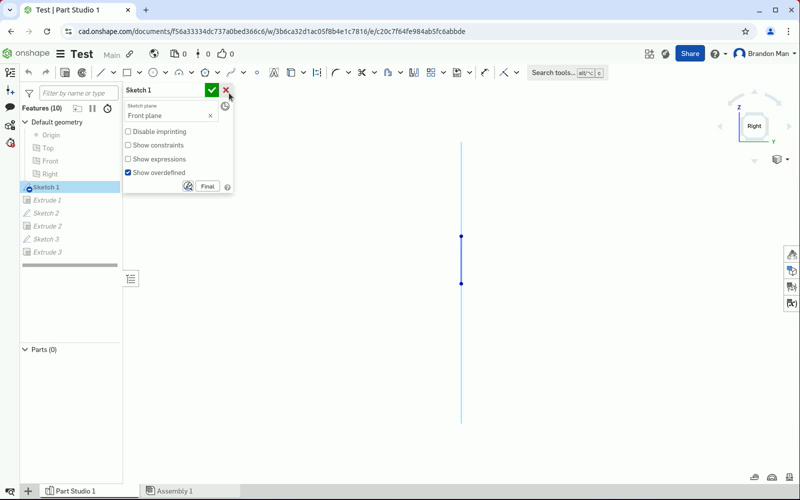
click(229, 92)
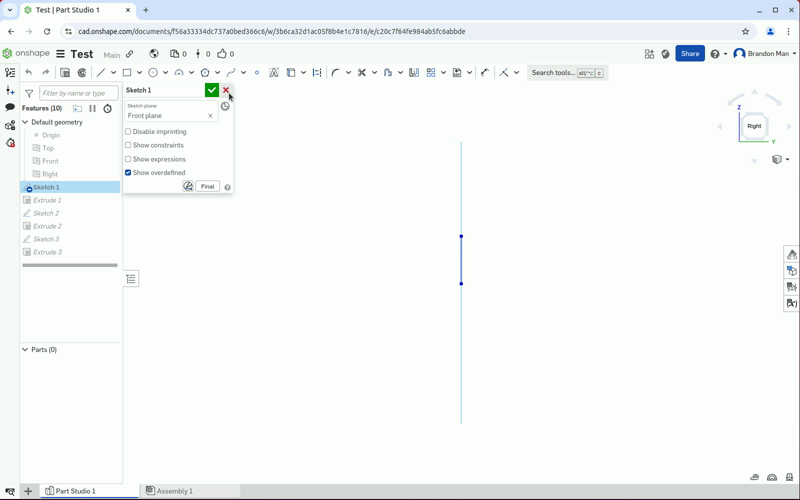
key(shift+s)
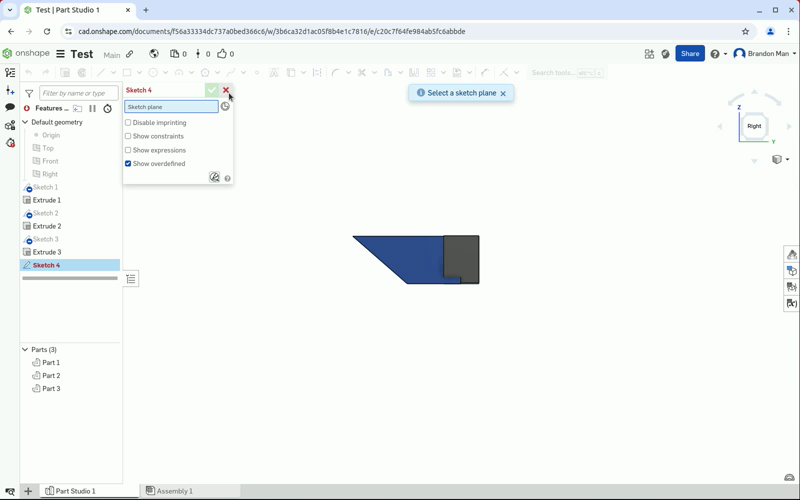
mouse_move(73, 176)
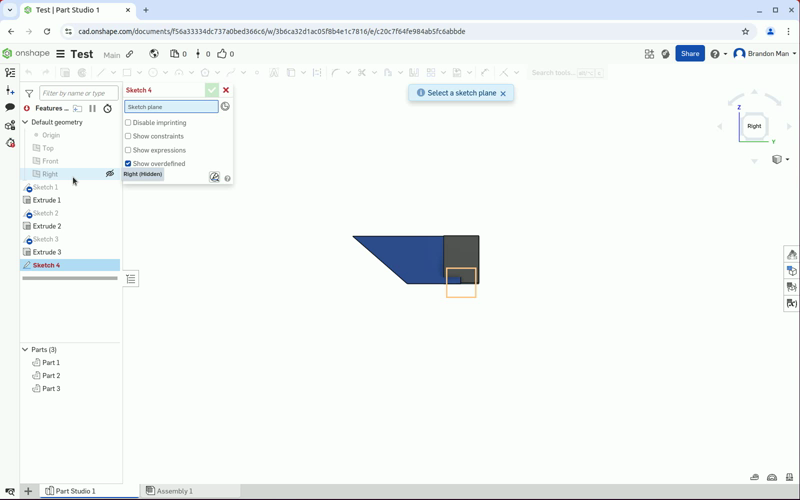
click(73, 176)
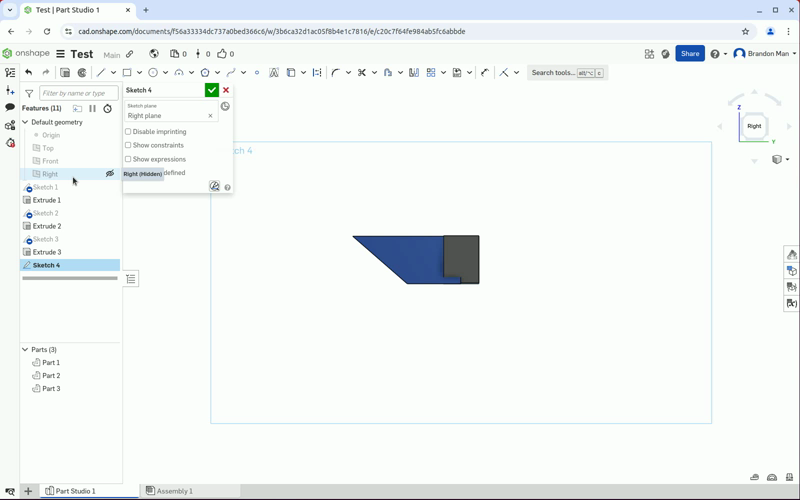
mouse_move(73, 352)
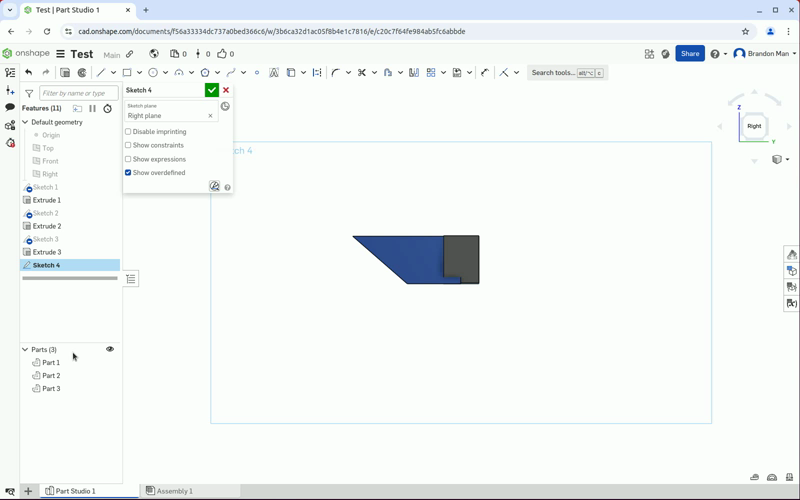
key(y)
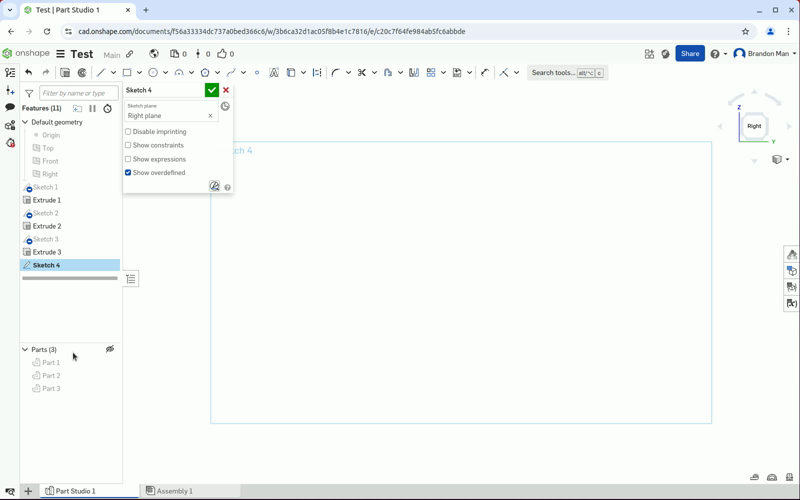
key(l)
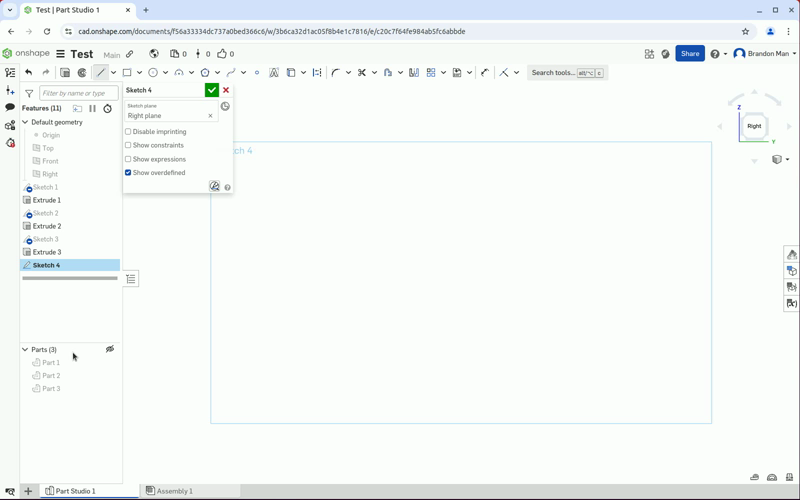
key_down(shift)
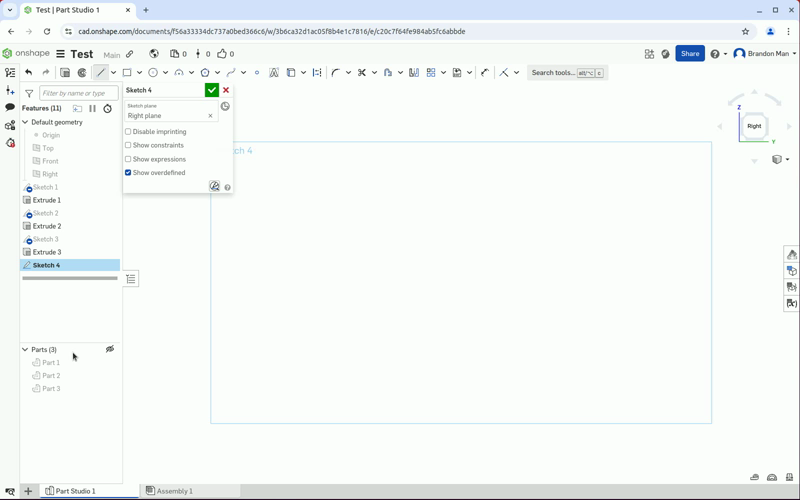
mouse_move(460, 282)
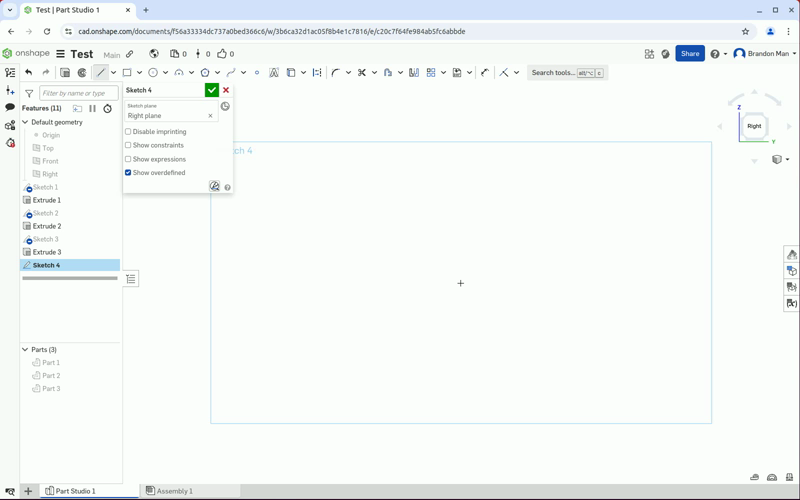
click(460, 282)
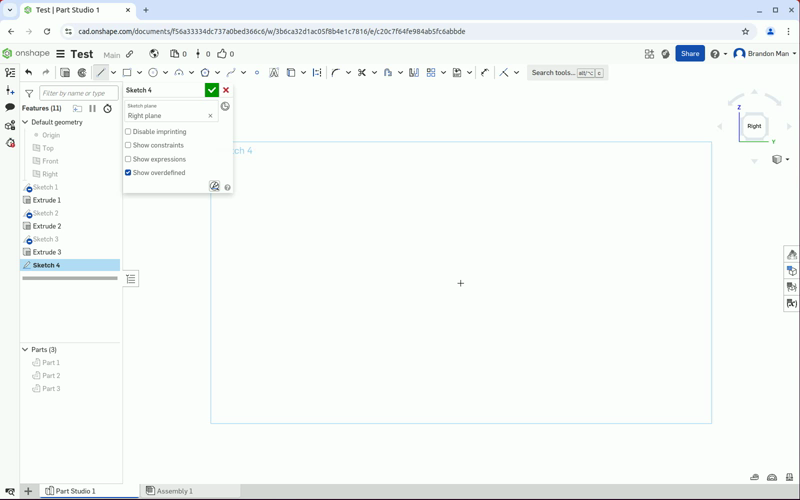
key_up(shift)
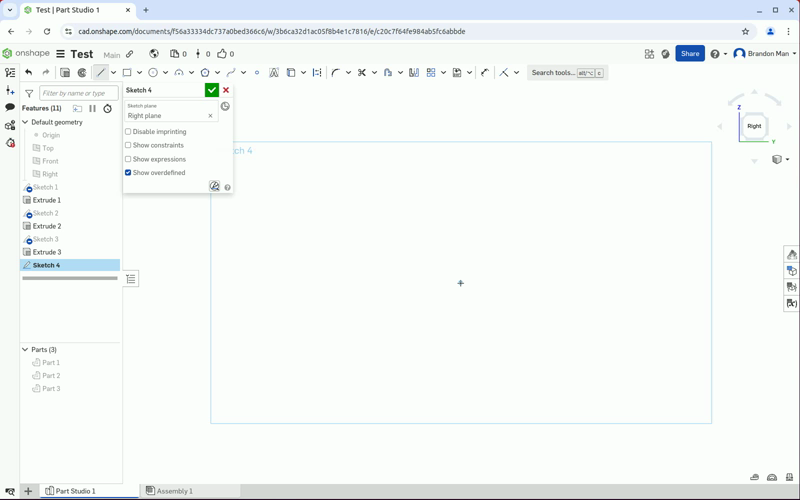
key_down(shift)
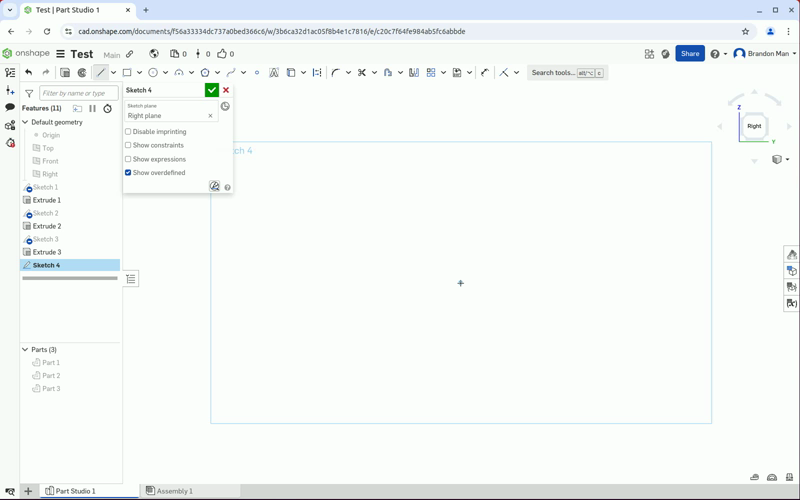
mouse_move(490, 282)
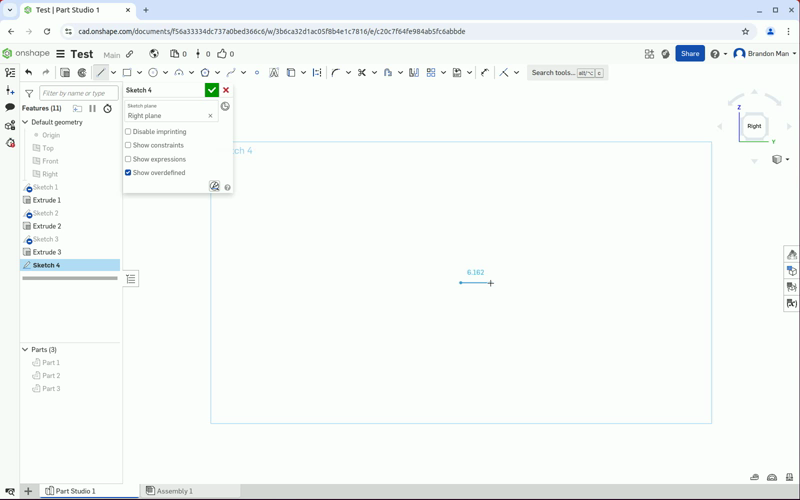
mouse_move(515, 282)
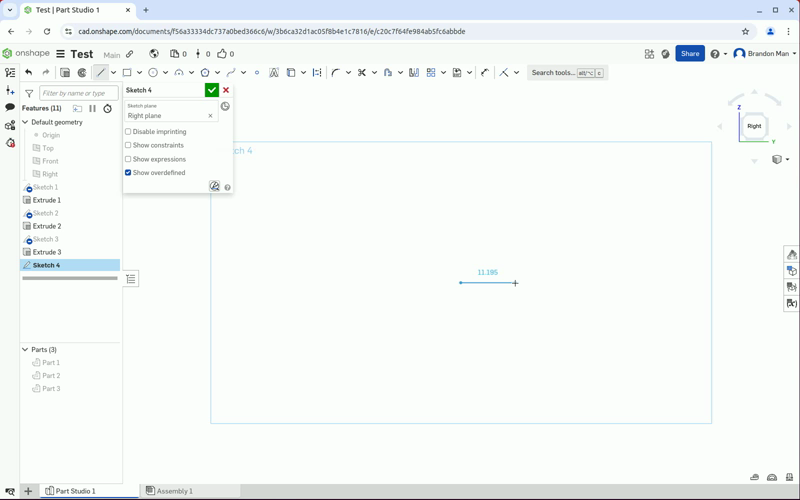
click(515, 282)
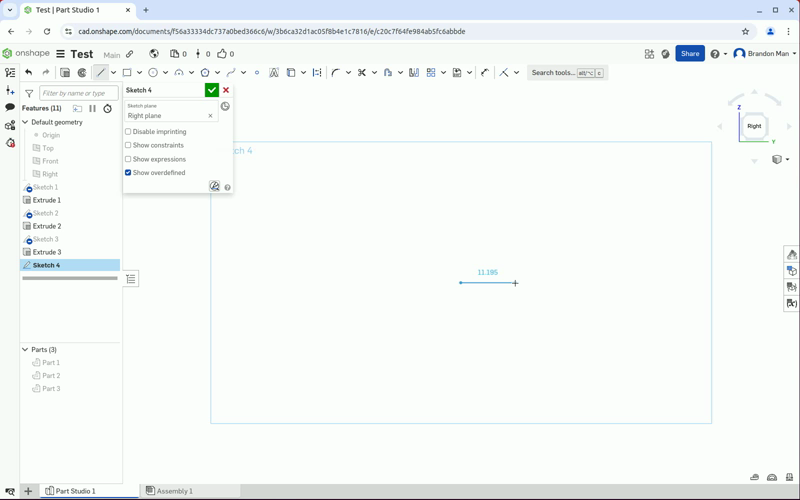
key_up(shift)
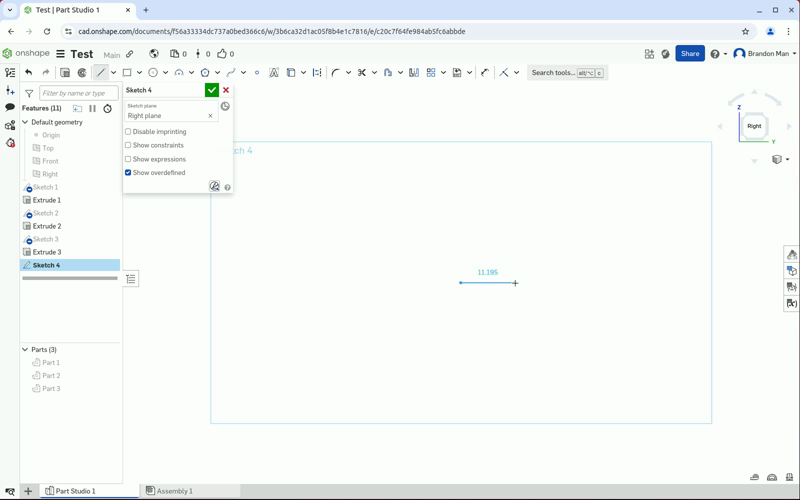
key_down(shift)
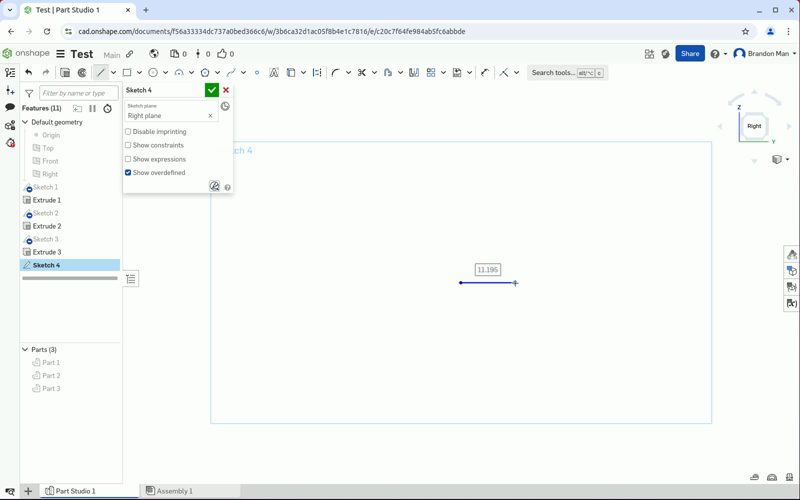
mouse_move(568, 235)
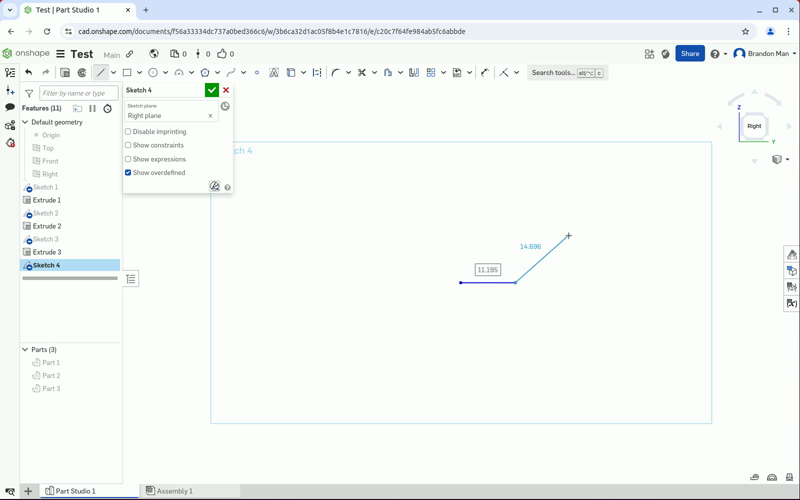
click(568, 235)
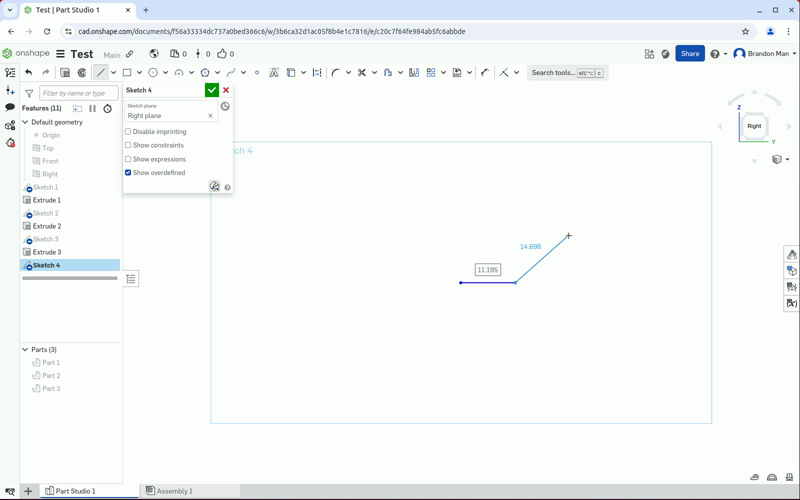
key_up(shift)
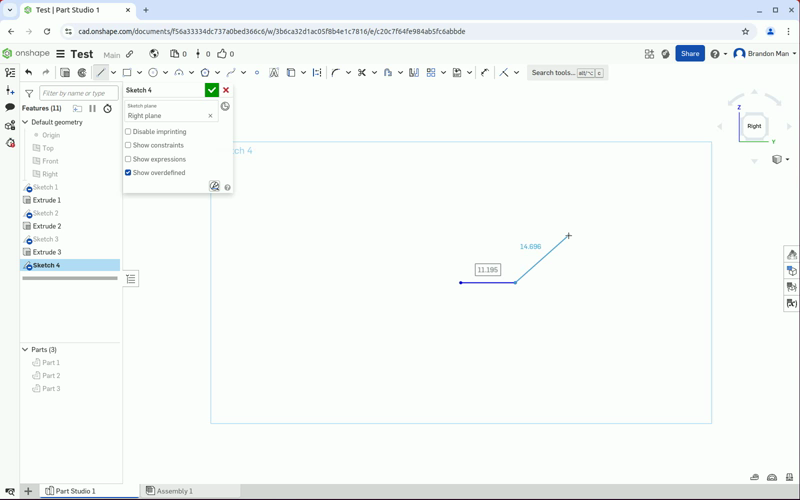
key_down(shift)
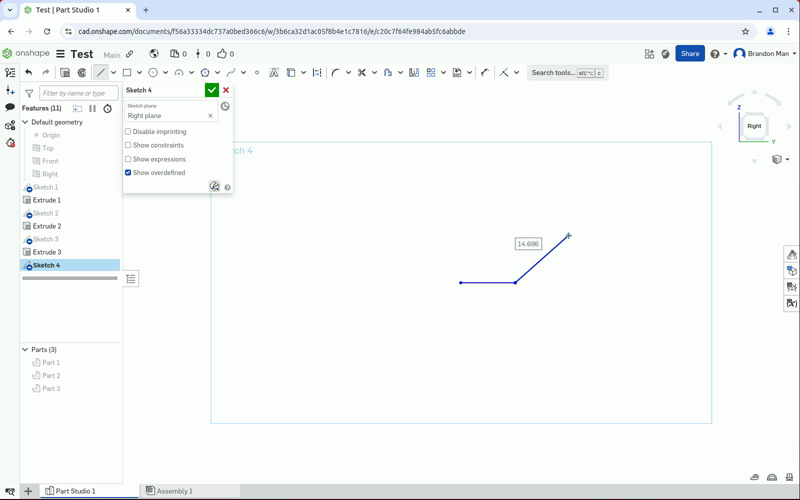
mouse_move(460, 235)
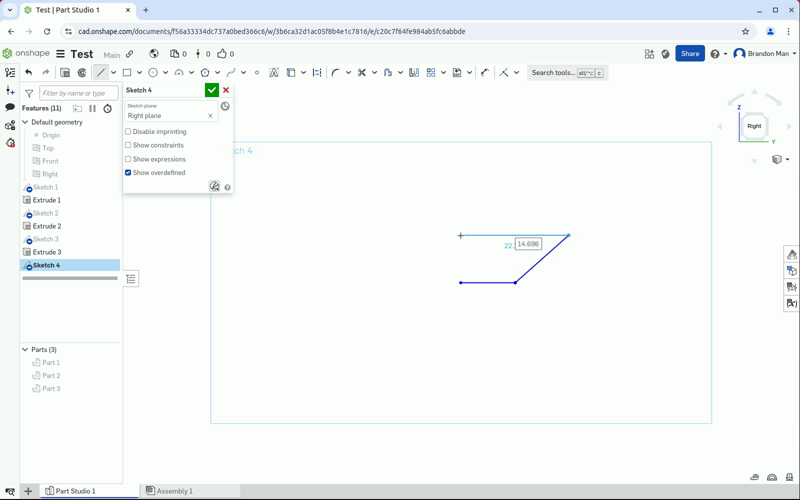
click(460, 235)
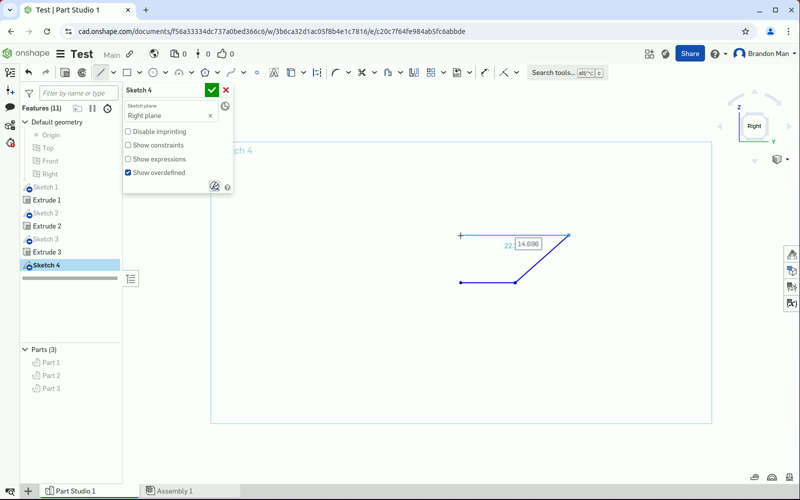
key_up(shift)
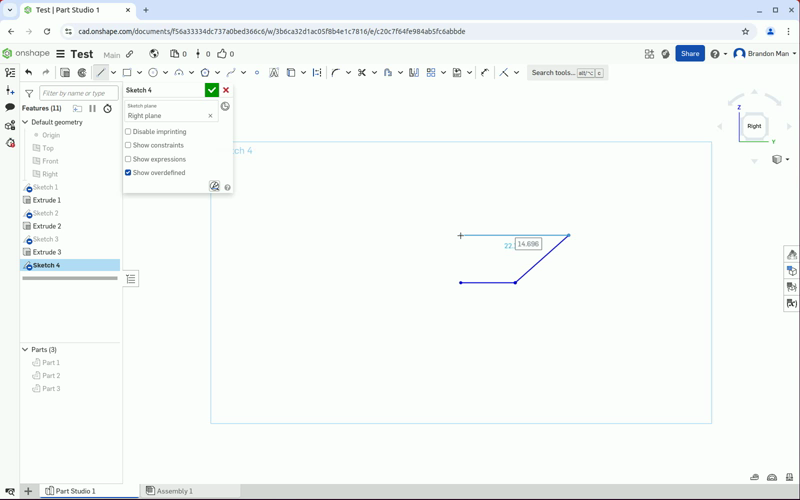
mouse_move(490, 235)
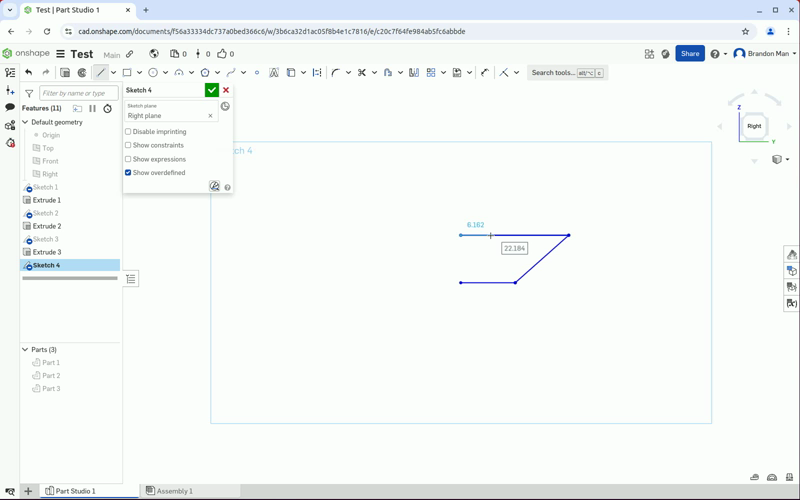
key_down(shift)
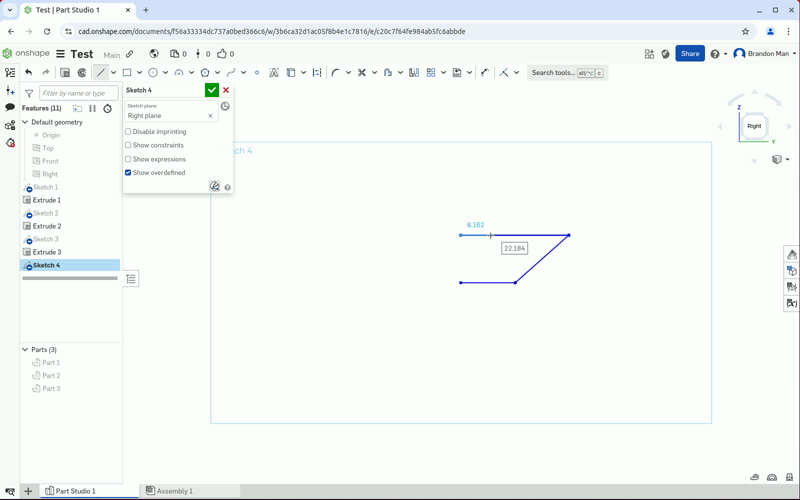
mouse_move(460, 282)
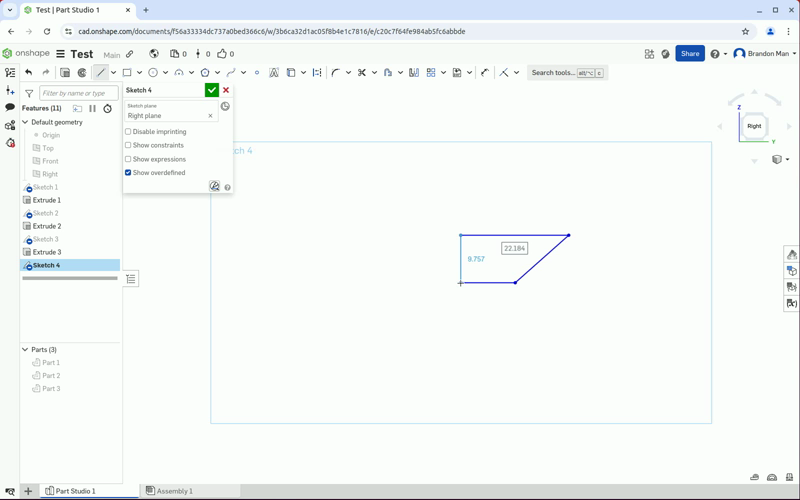
key_up(shift)
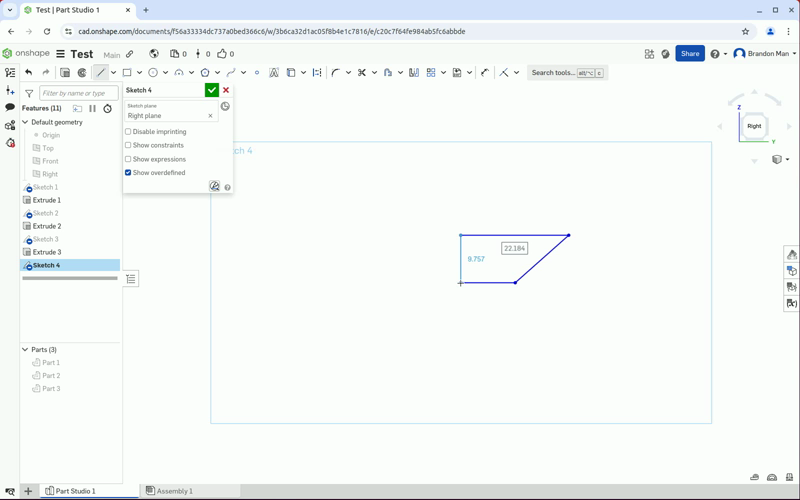
click(460, 282)
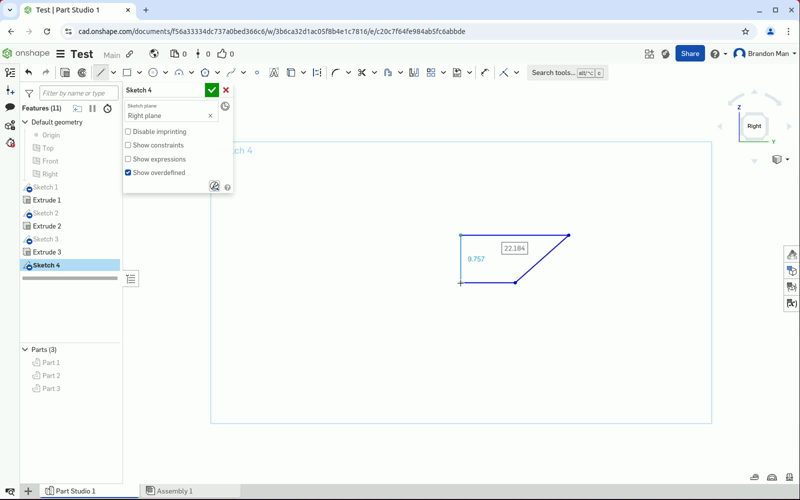
key(esc)
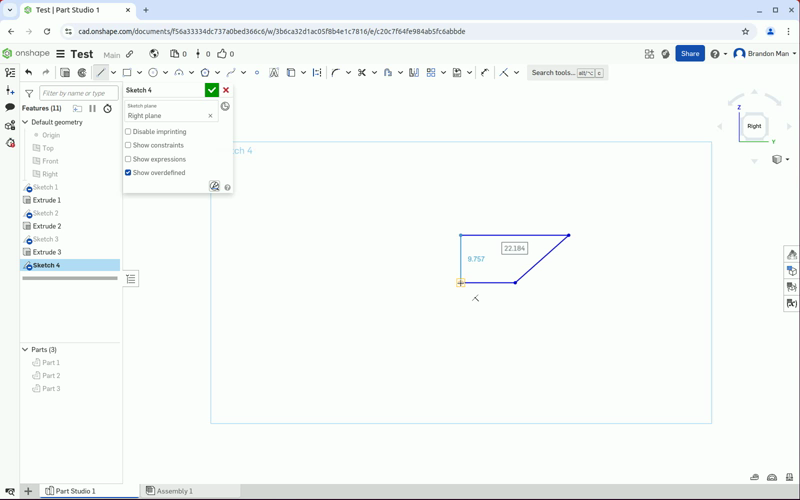
mouse_move(469, 245)
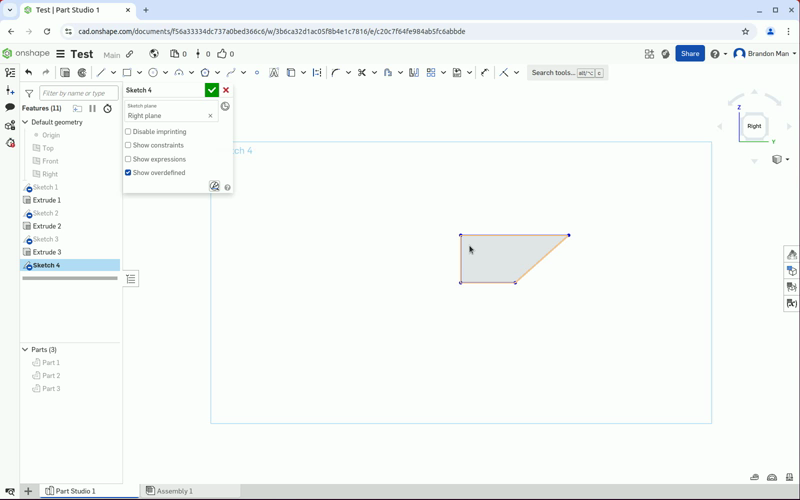
click(469, 245)
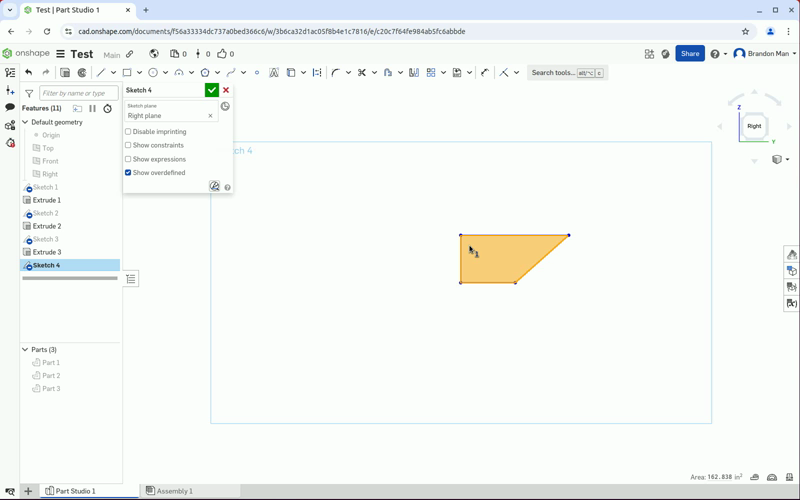
mouse_move(73, 352)
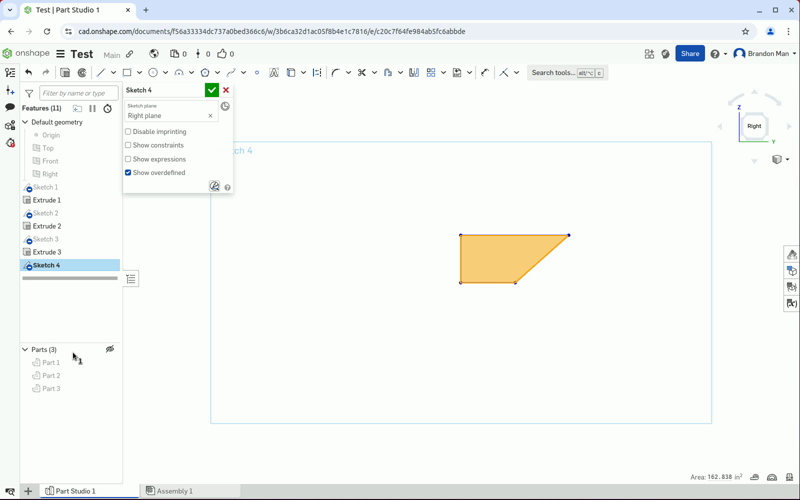
key(shift+y)
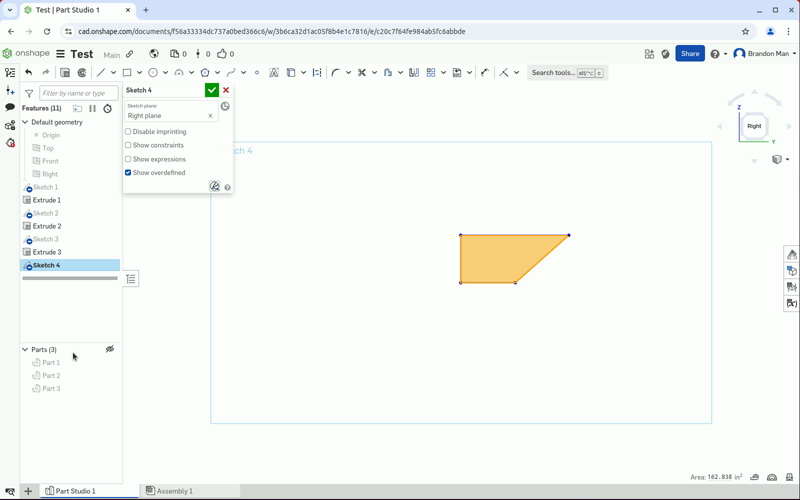
key(shift+e)
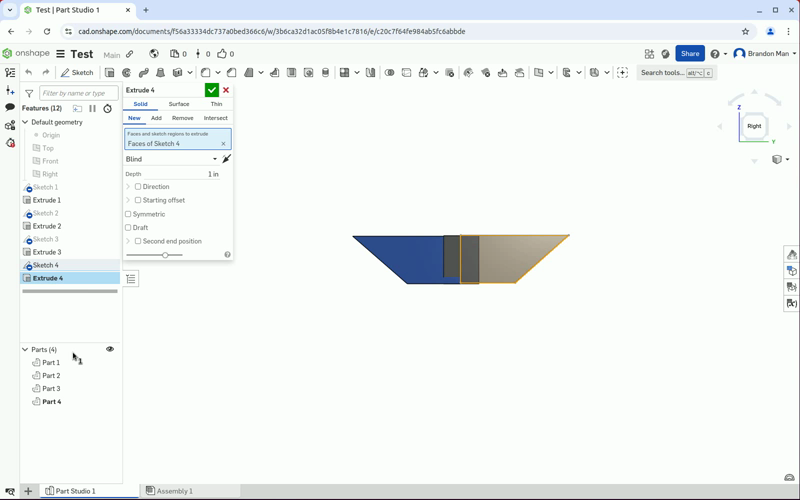
mouse_move(143, 106)
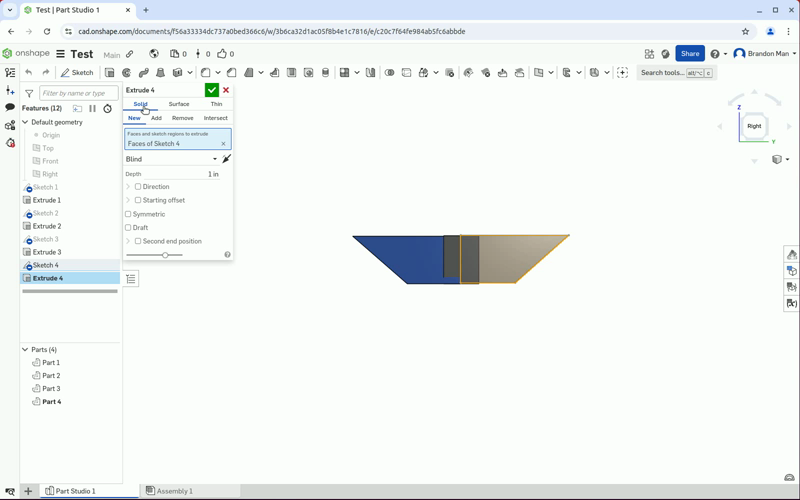
click(143, 106)
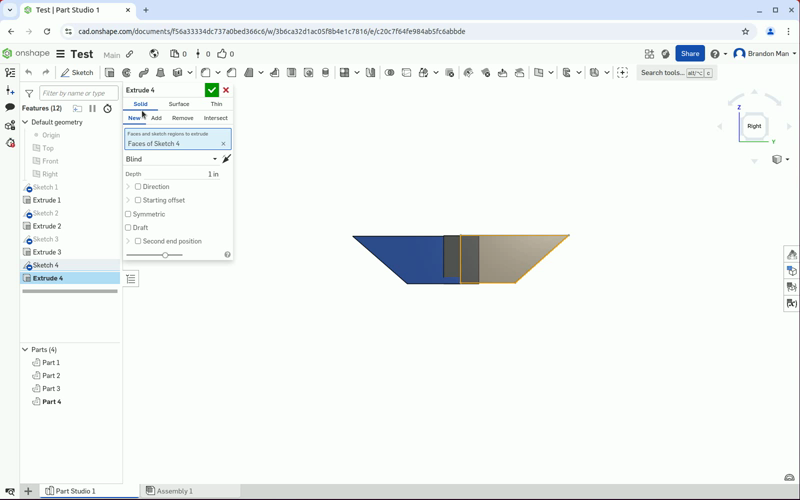
mouse_move(137, 120)
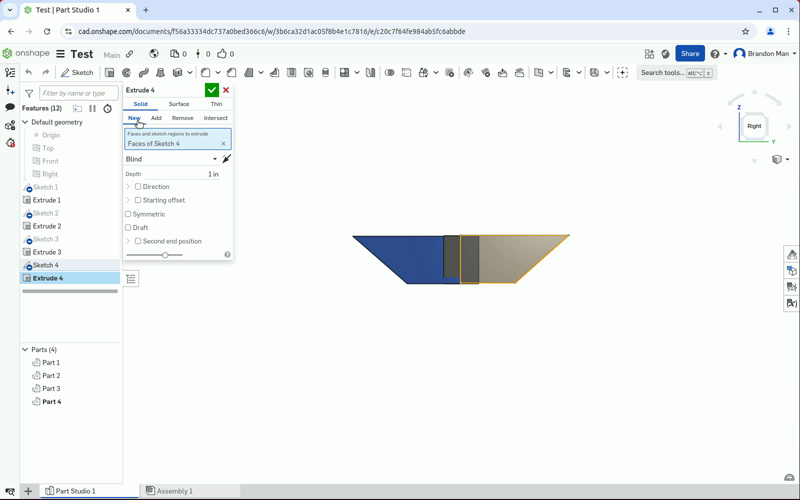
click(137, 120)
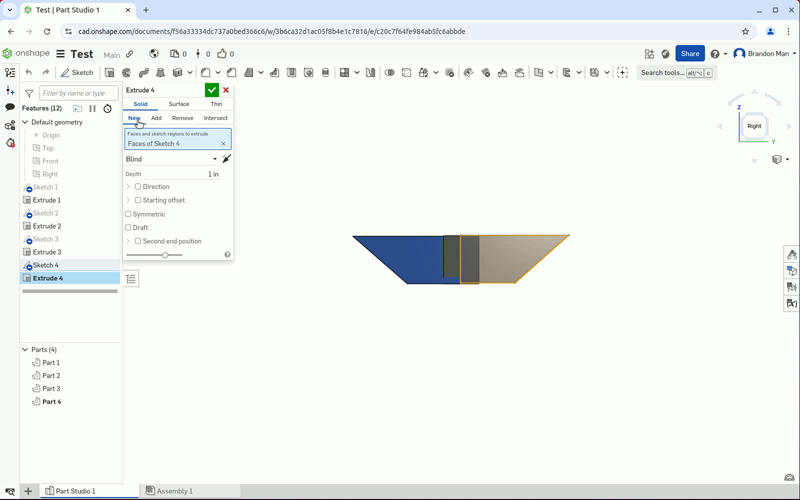
key(tab, 4)
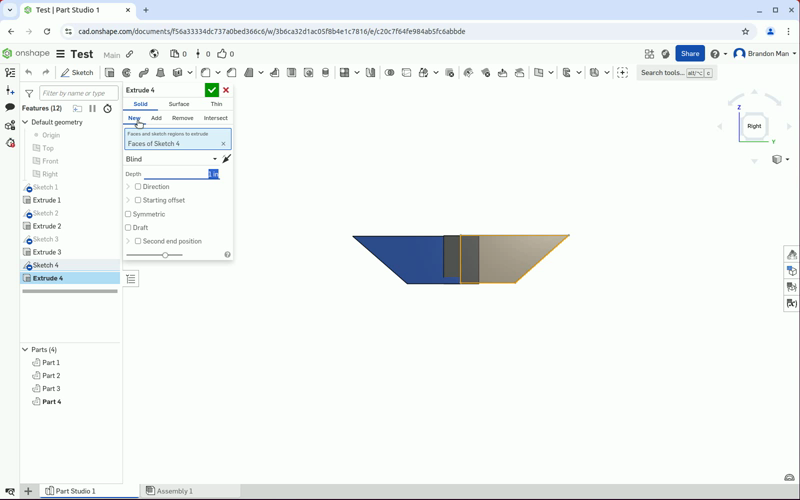
text(22.146)
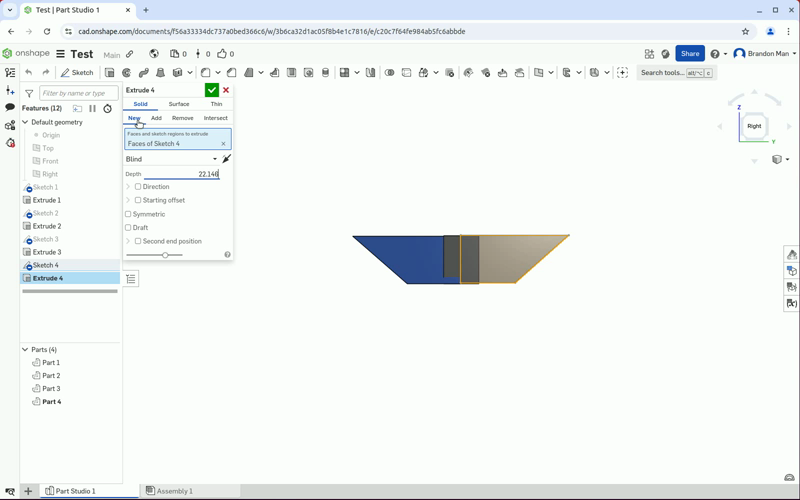
key(tab, 3)
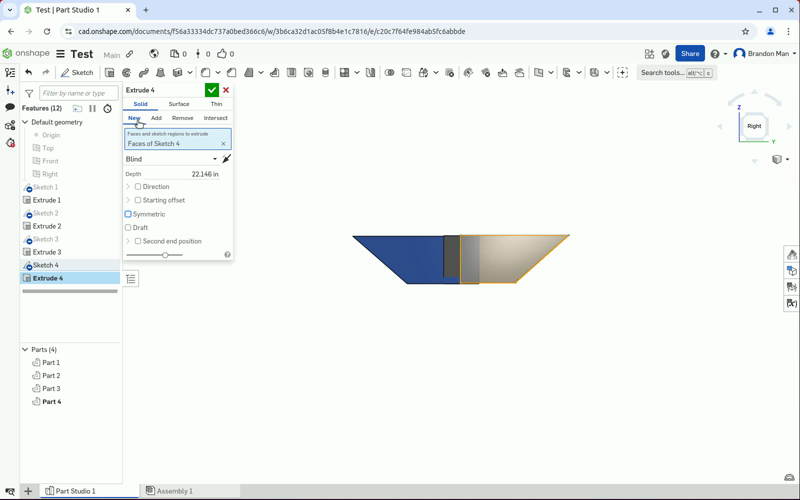
key(space)
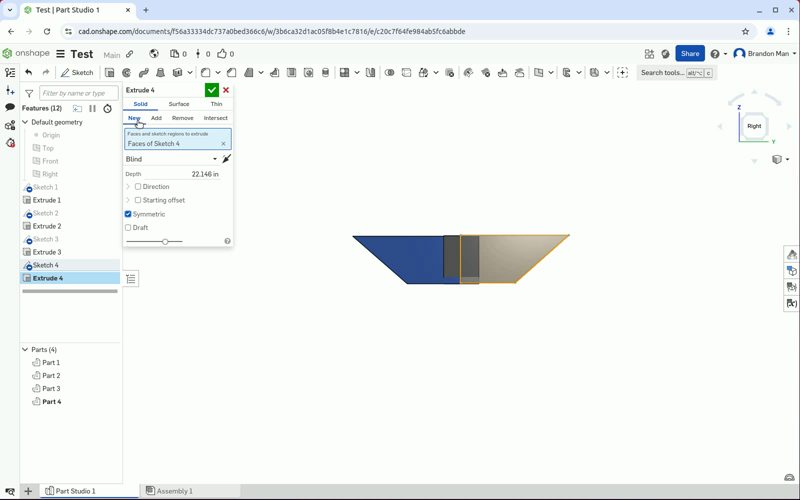
key(enter)
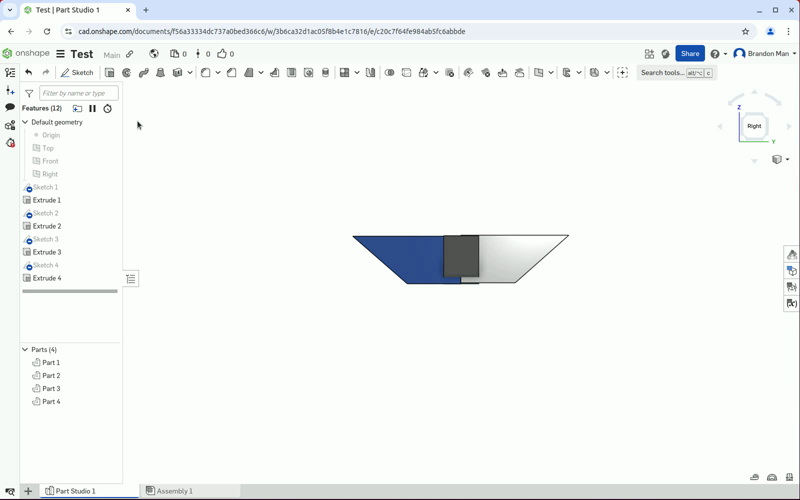
key(shift+h)
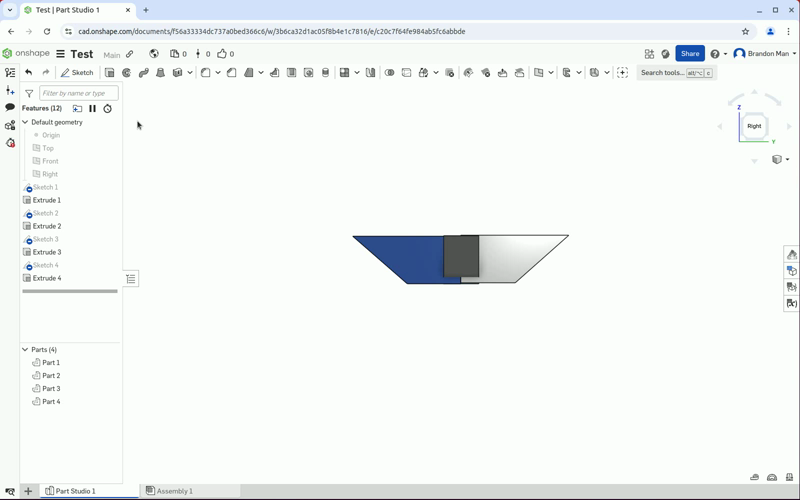
key(shift+h)
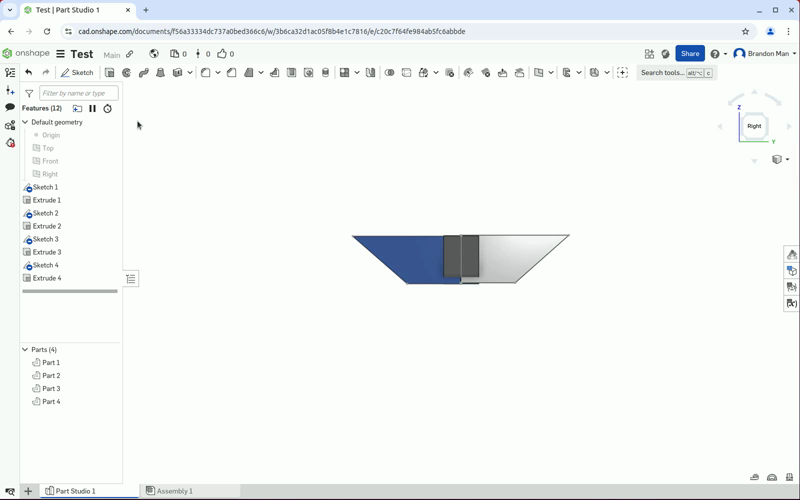
key(shift+7)
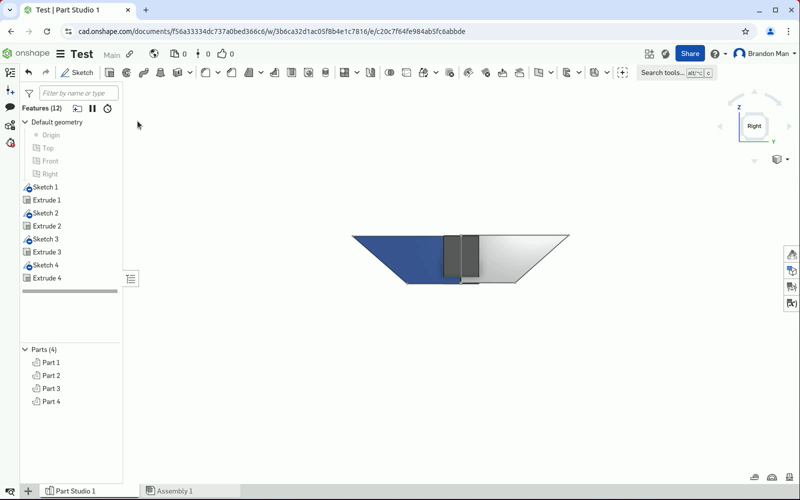
key(right, 2)
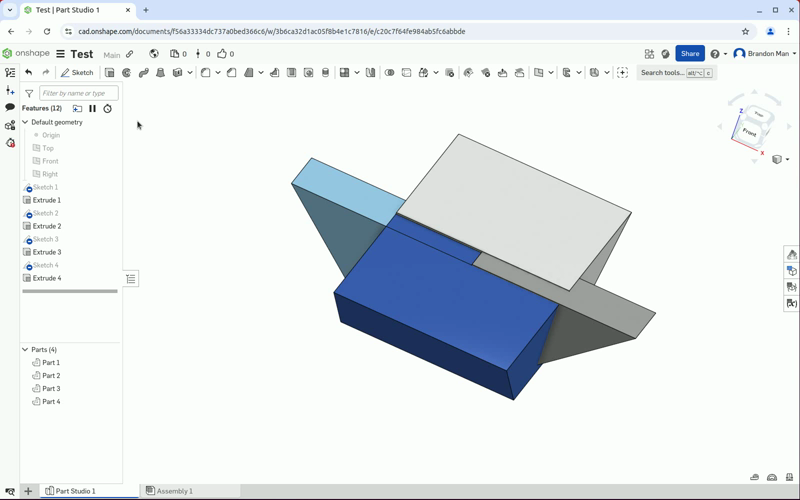
key(down, 2)
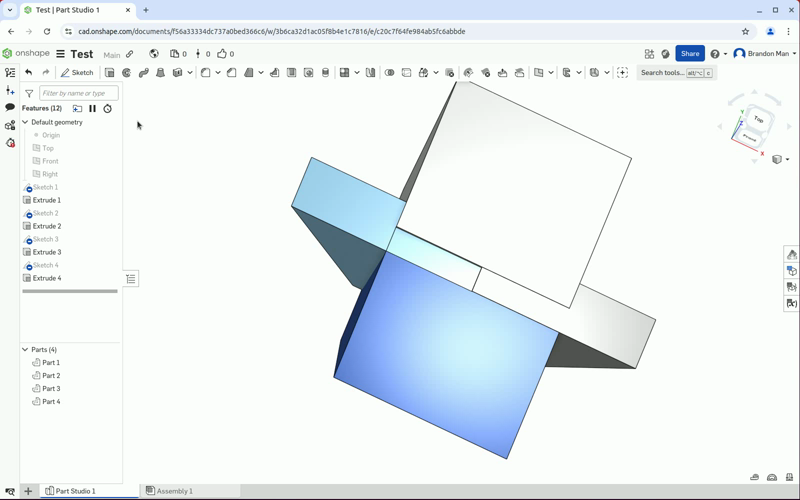
key(up, 2)
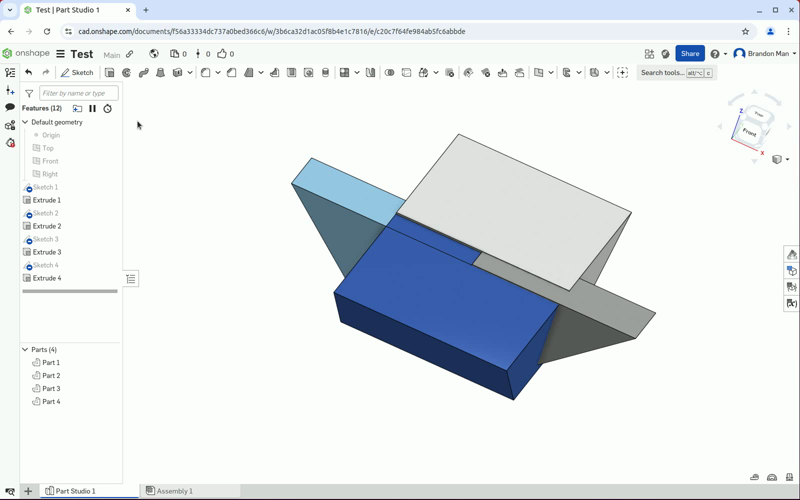
key(left, 2)
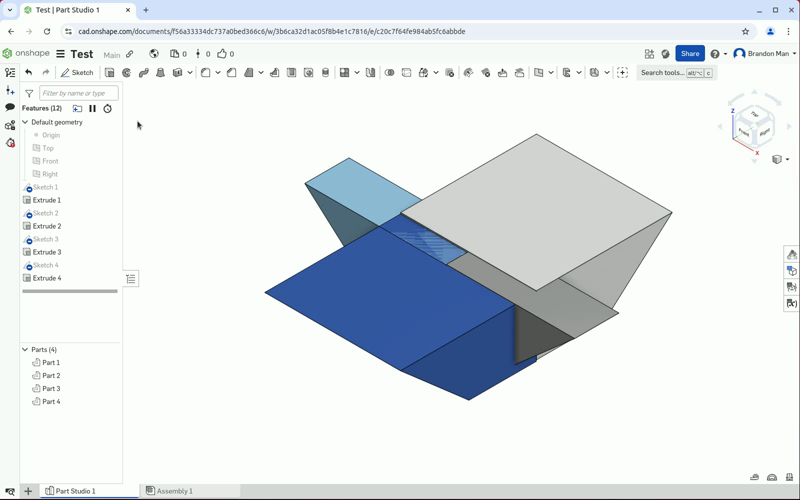
mouse_move(73, 189)
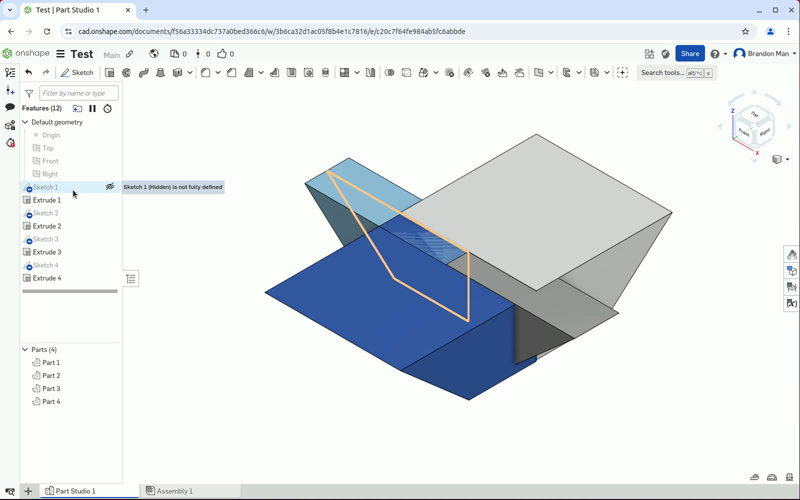
click(73, 189)